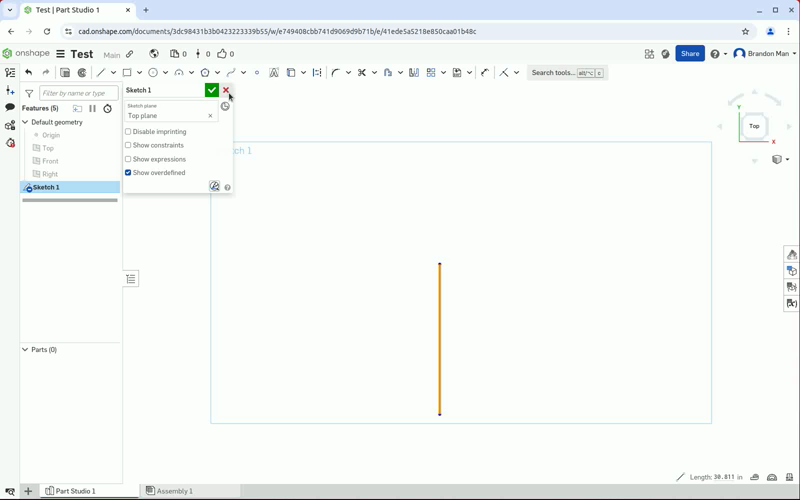
key(shift+h)
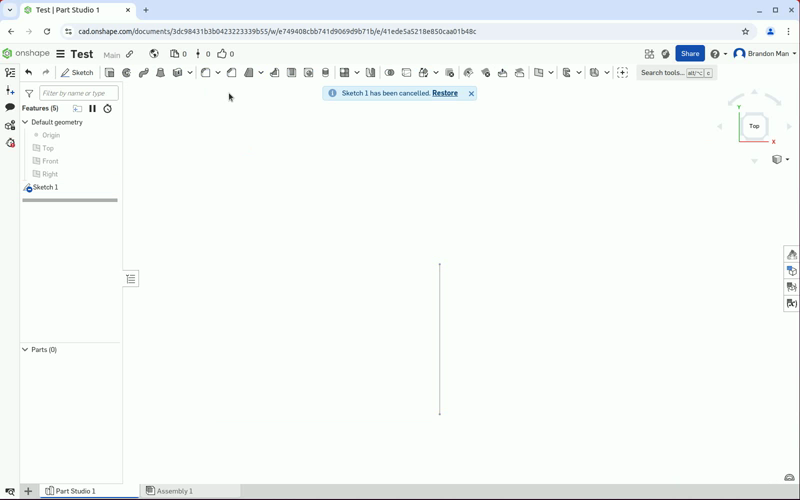
key(shift+s)
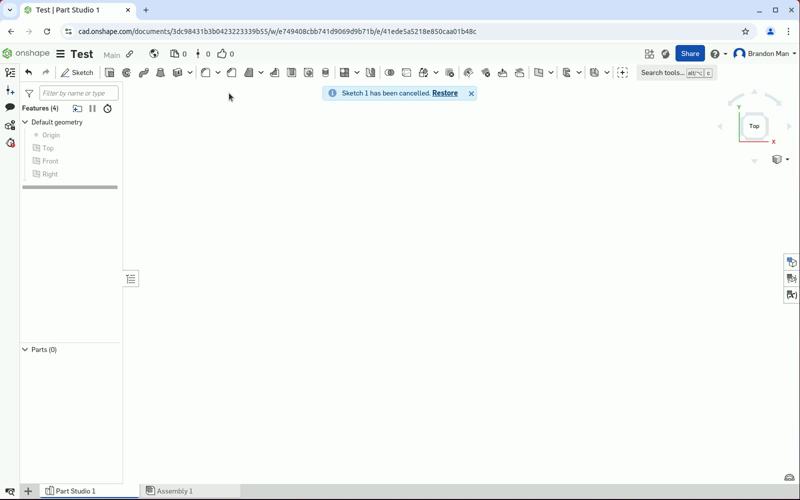
mouse_move(73, 150)
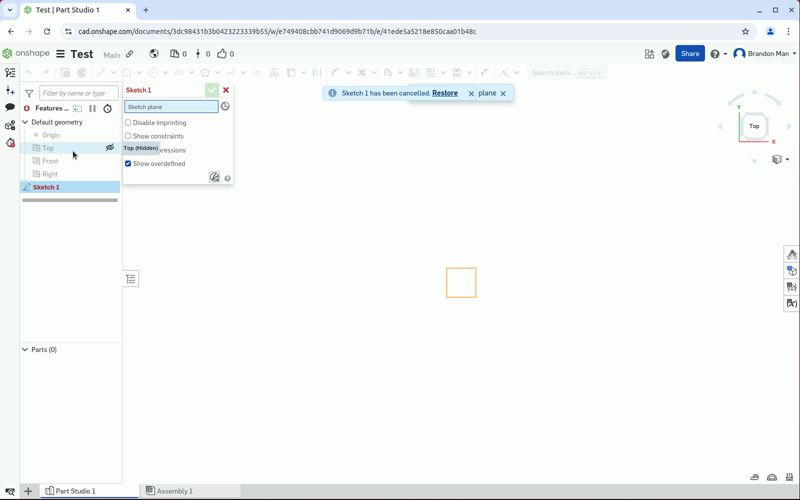
click(73, 150)
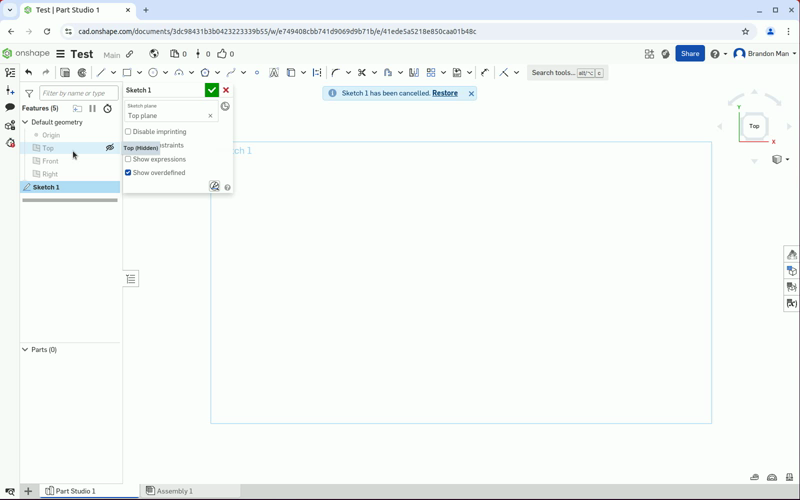
mouse_move(73, 352)
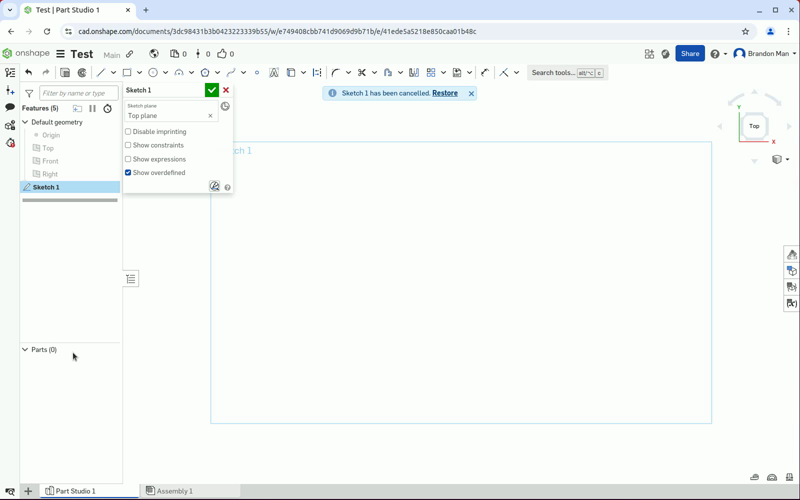
key(y)
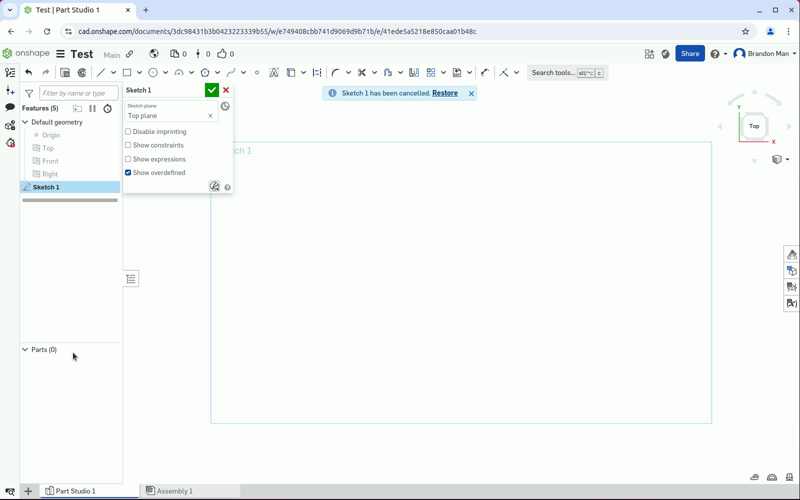
key(l)
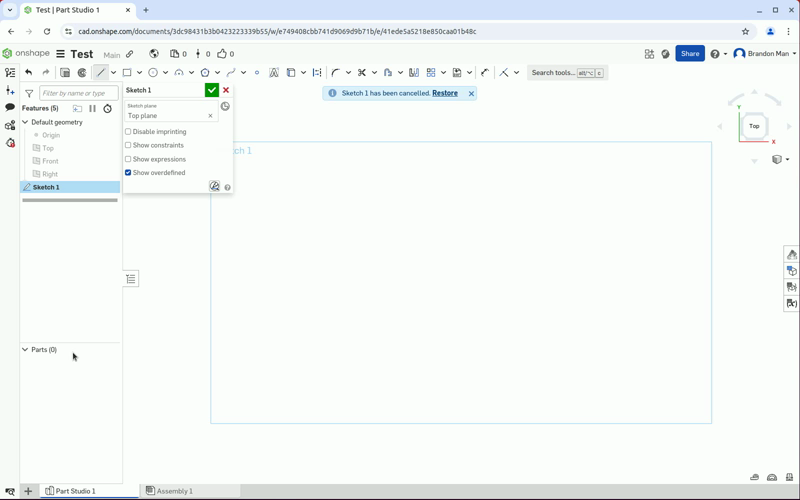
key_down(shift)
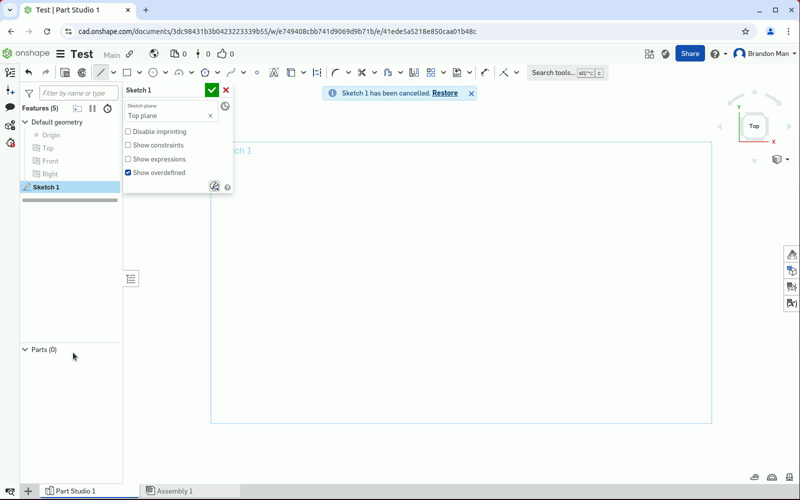
mouse_move(460, 363)
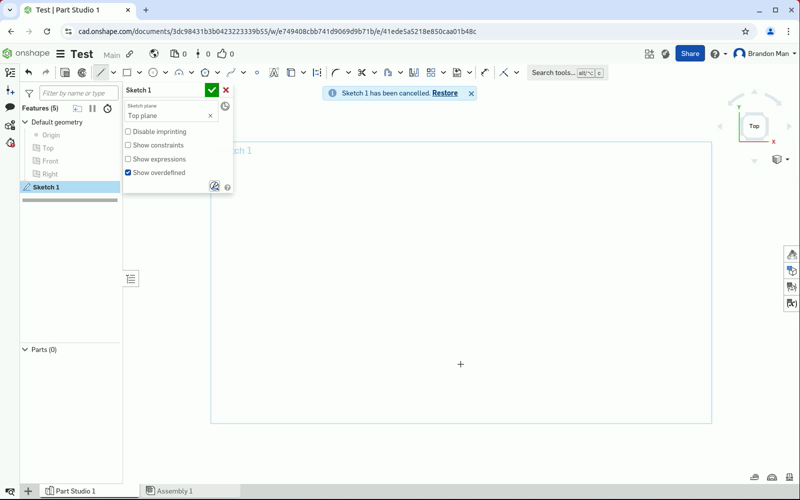
click(460, 363)
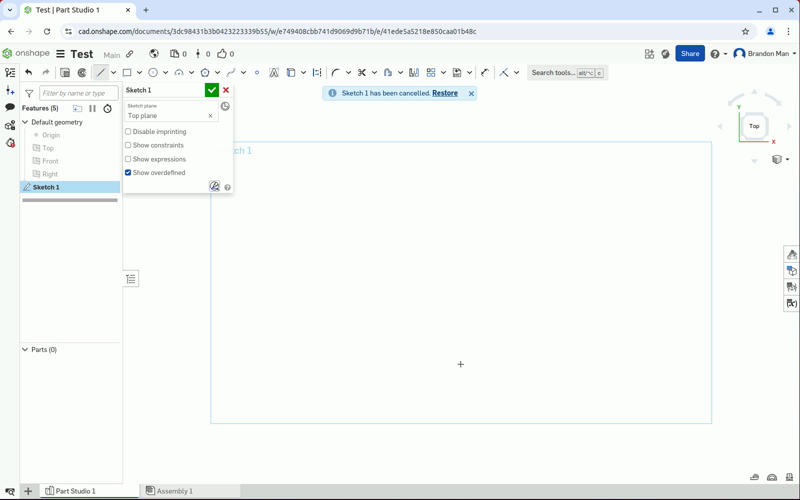
key_up(shift)
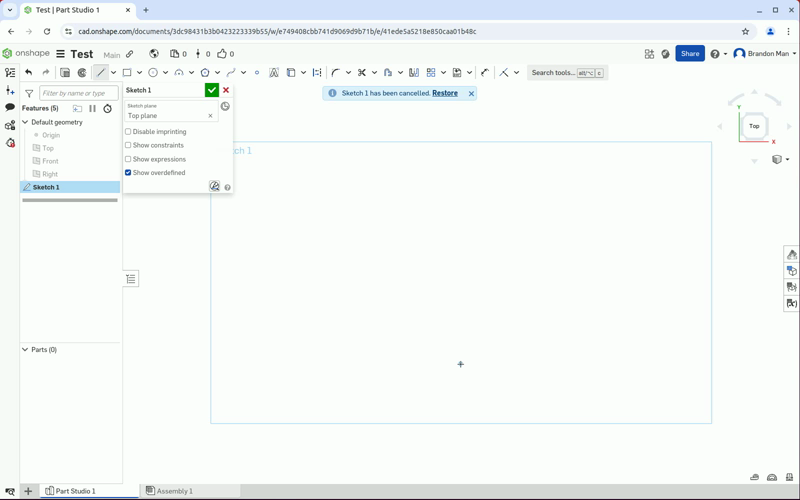
key_down(shift)
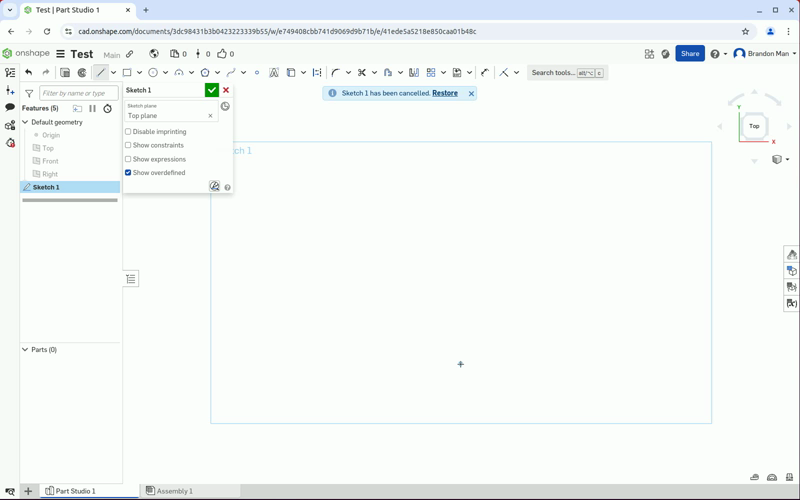
mouse_move(525, 363)
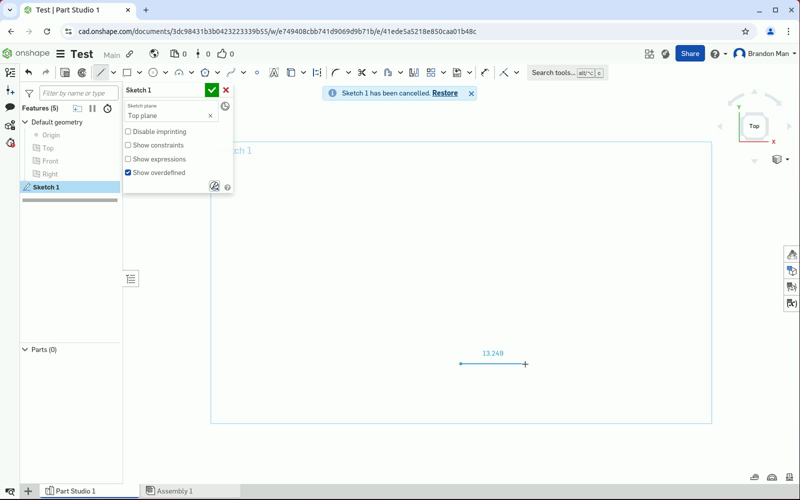
click(525, 363)
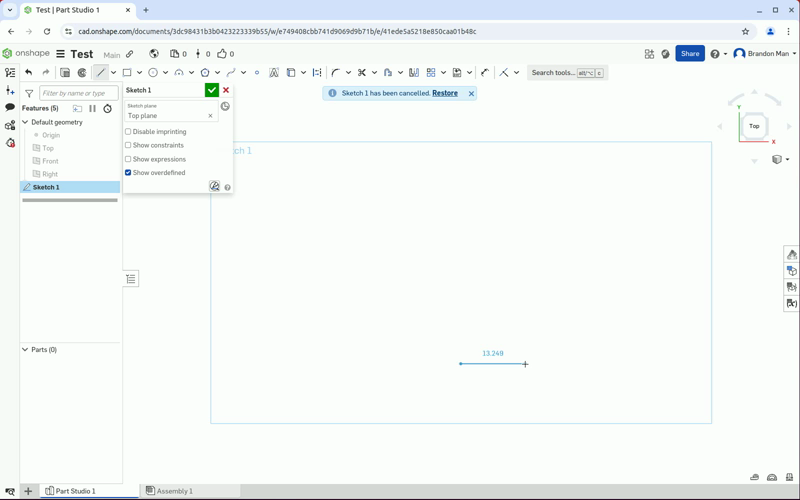
key_up(shift)
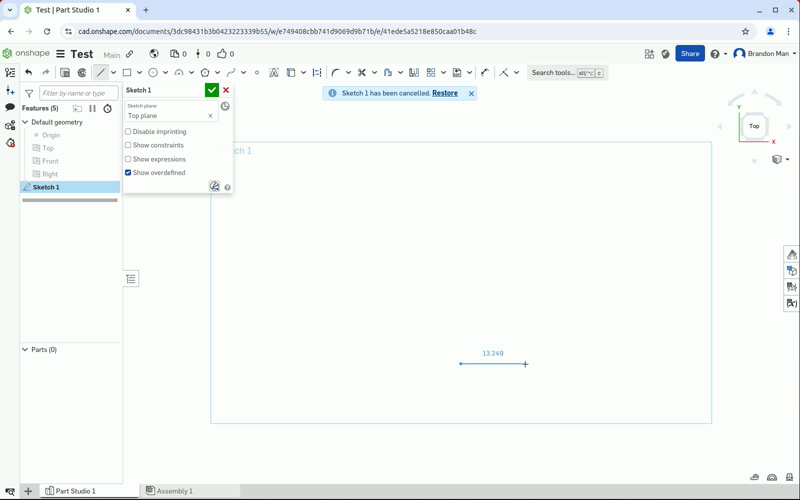
key_down(shift)
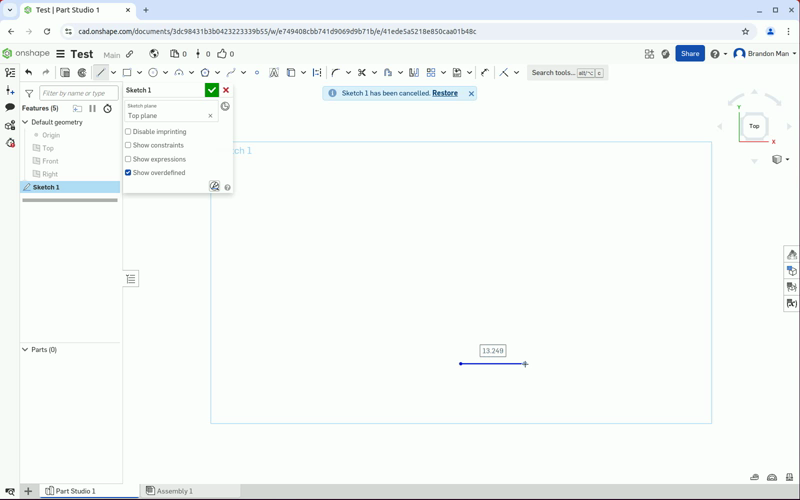
mouse_move(555, 363)
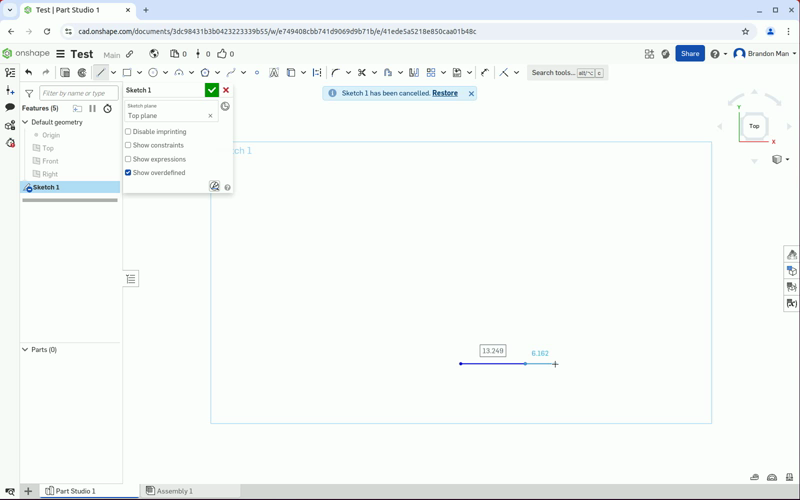
mouse_move(525, 357)
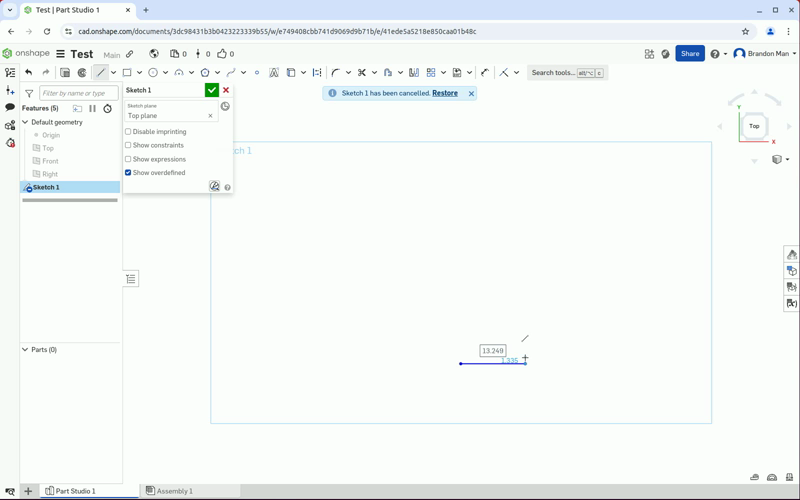
scroll(6)
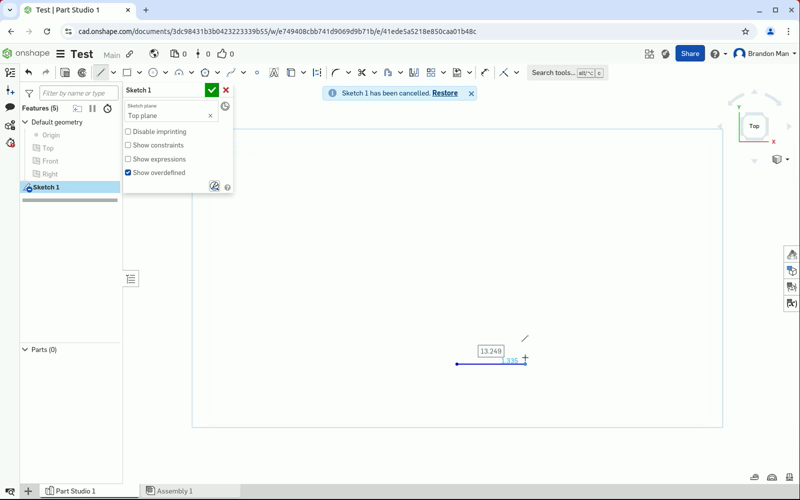
scroll(6)
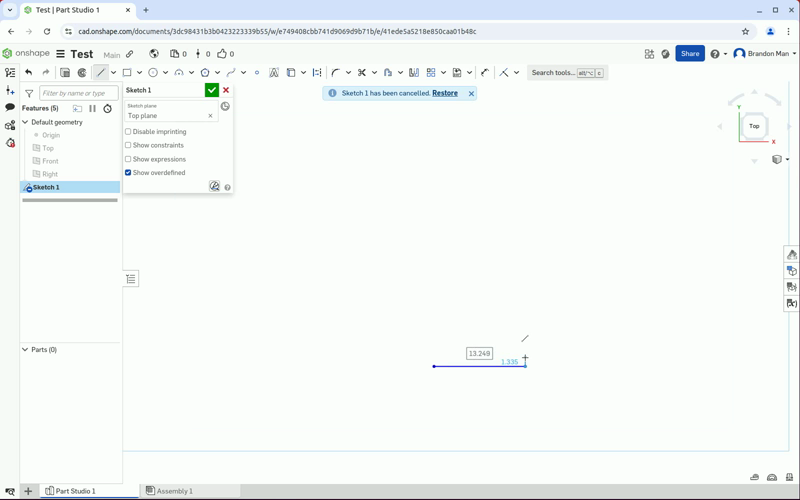
scroll(6)
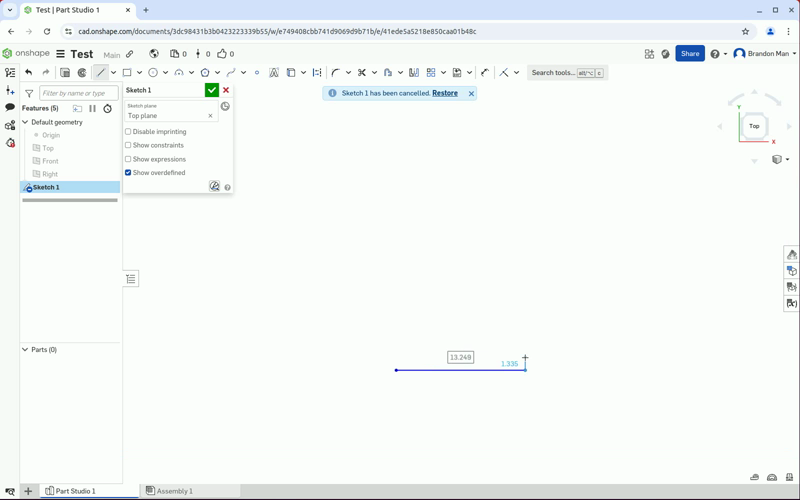
scroll(6)
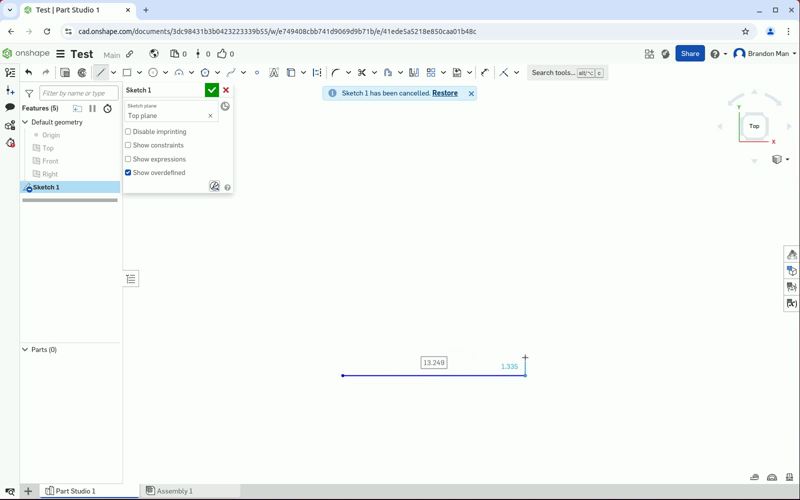
scroll(6)
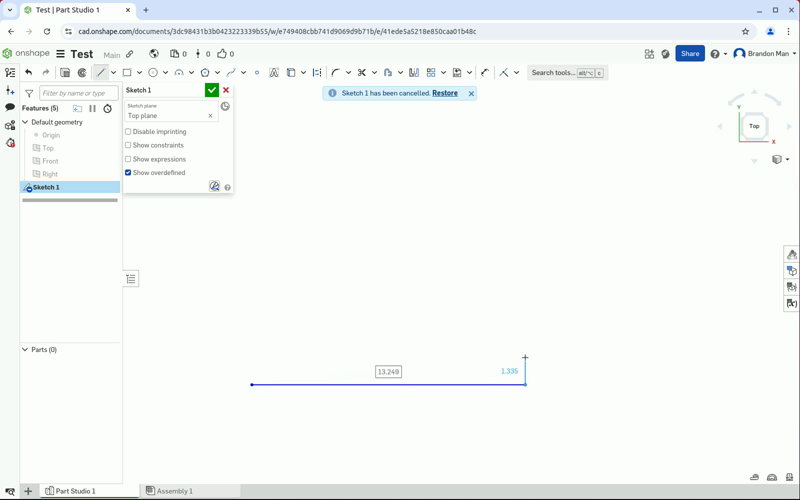
scroll(6)
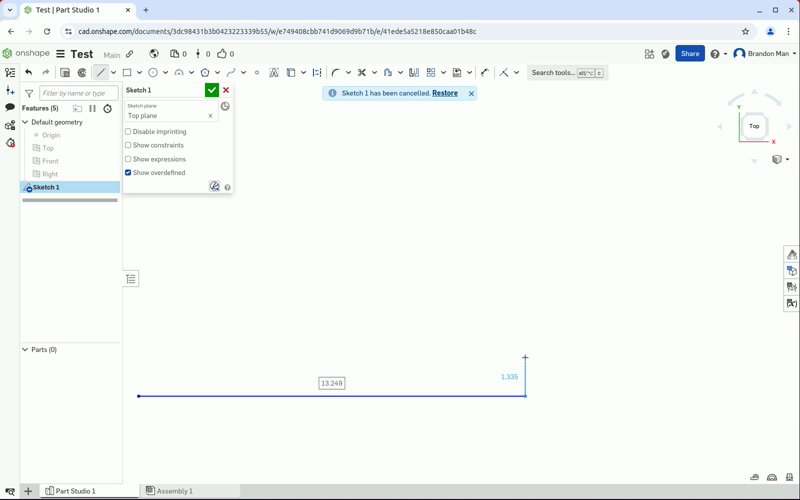
scroll(6)
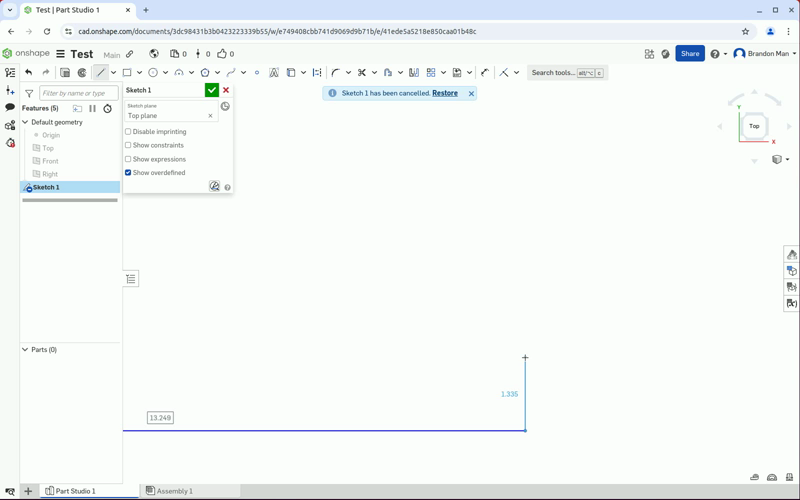
click(525, 357)
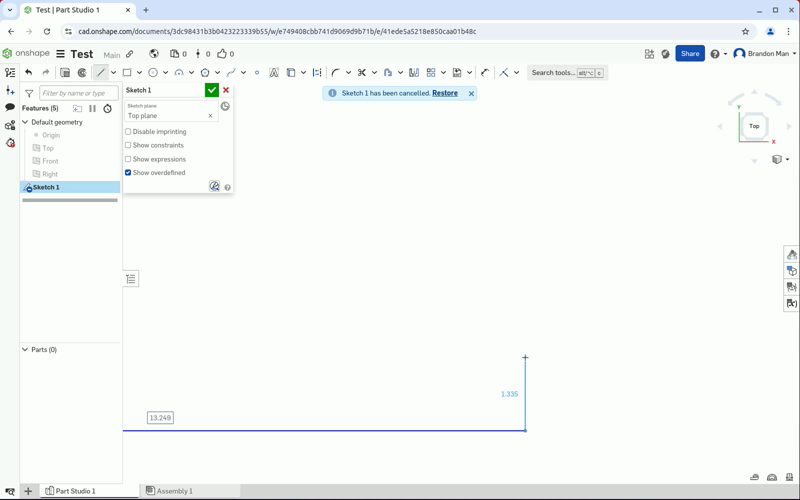
scroll(-6)
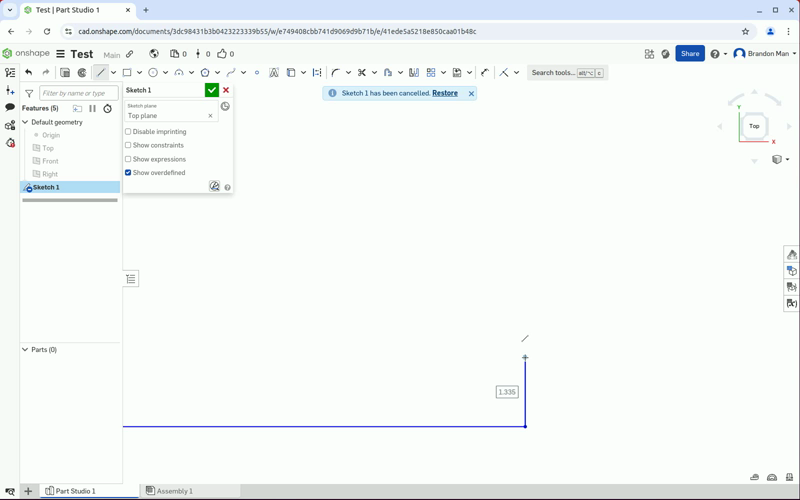
scroll(-6)
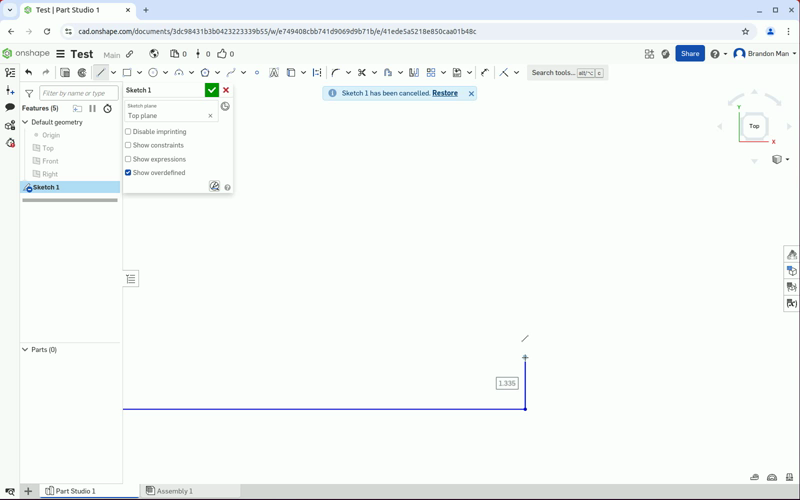
scroll(-6)
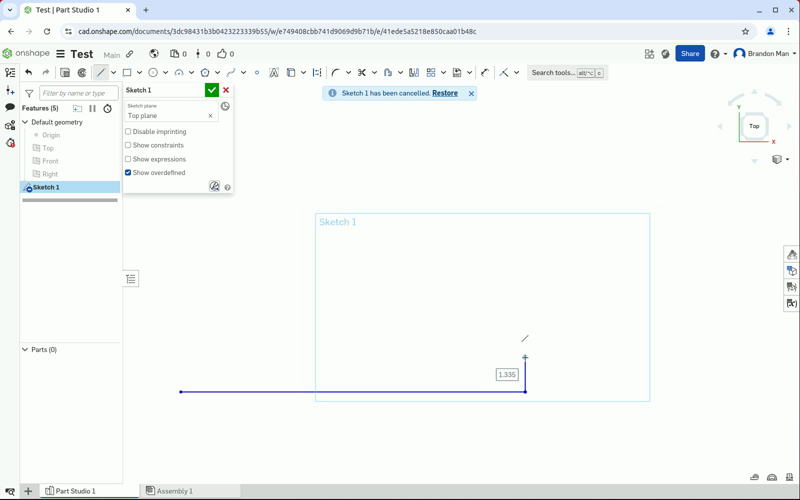
scroll(-6)
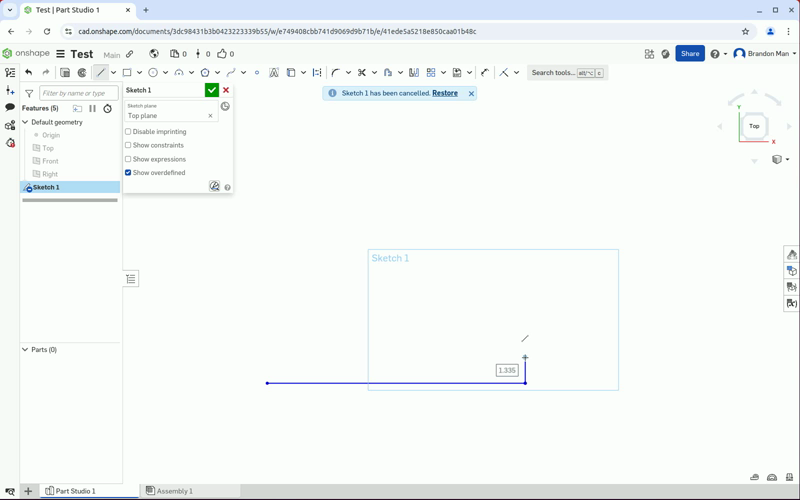
scroll(-6)
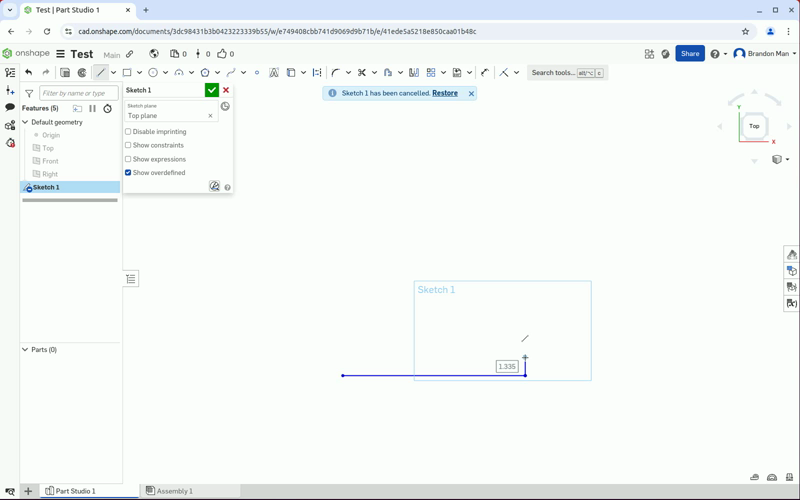
scroll(-6)
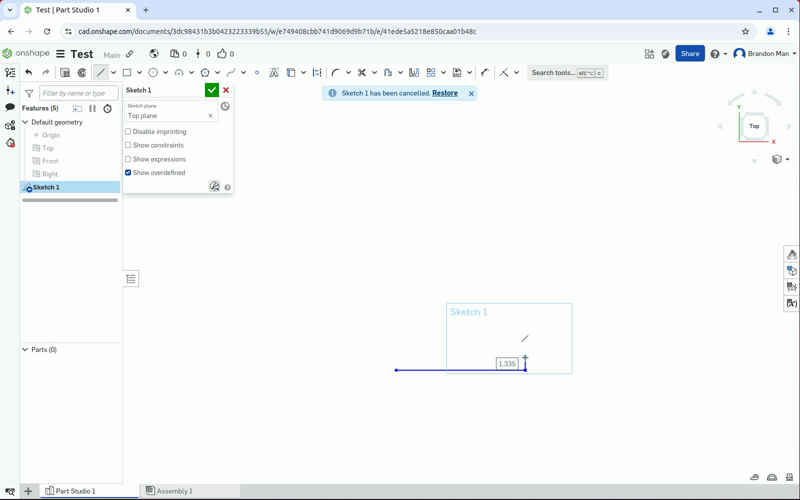
scroll(-6)
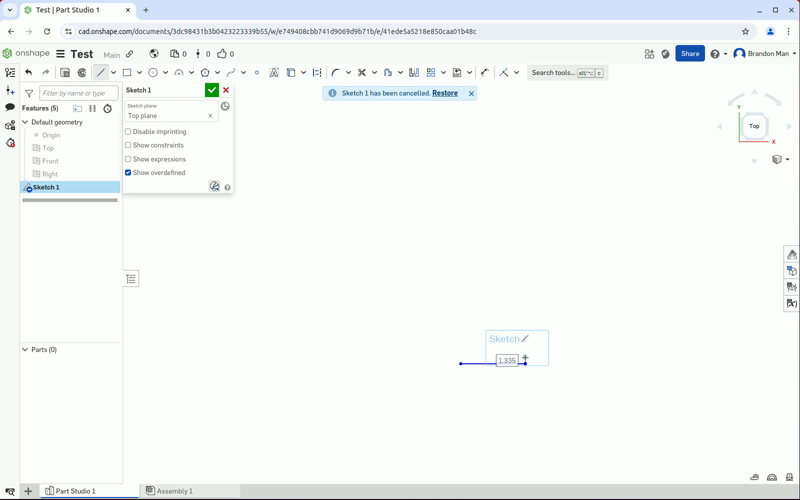
key_up(shift)
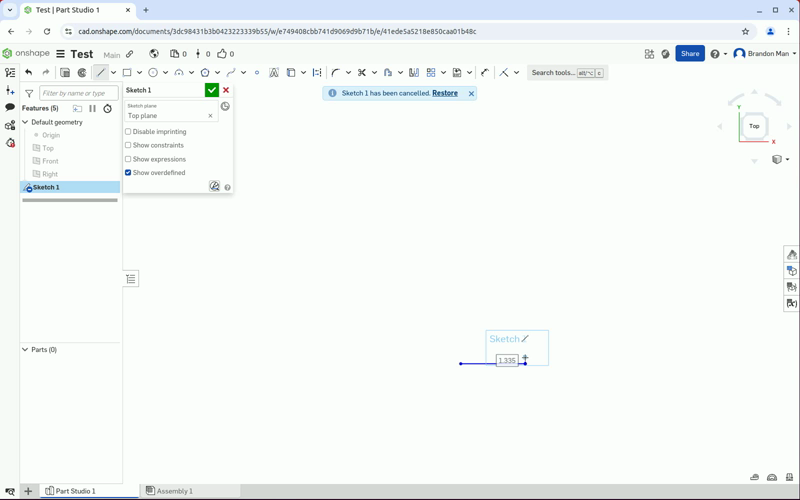
key_down(shift)
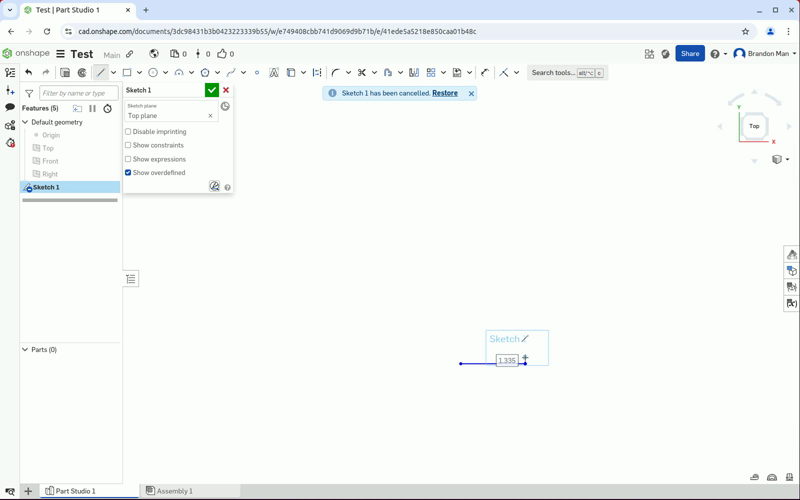
mouse_move(555, 357)
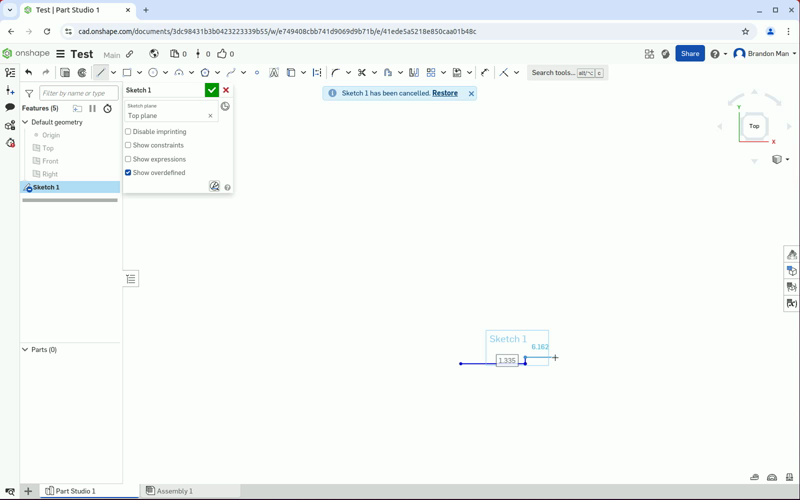
mouse_move(525, 318)
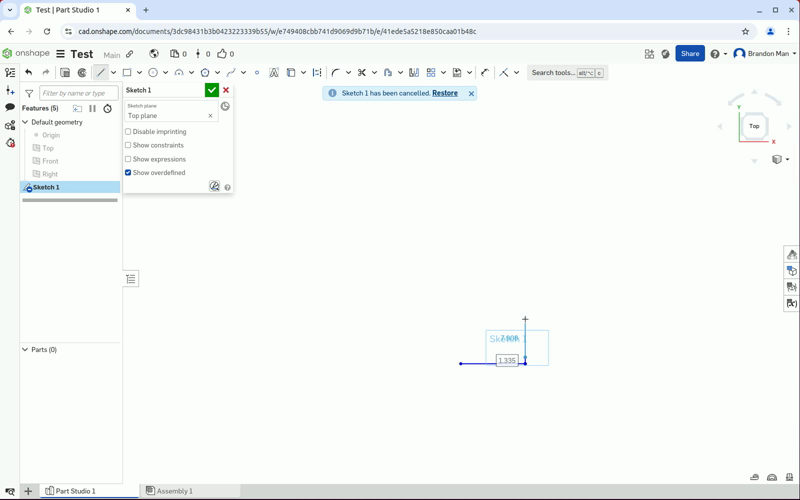
click(525, 318)
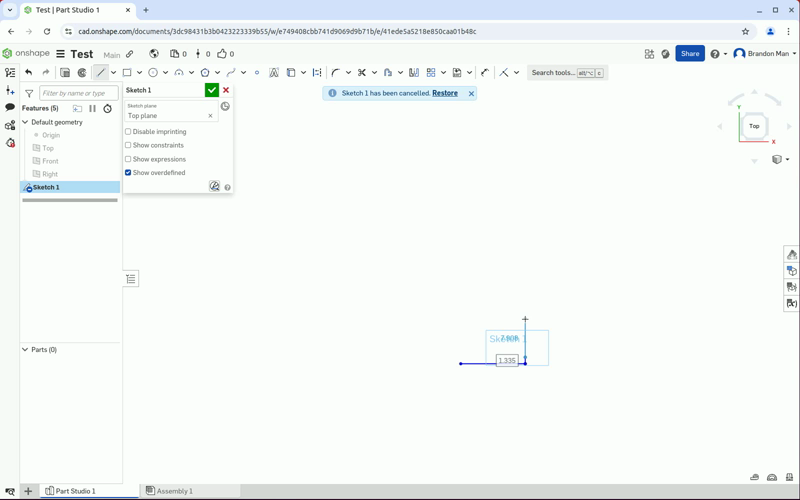
key_up(shift)
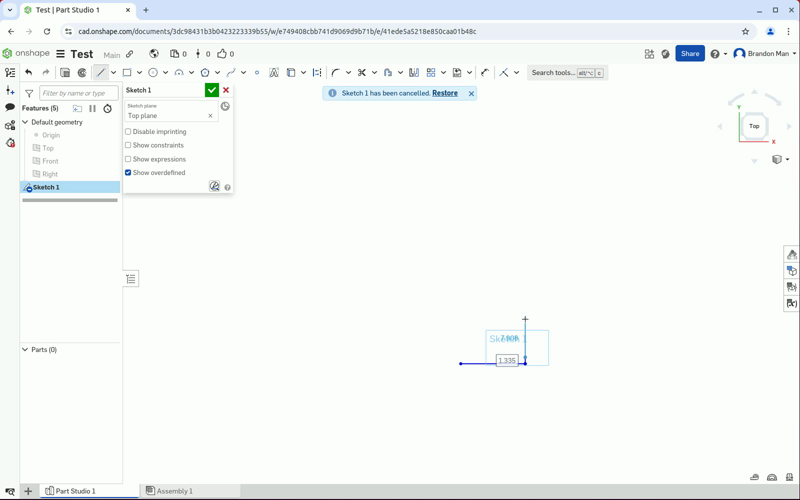
key_down(shift)
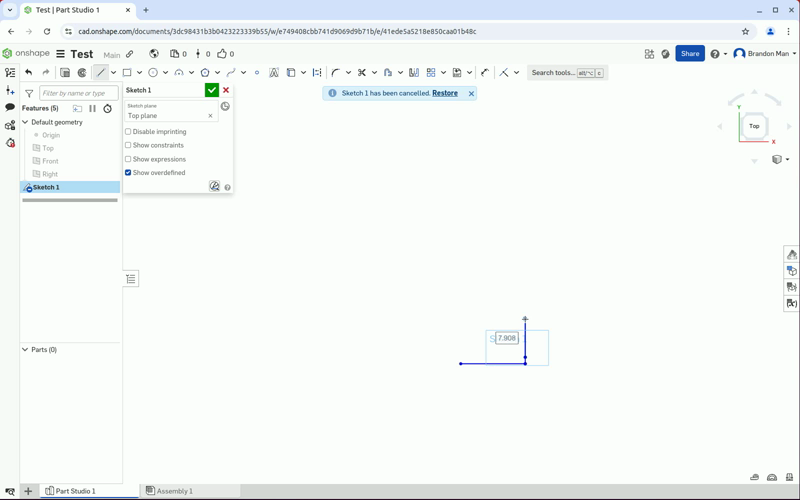
mouse_move(555, 318)
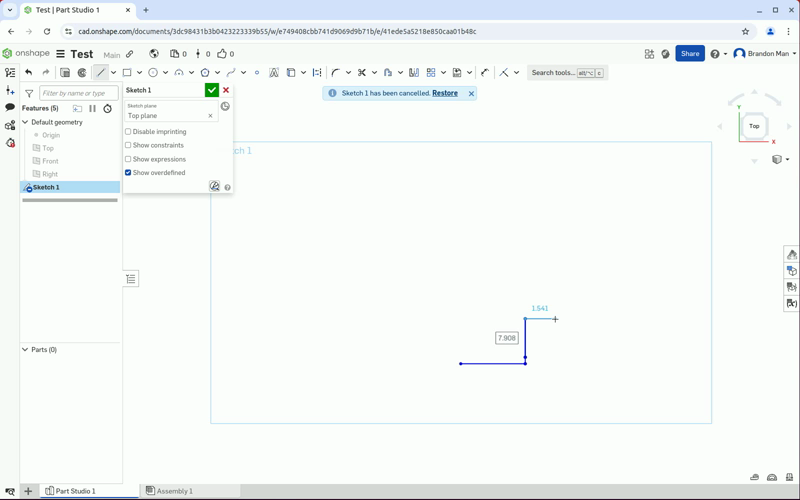
mouse_move(525, 282)
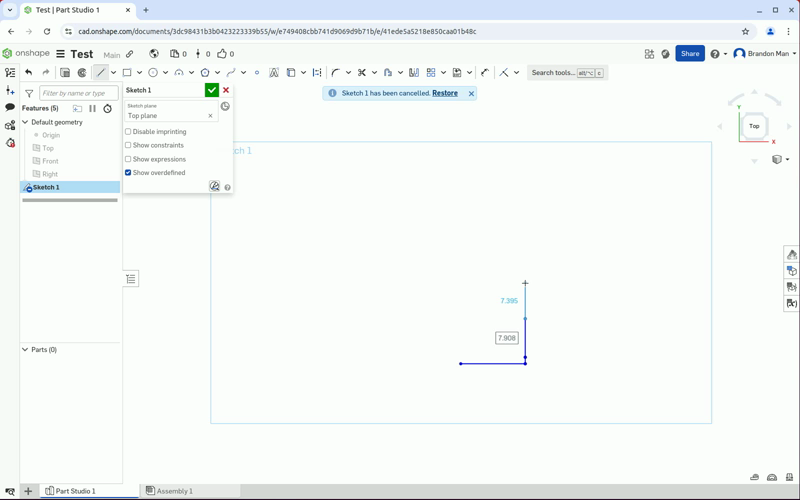
click(525, 282)
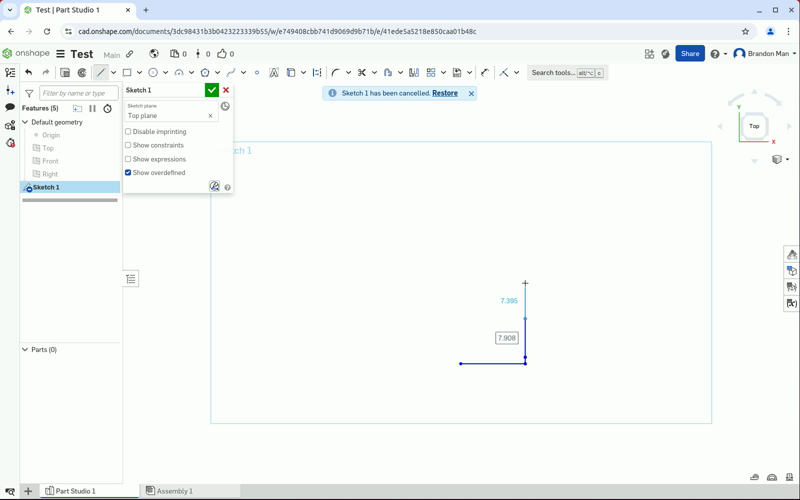
key_up(shift)
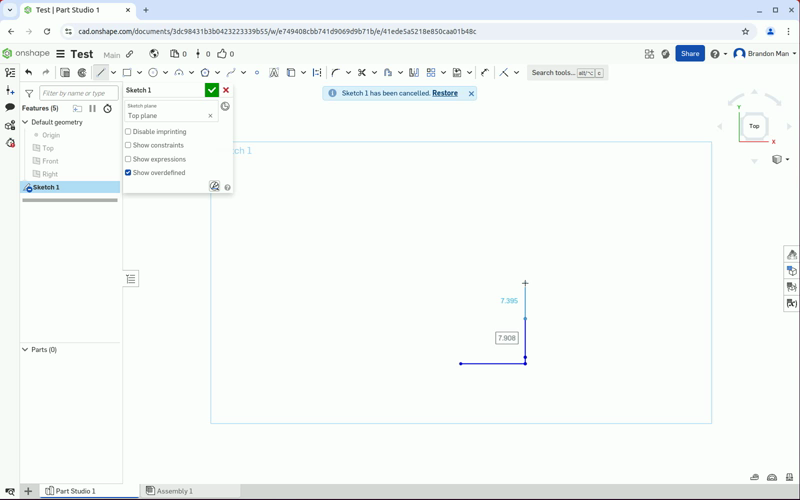
key_down(shift)
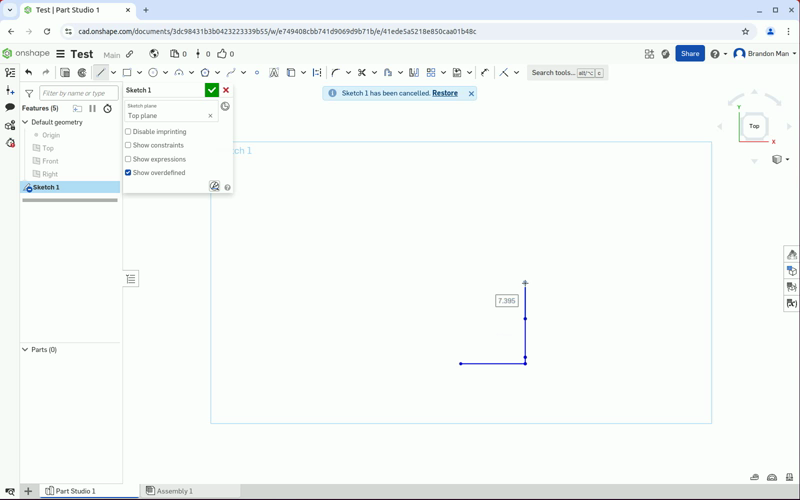
mouse_move(460, 282)
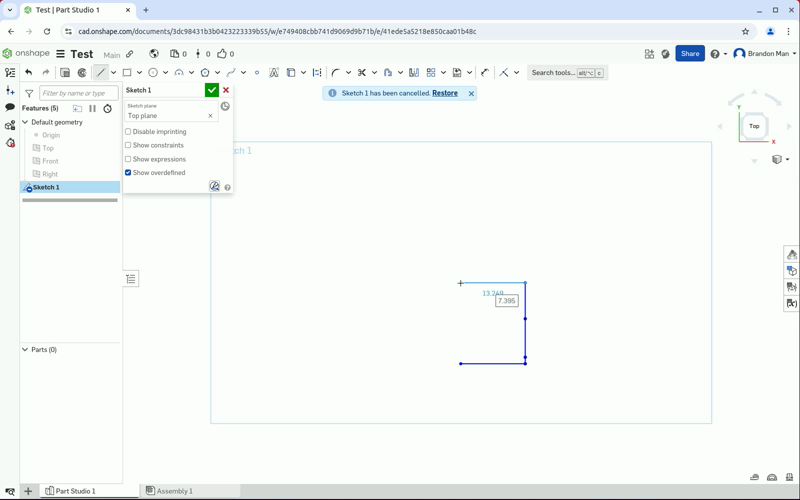
click(460, 282)
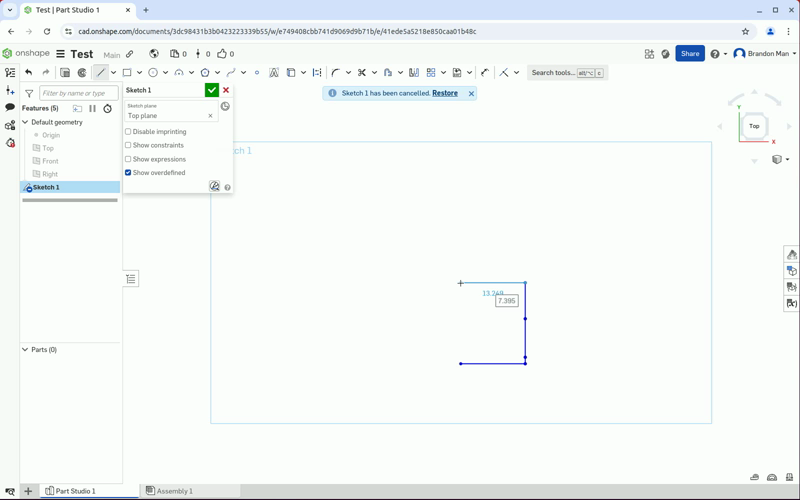
key_up(shift)
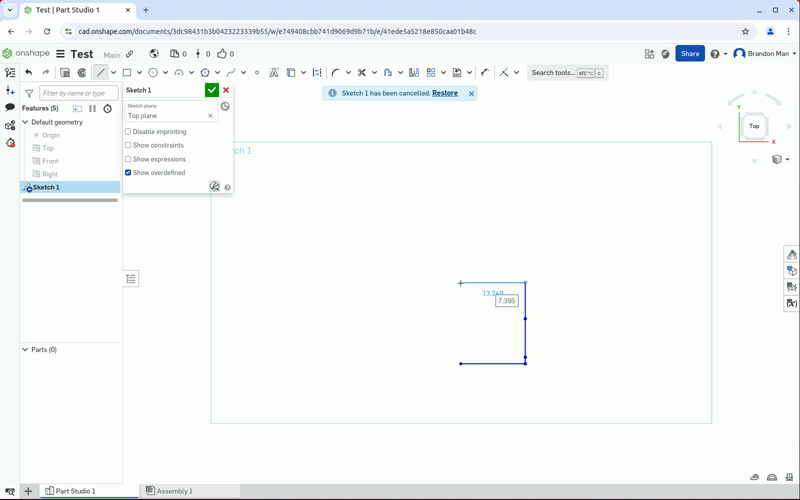
key_down(shift)
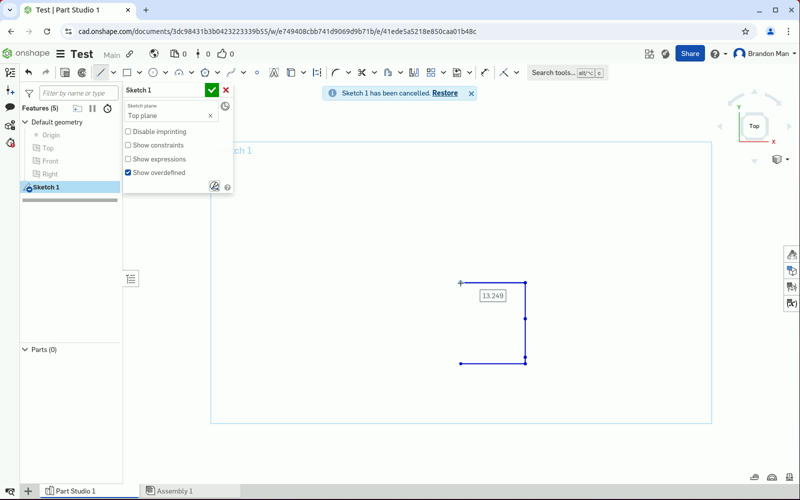
mouse_move(490, 282)
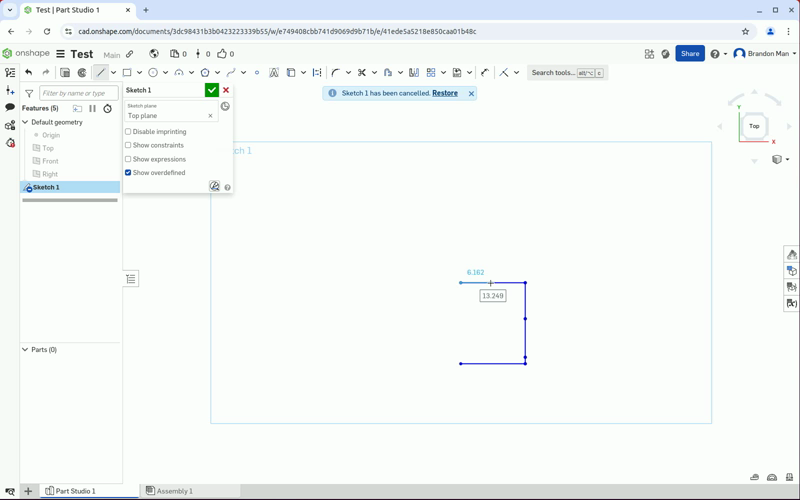
mouse_move(460, 313)
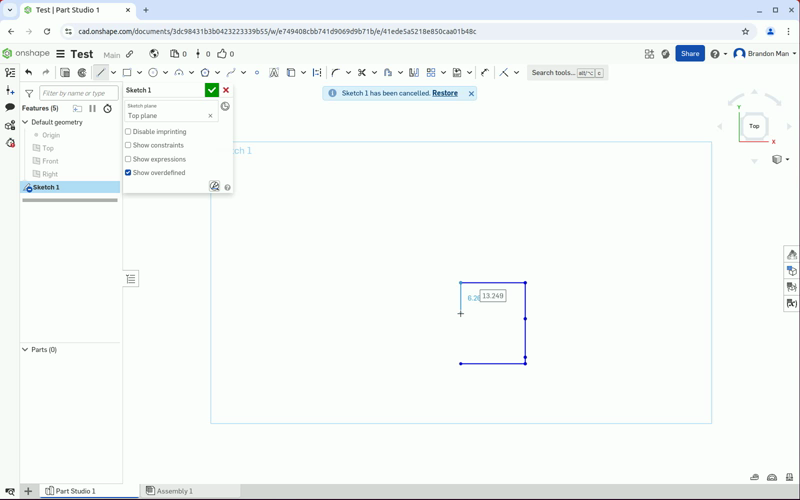
click(460, 313)
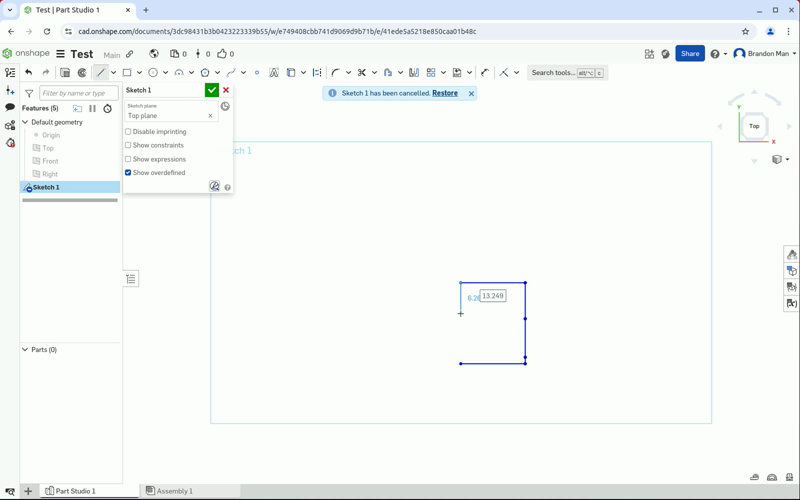
key_up(shift)
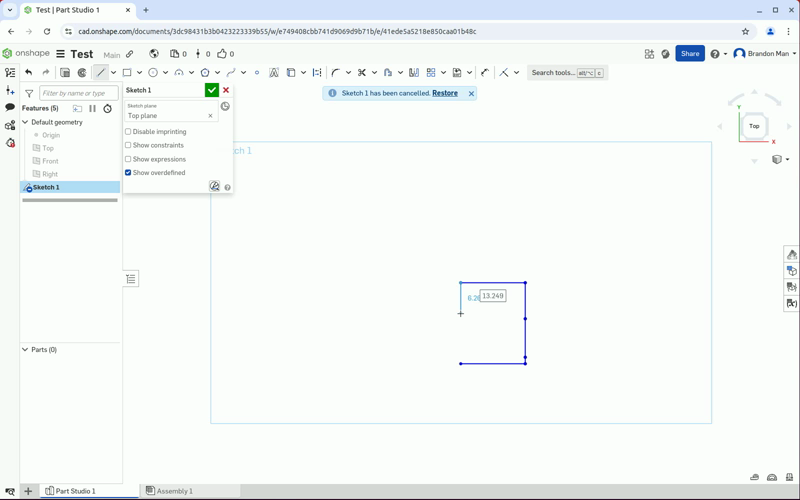
mouse_move(490, 313)
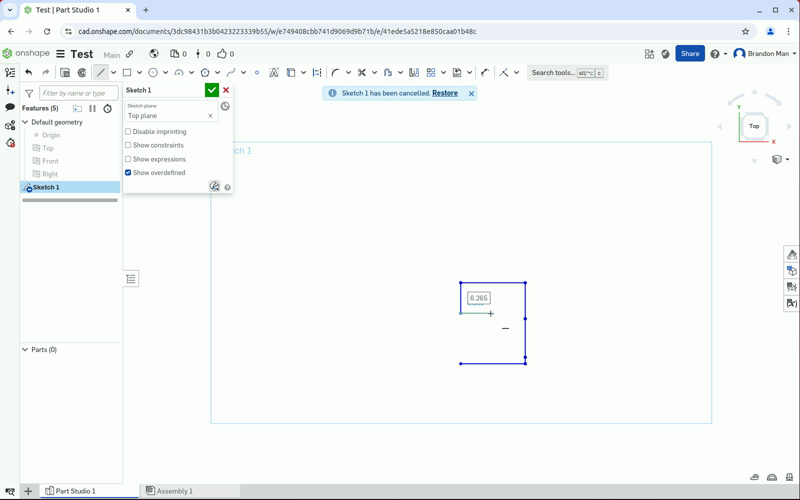
key_down(shift)
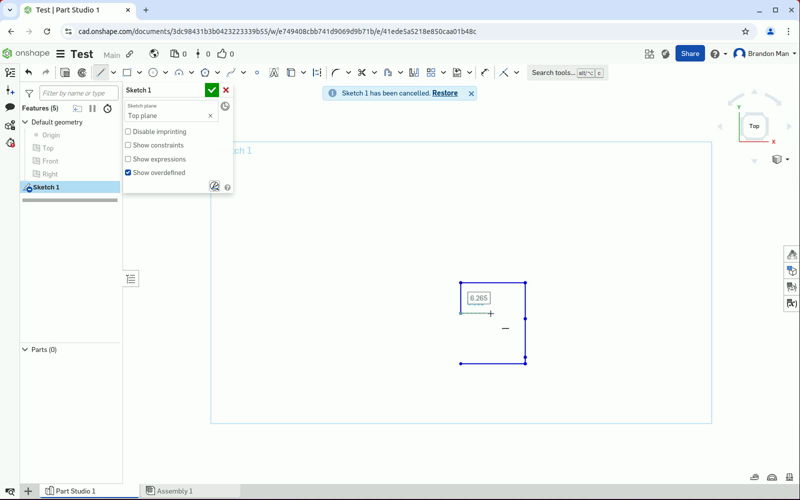
mouse_move(460, 363)
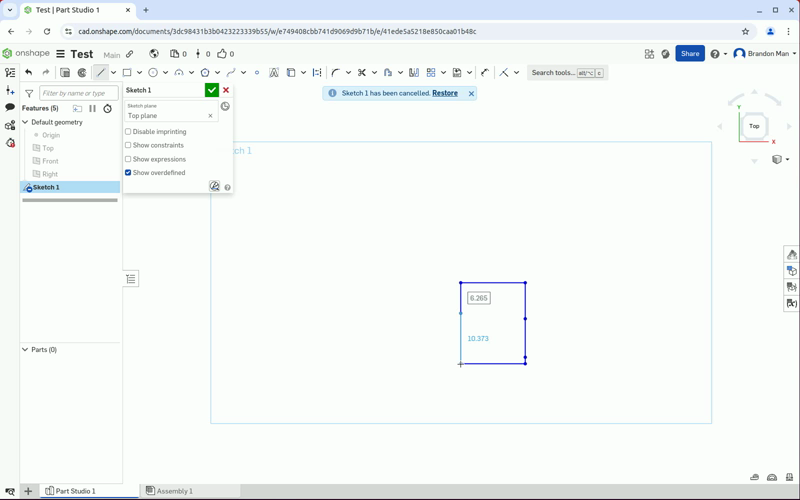
key_up(shift)
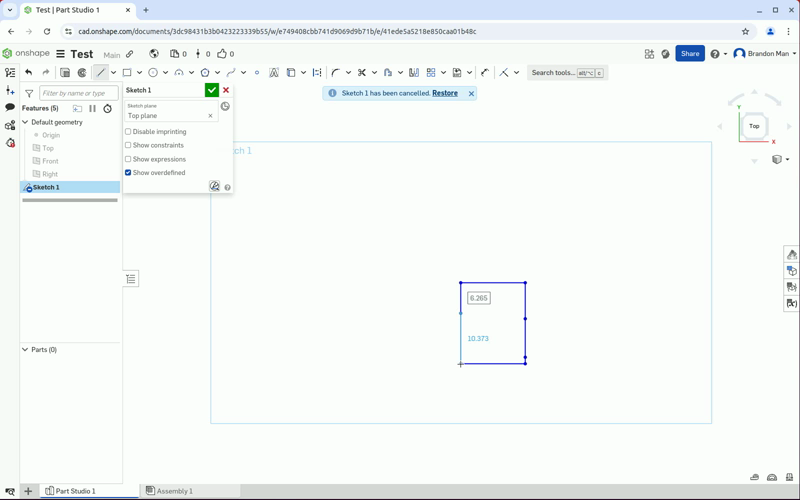
click(460, 363)
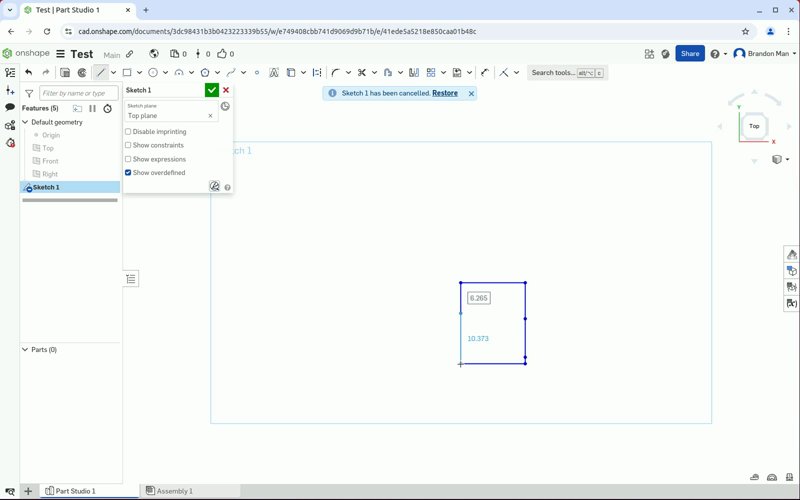
key(esc)
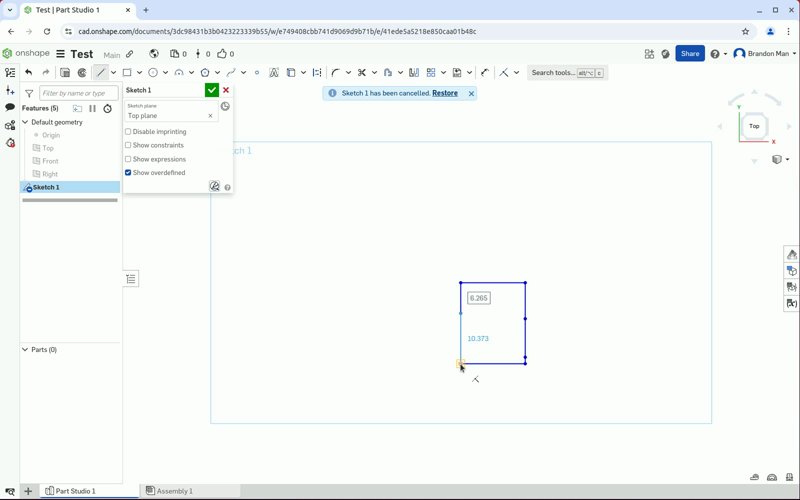
mouse_move(489, 346)
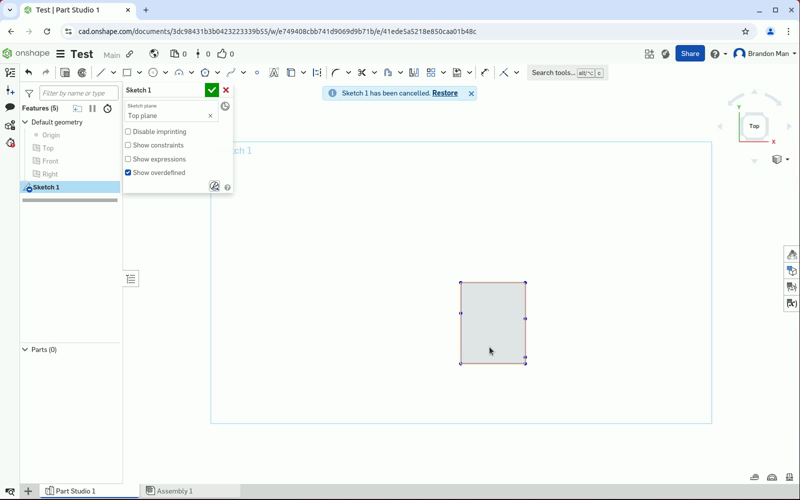
click(489, 346)
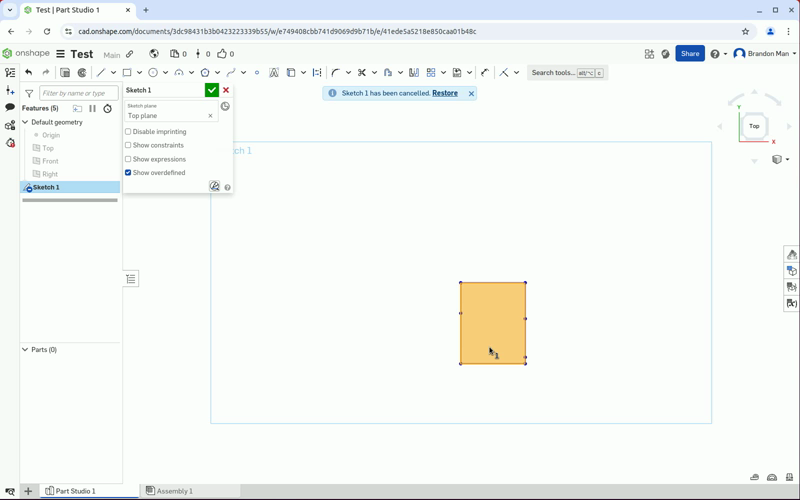
mouse_move(73, 352)
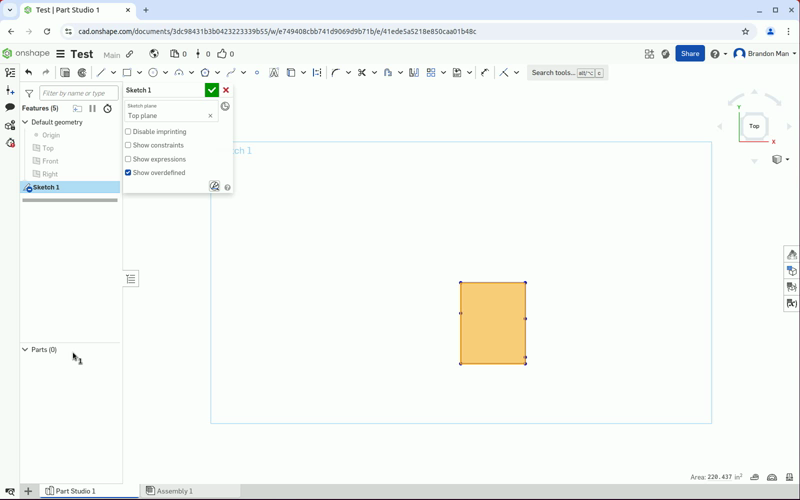
key(shift+y)
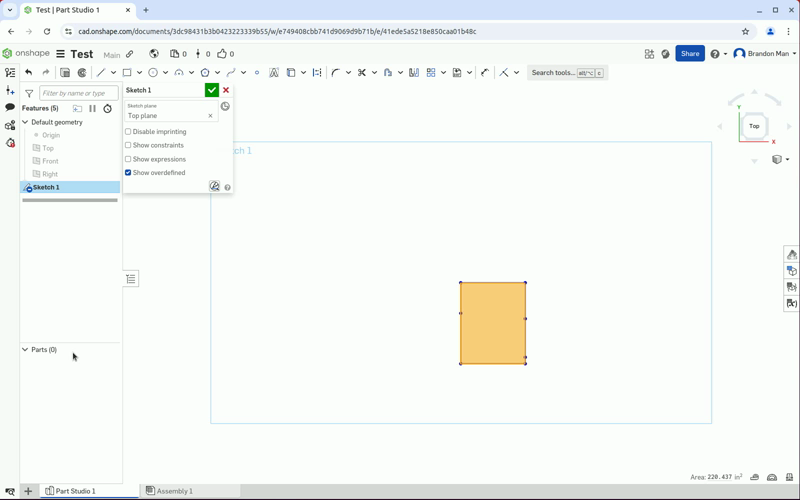
key(shift+e)
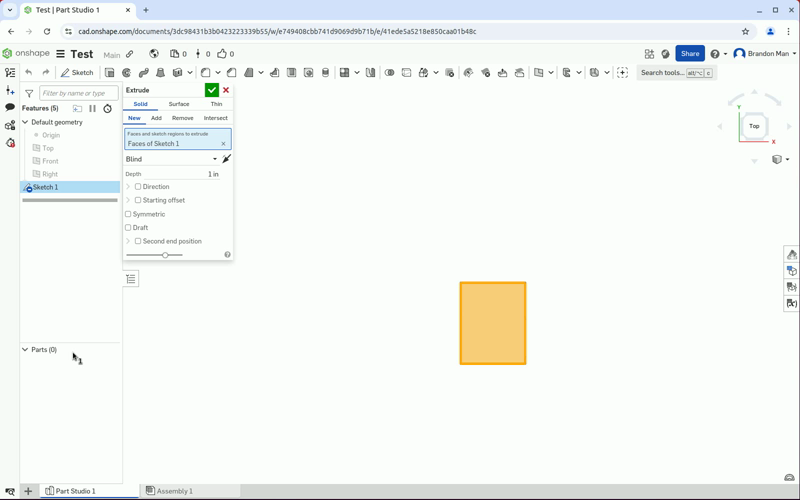
mouse_move(143, 106)
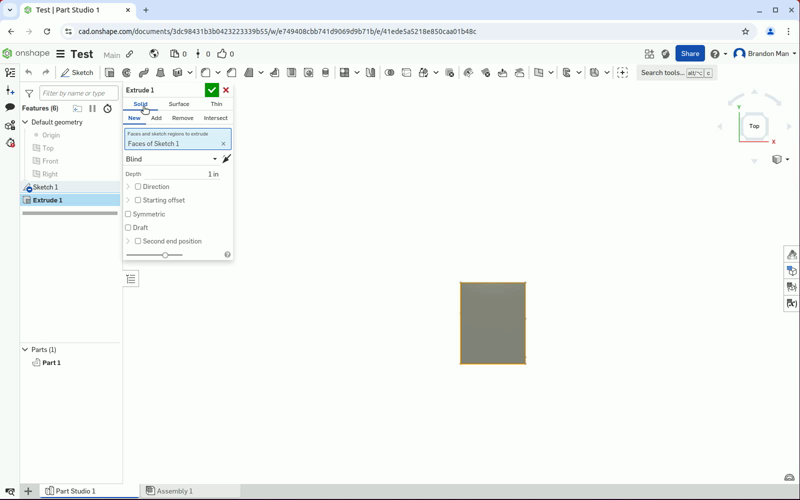
click(143, 106)
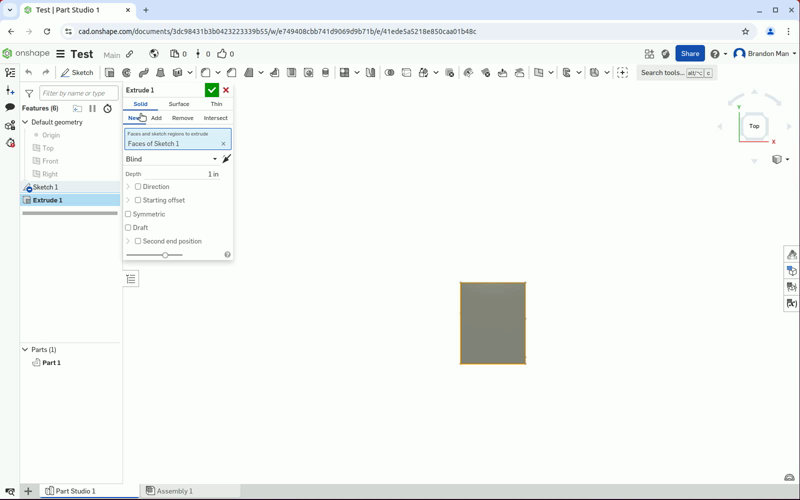
mouse_move(137, 120)
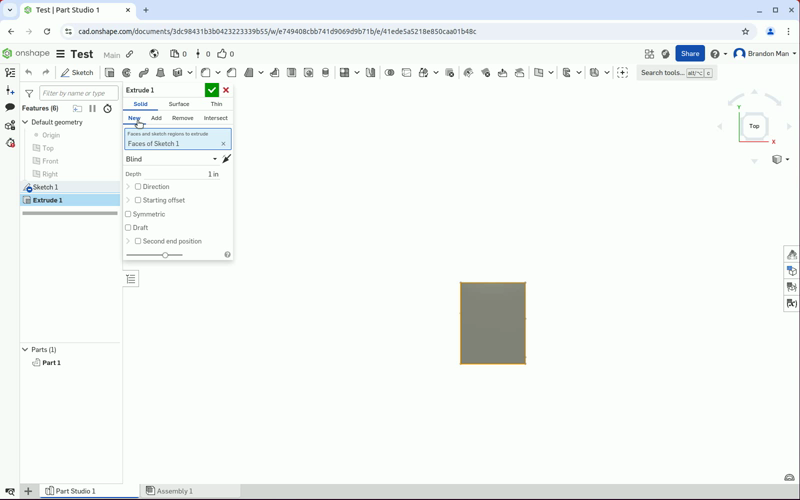
click(137, 120)
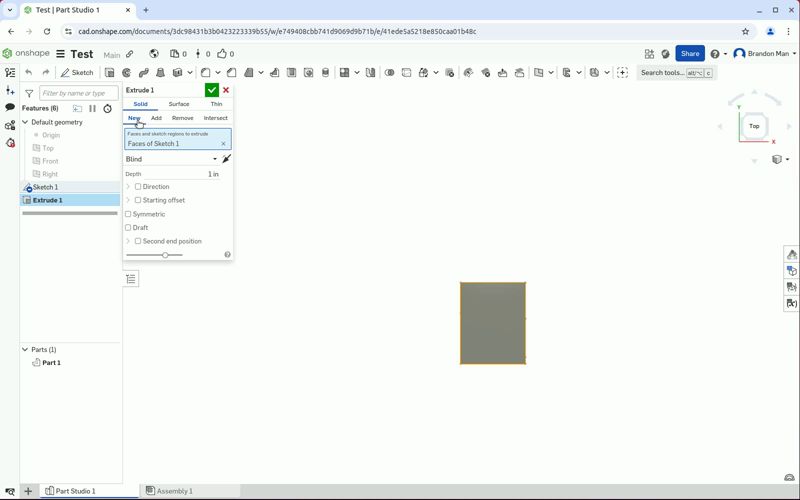
key(tab, 4)
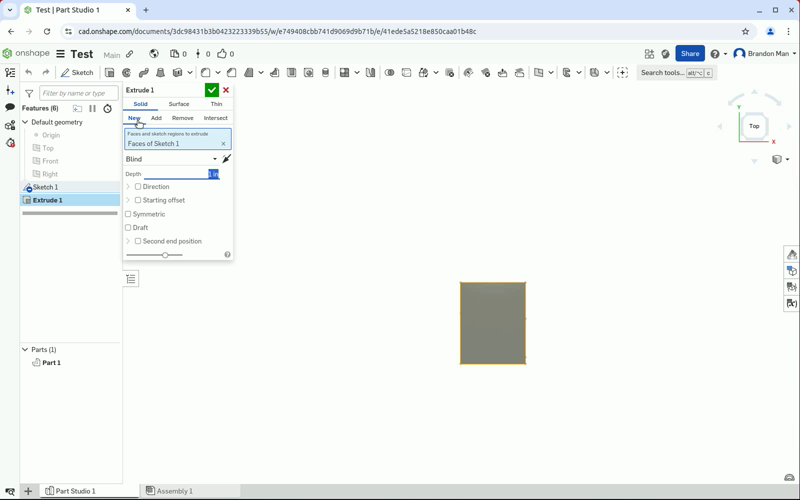
text(4.333)
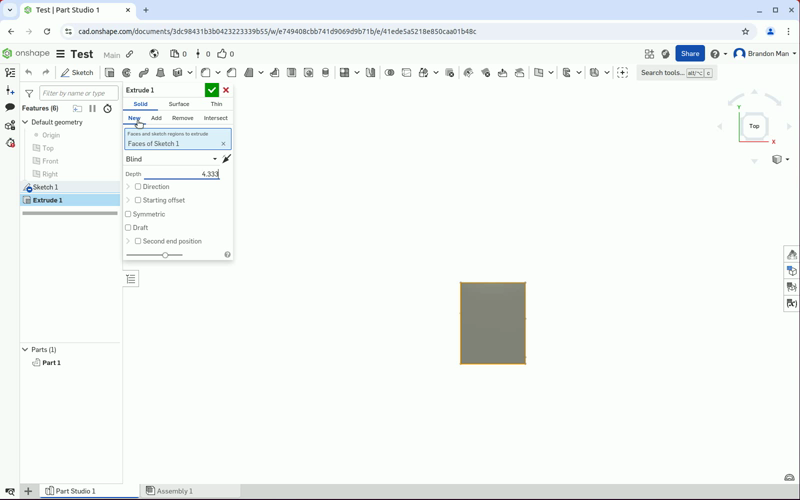
key(enter)
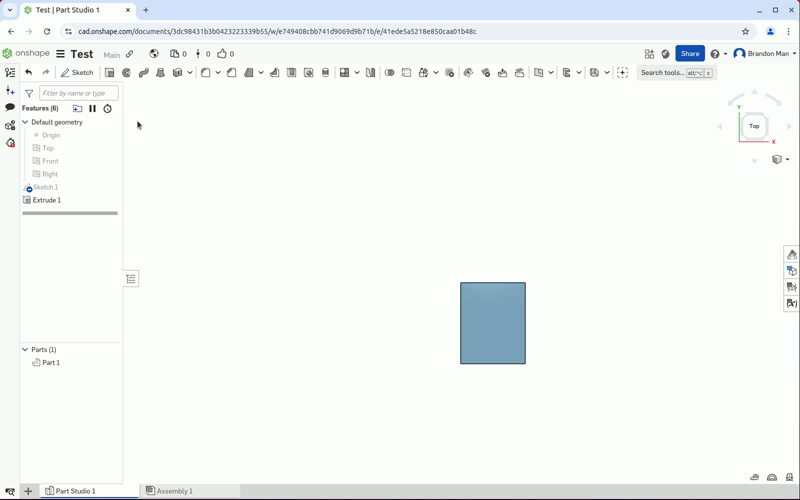
key(shift+h)
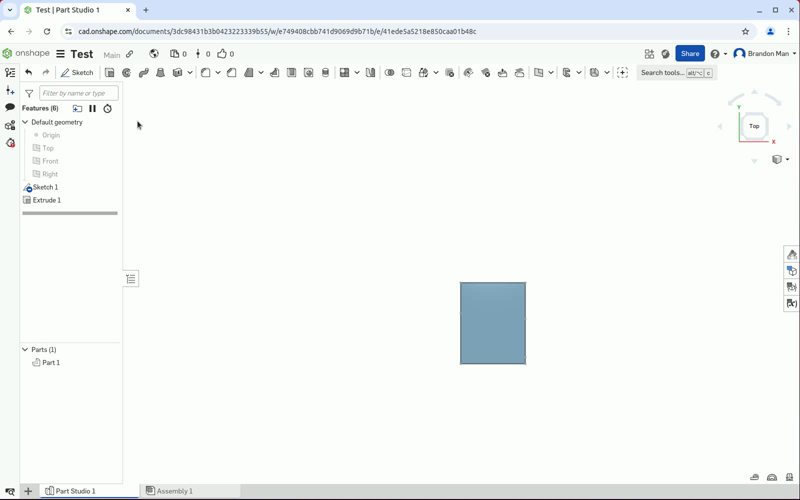
key(shift+h)
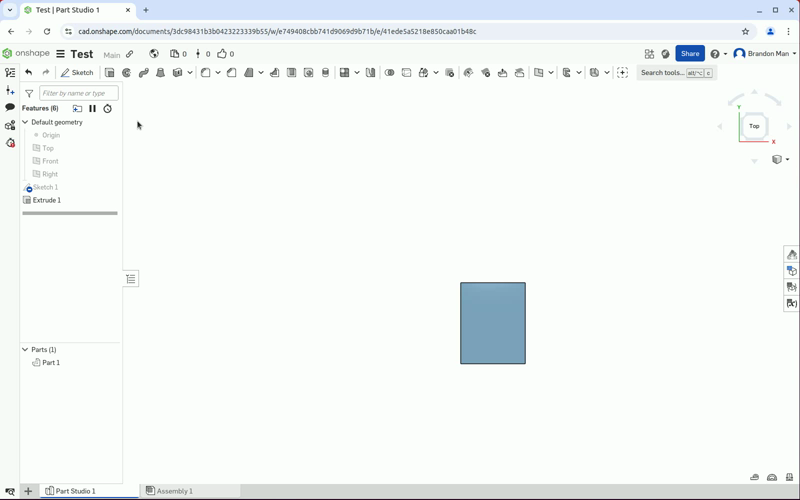
mouse_move(73, 189)
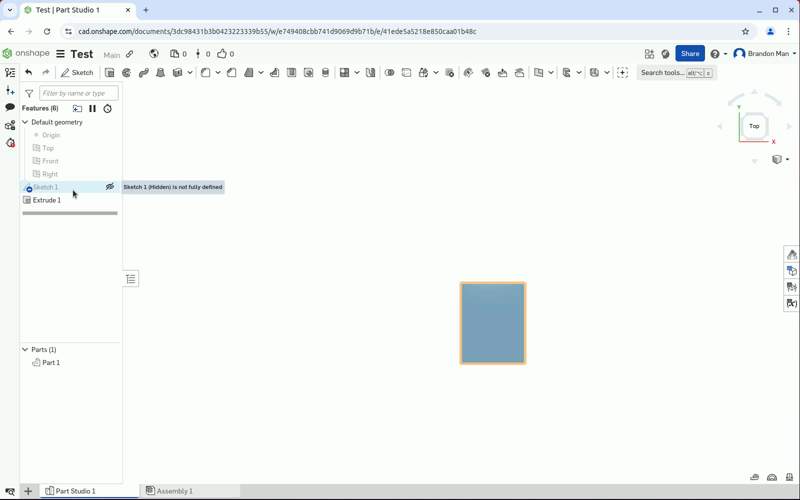
click(73, 189)
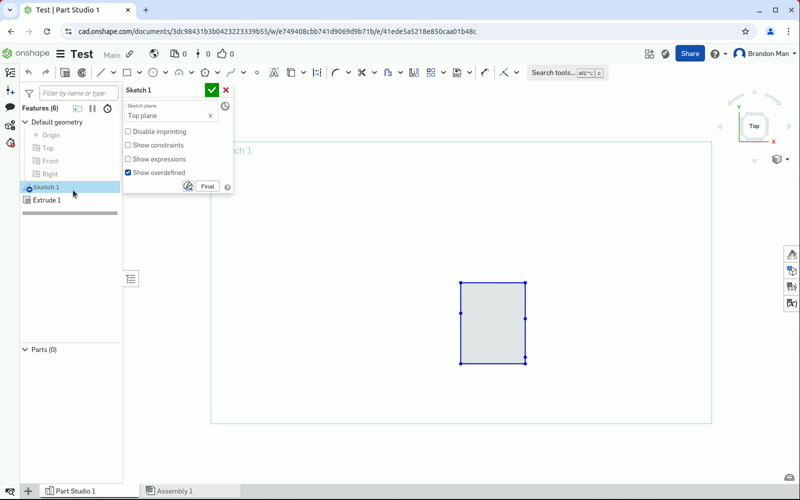
mouse_move(229, 92)
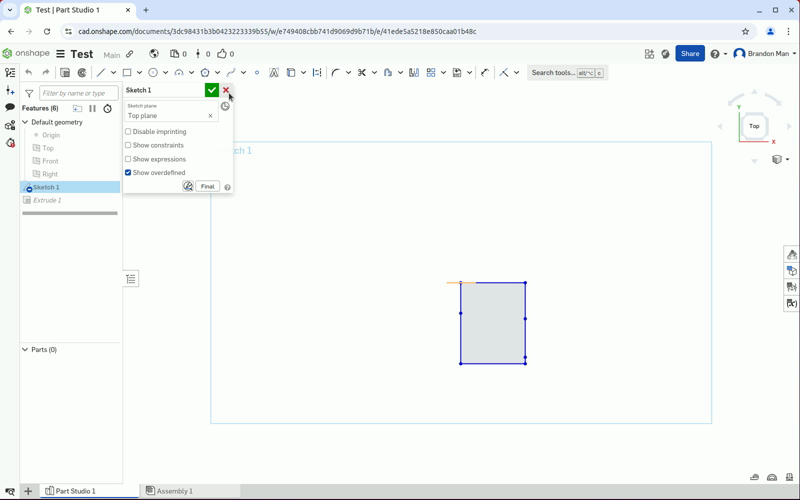
click(229, 92)
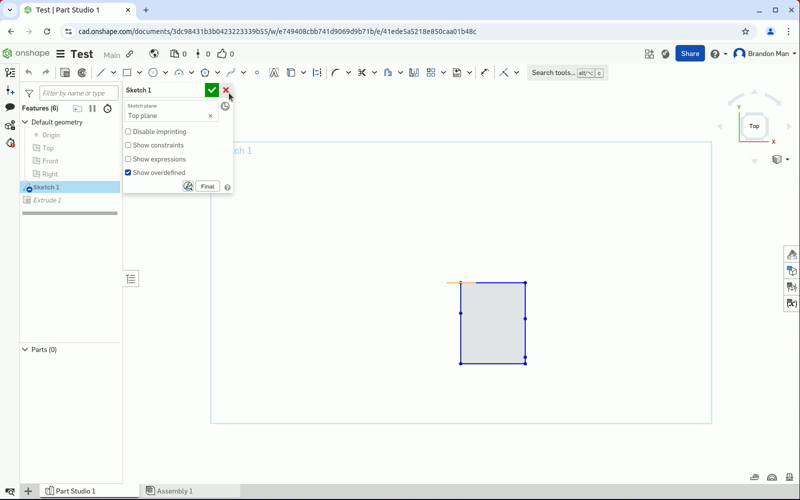
key(shift+s)
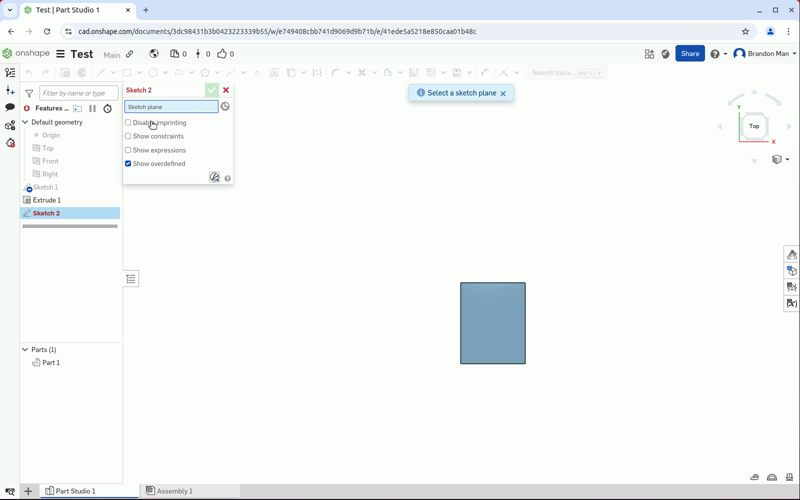
mouse_move(73, 150)
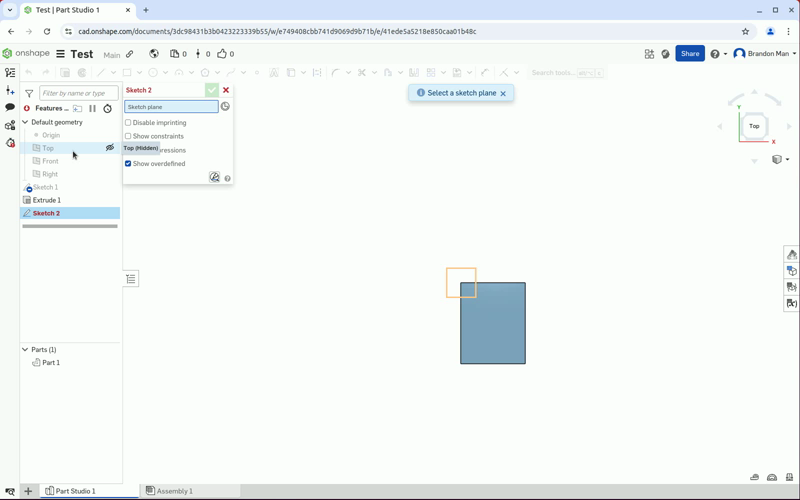
click(73, 150)
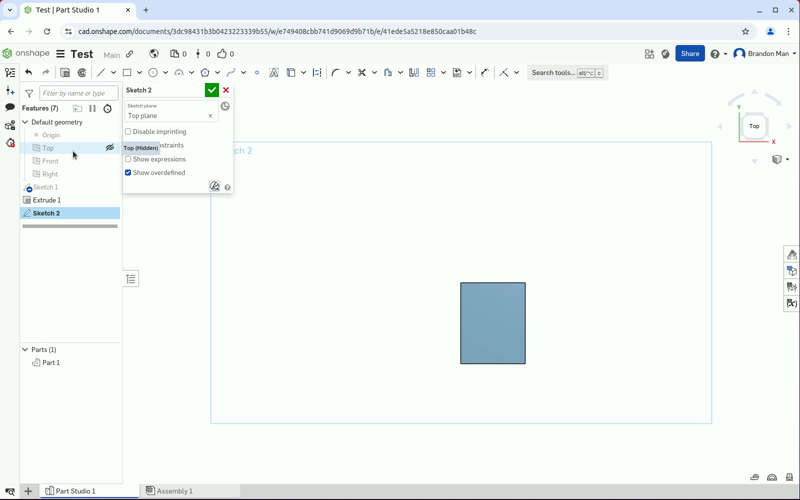
mouse_move(73, 352)
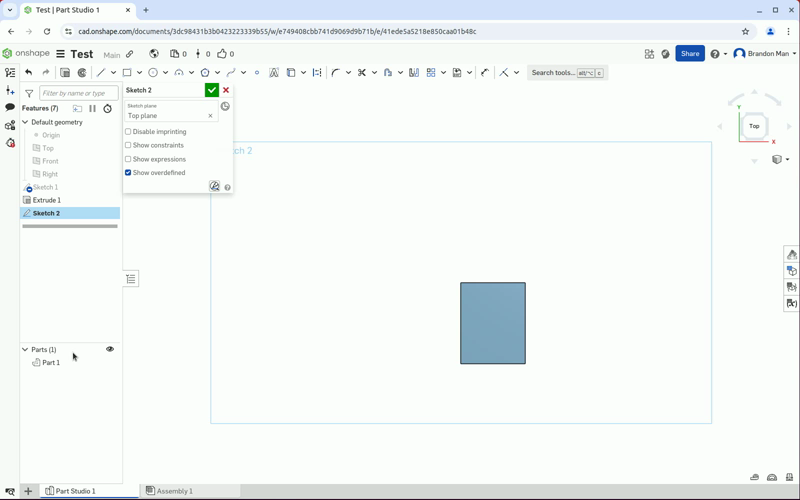
key(y)
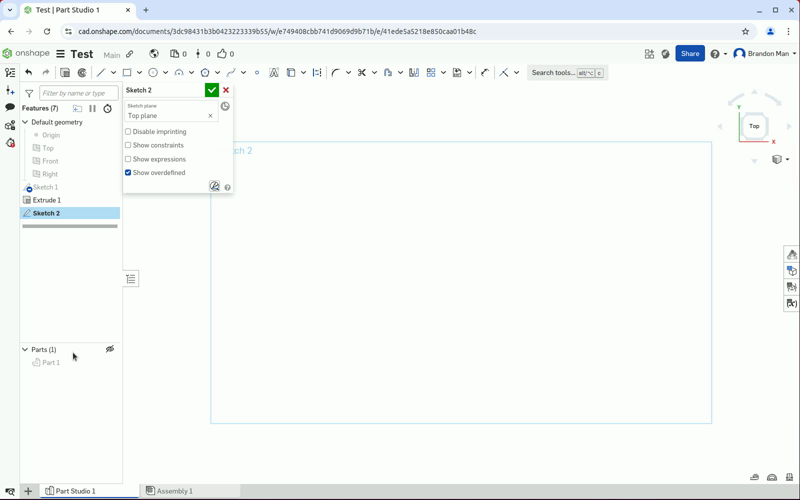
key(l)
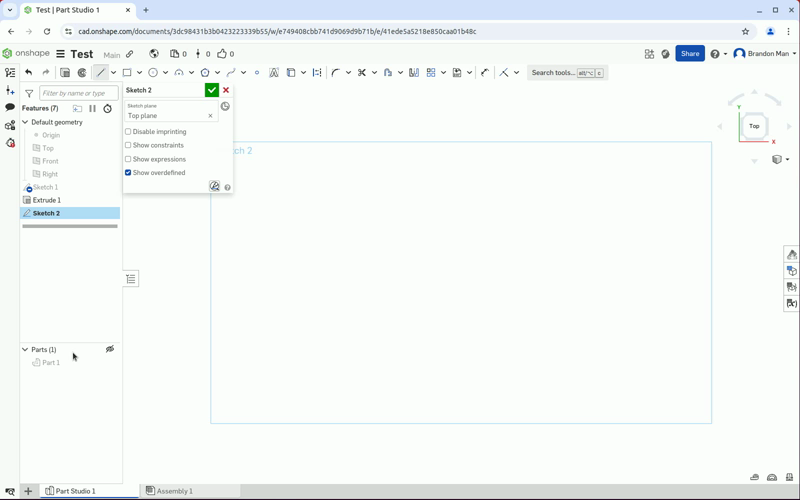
key_down(shift)
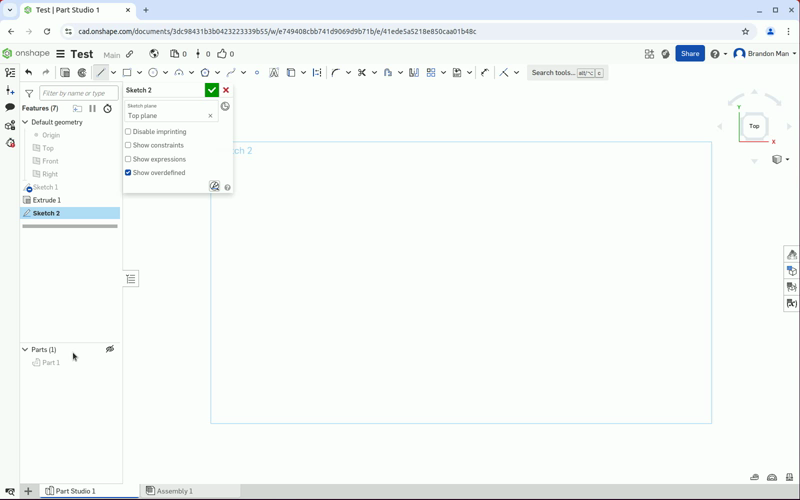
mouse_move(460, 393)
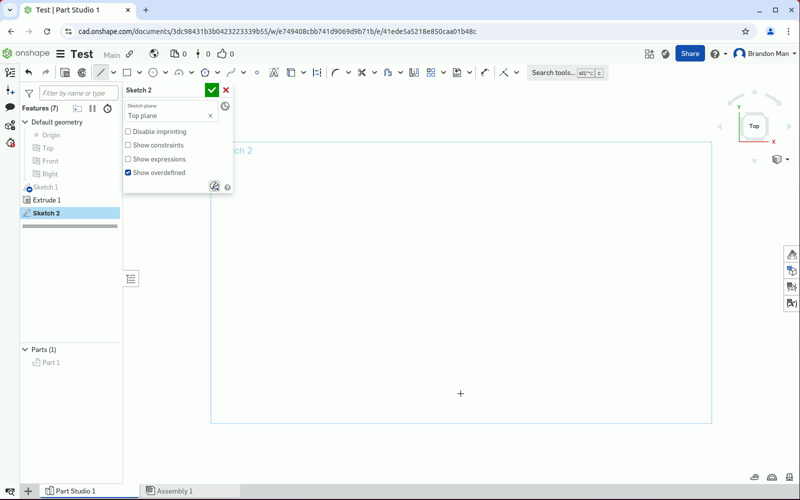
click(460, 393)
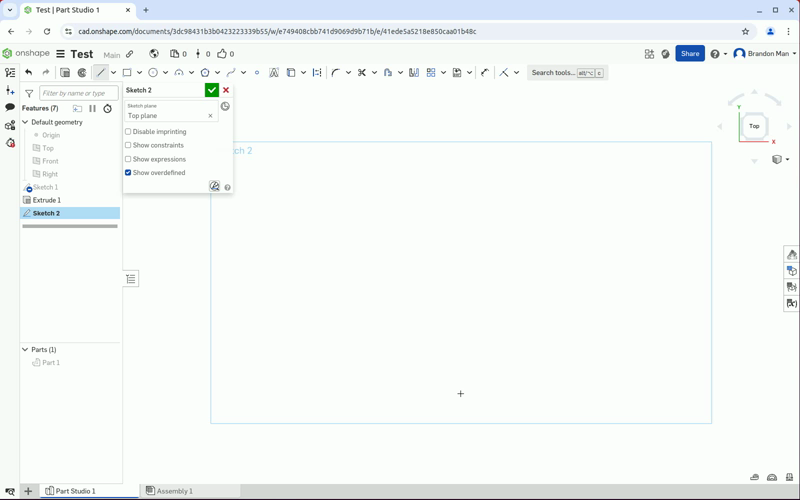
key_up(shift)
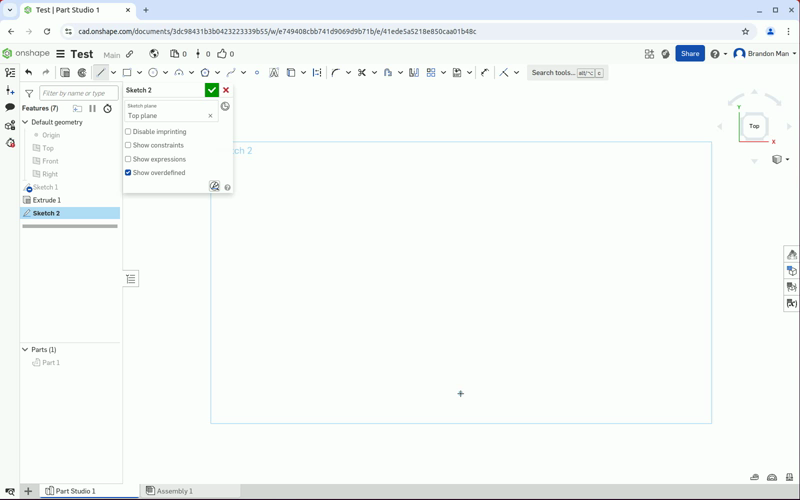
key_down(shift)
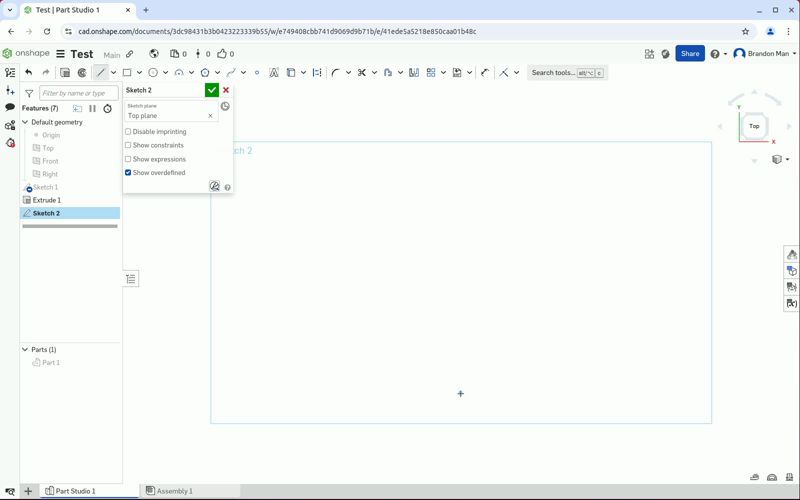
mouse_move(524, 393)
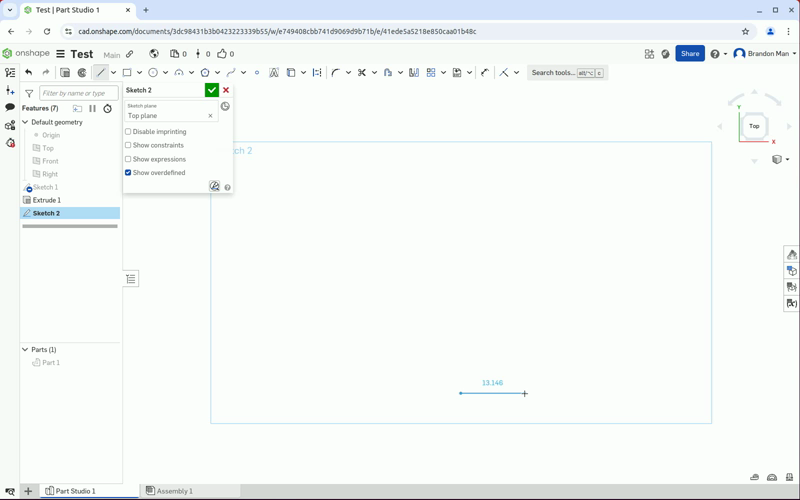
click(524, 393)
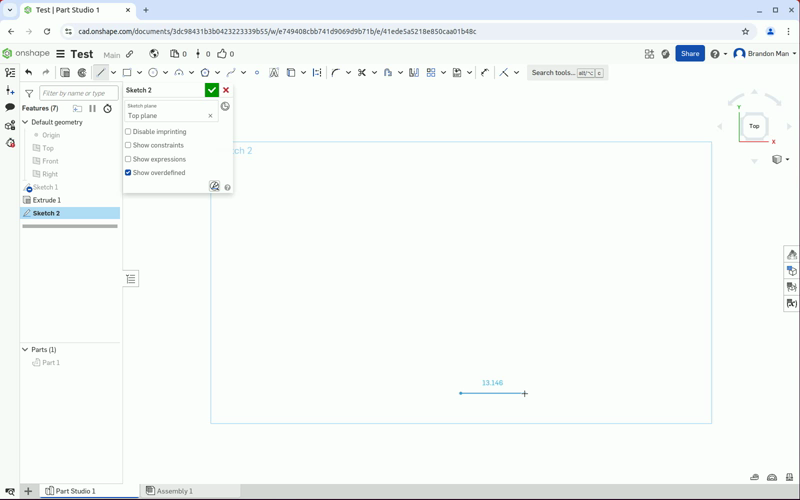
key_up(shift)
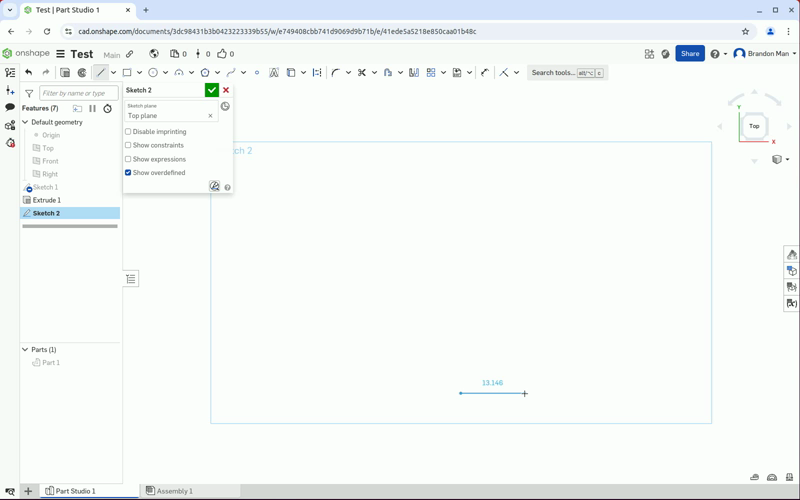
key_down(shift)
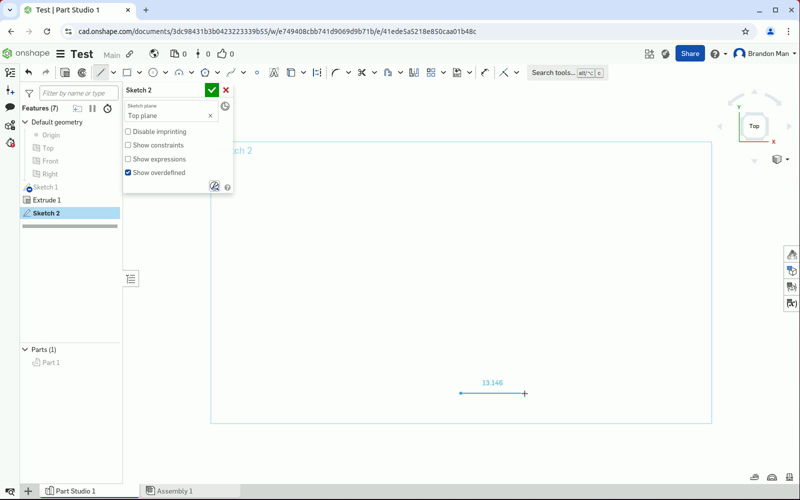
mouse_move(554, 393)
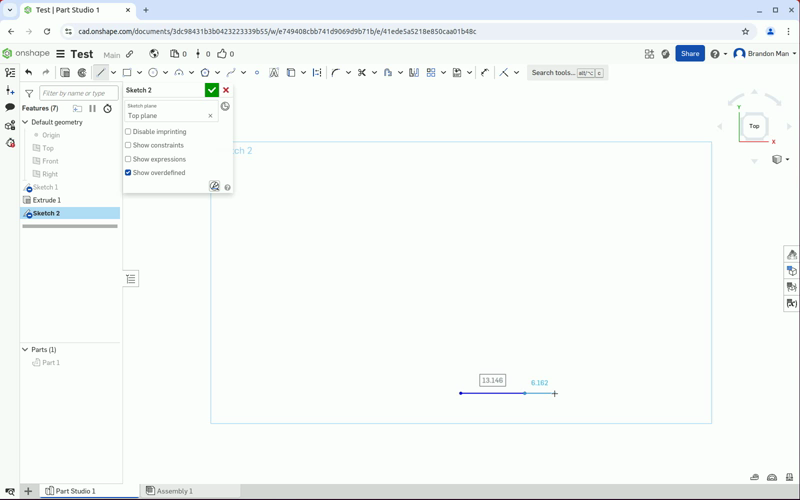
mouse_move(524, 363)
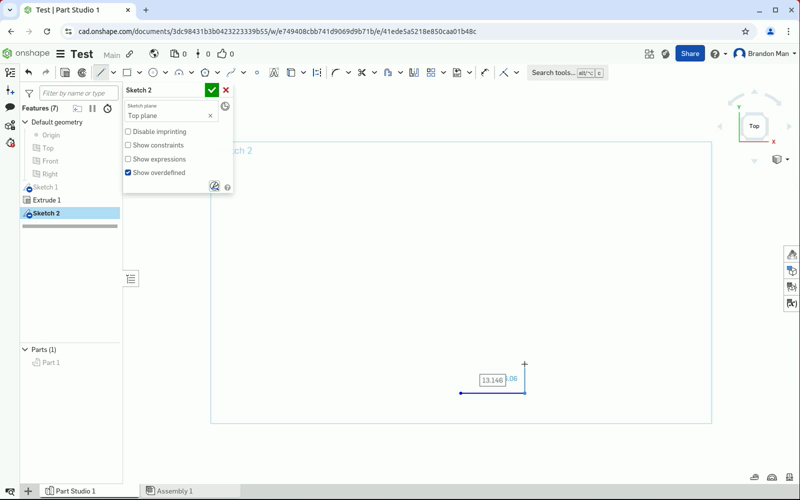
click(524, 363)
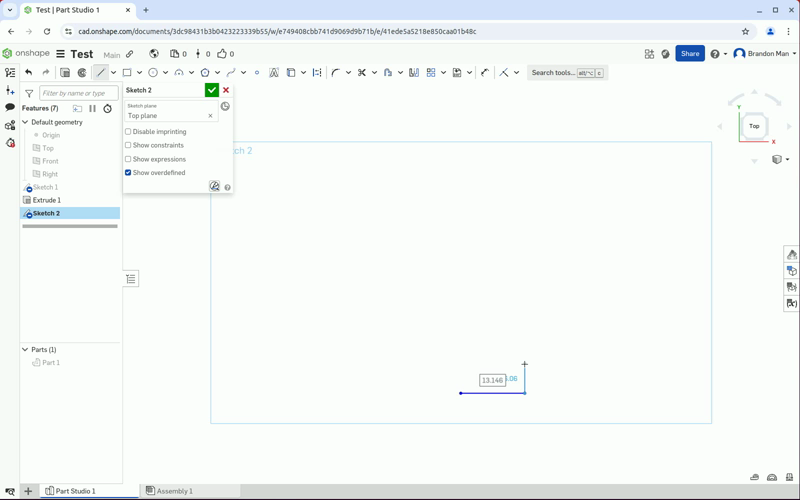
key_up(shift)
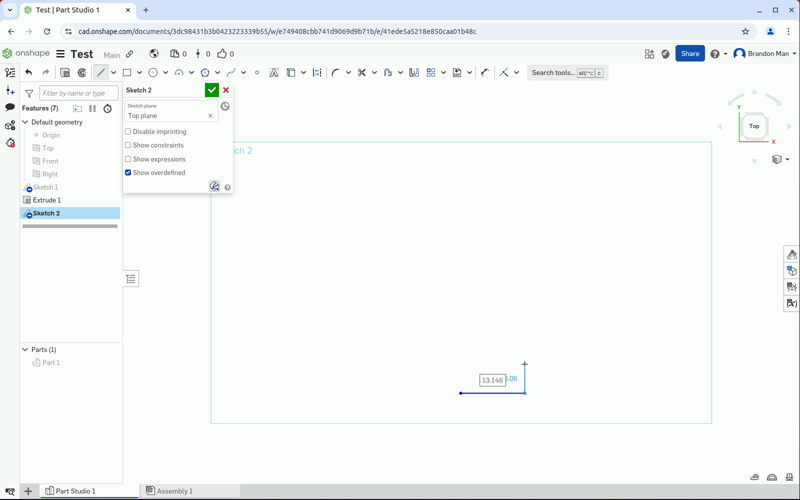
key_down(shift)
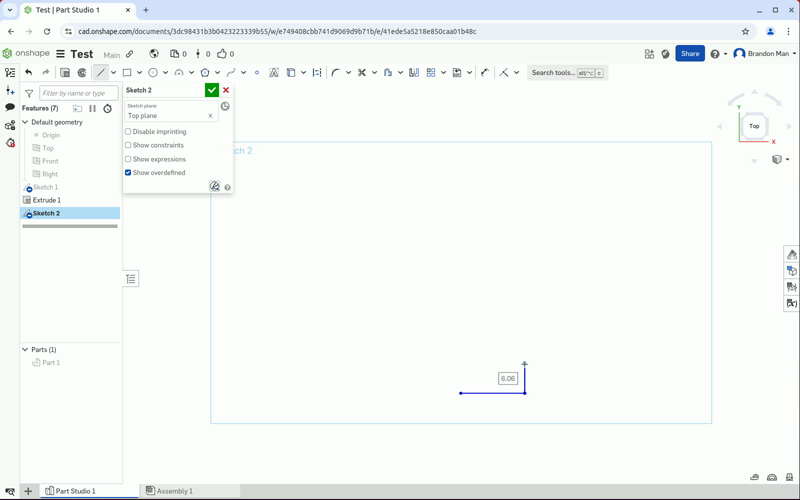
mouse_move(460, 363)
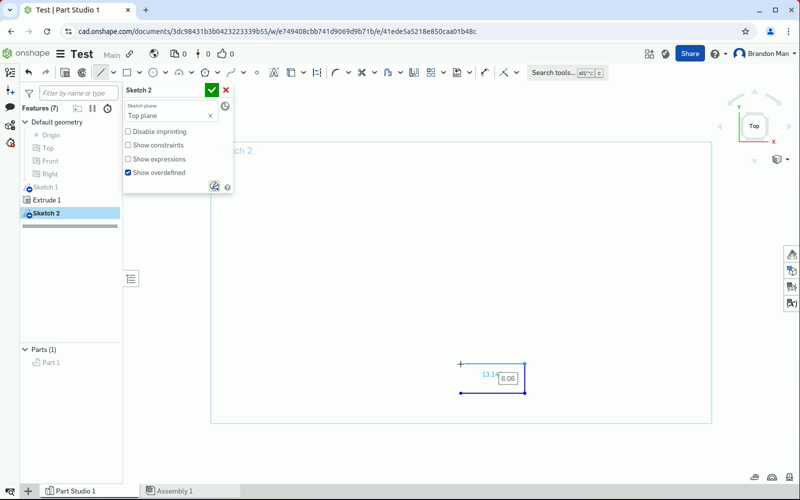
click(460, 363)
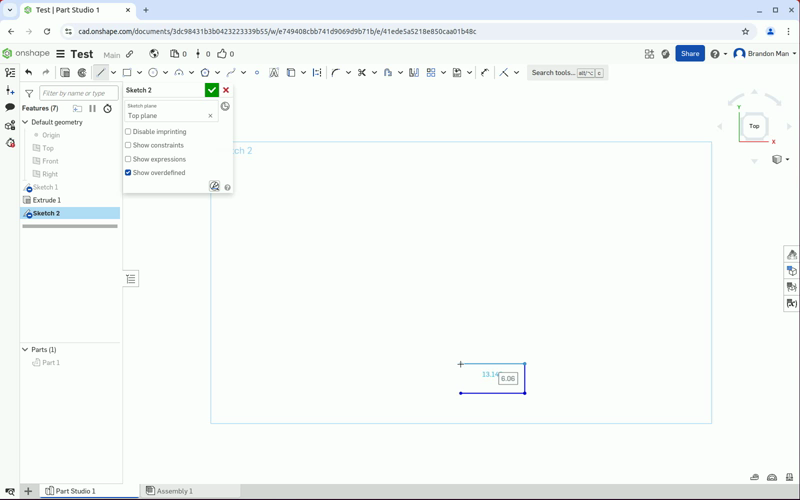
key_up(shift)
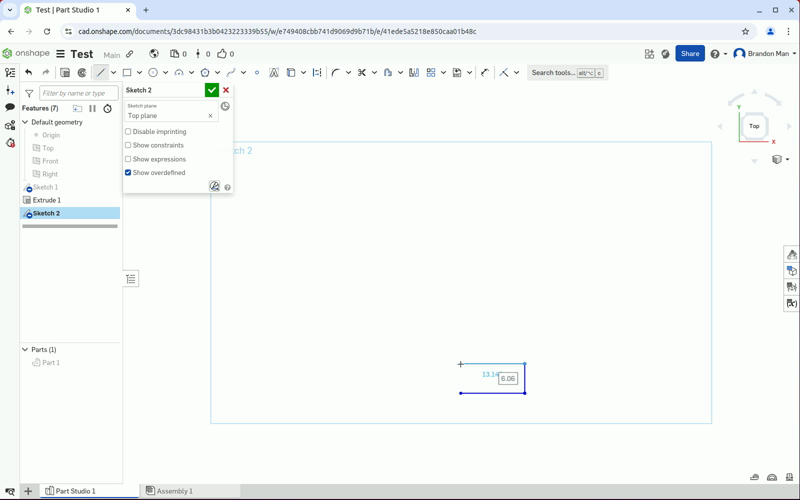
mouse_move(490, 363)
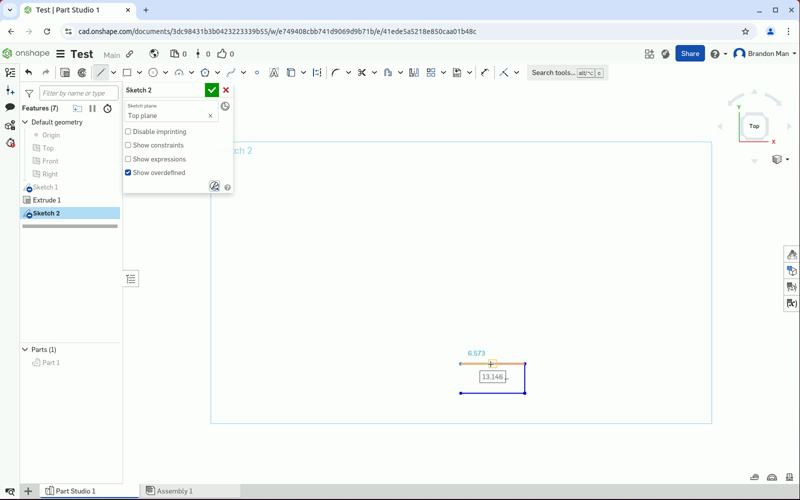
key_down(shift)
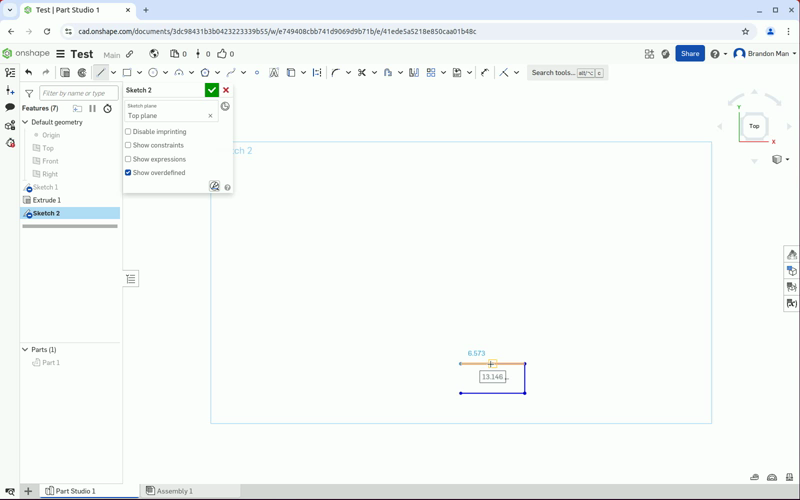
mouse_move(460, 393)
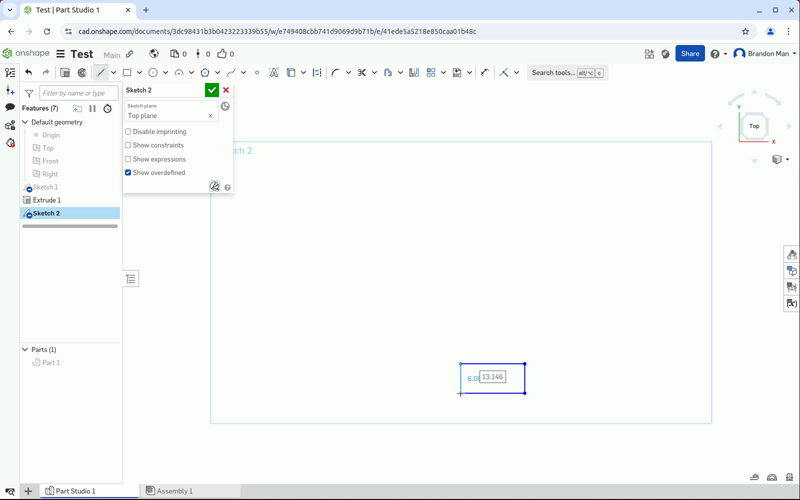
key_up(shift)
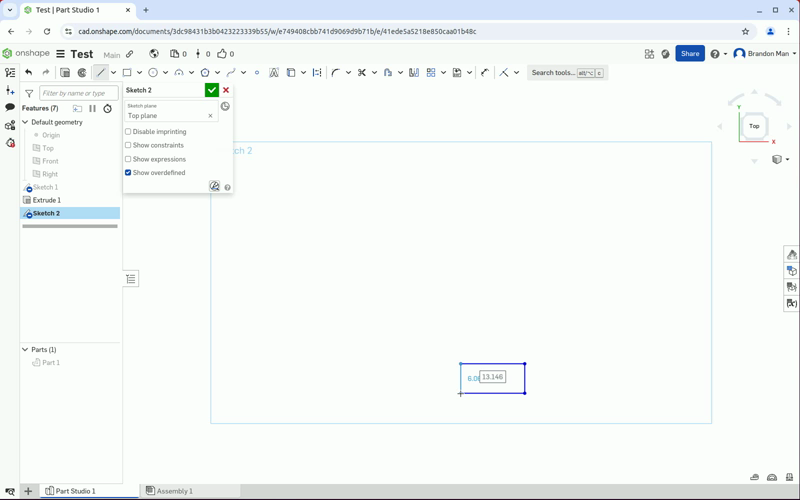
click(460, 393)
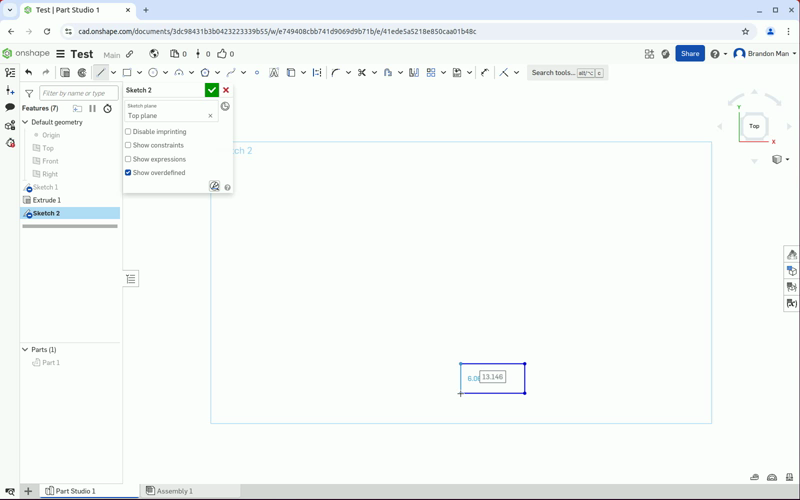
key(esc)
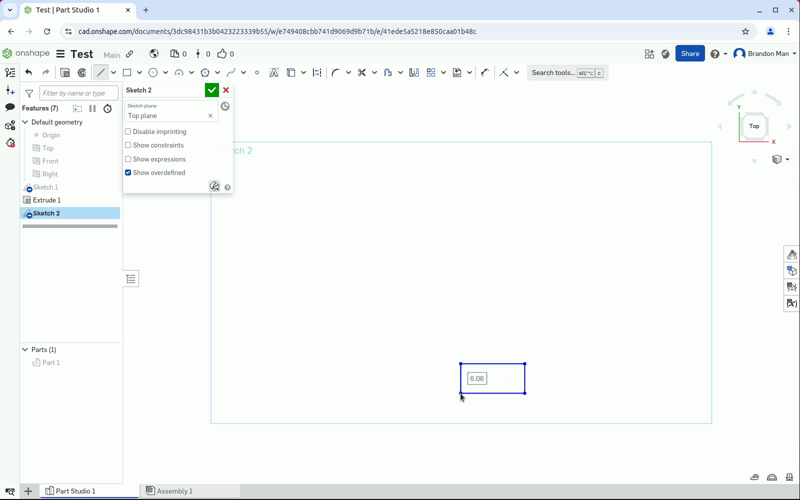
mouse_move(496, 375)
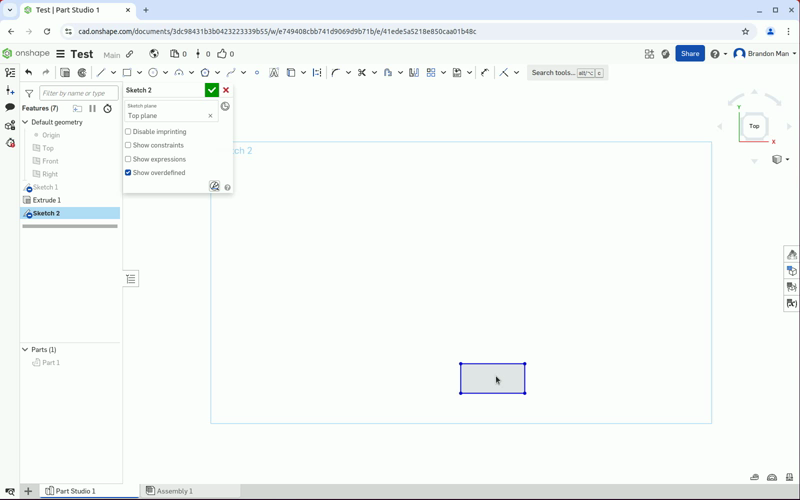
click(496, 375)
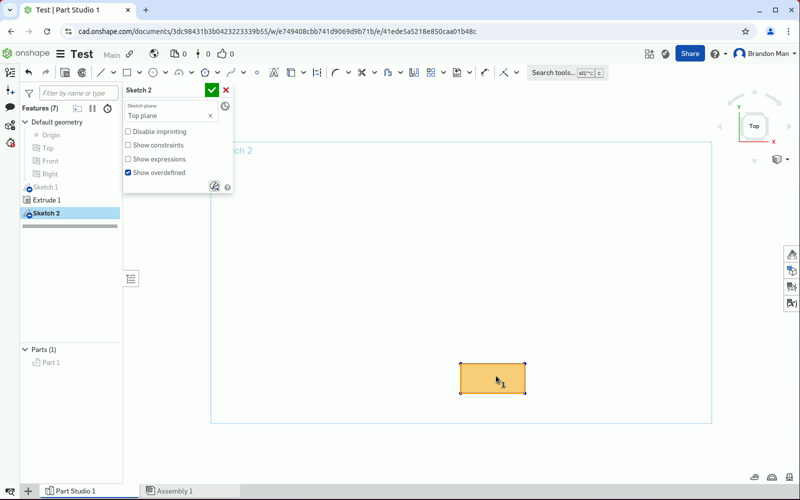
mouse_move(73, 352)
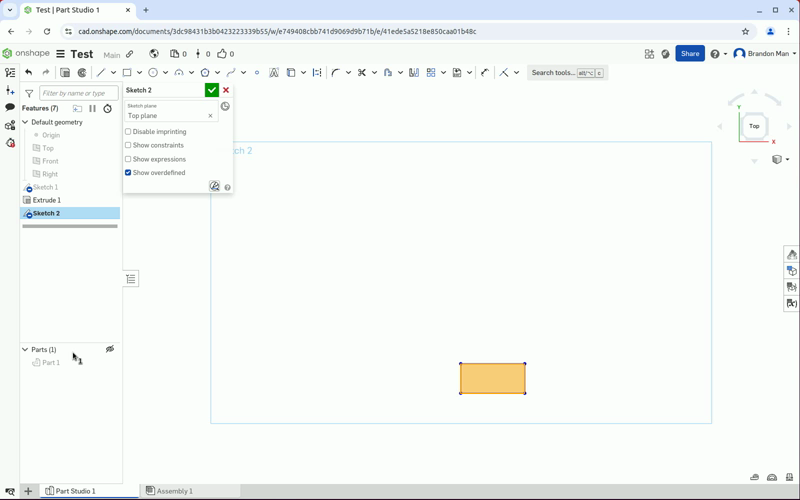
key(shift+y)
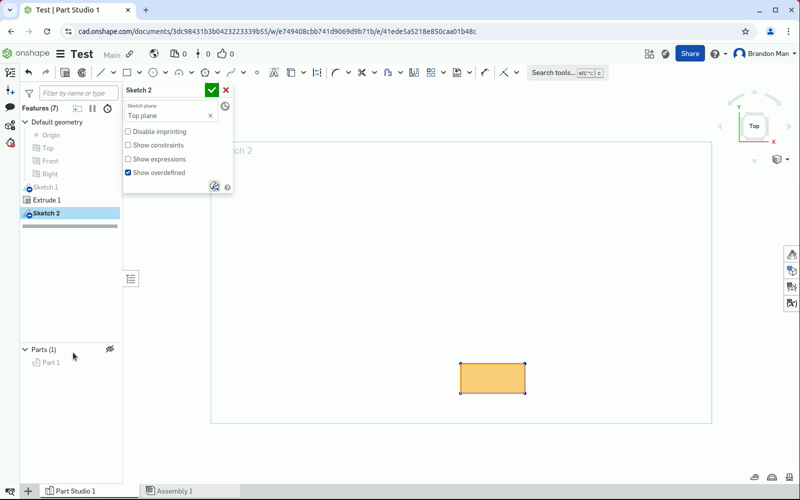
key(shift+e)
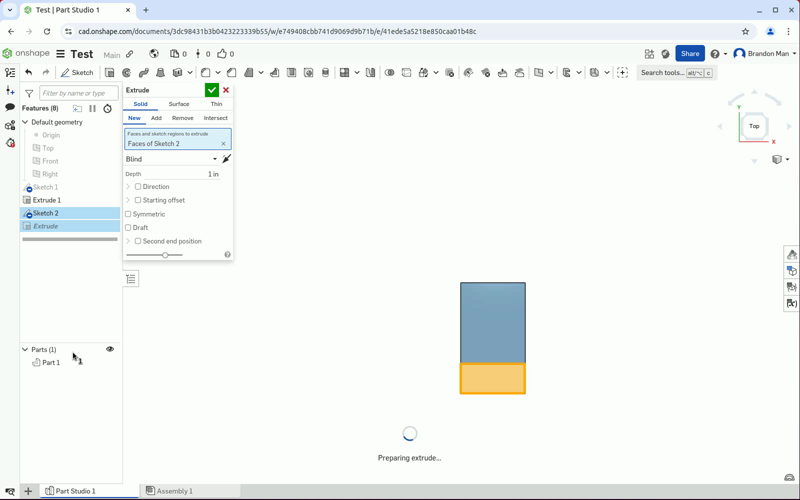
mouse_move(143, 106)
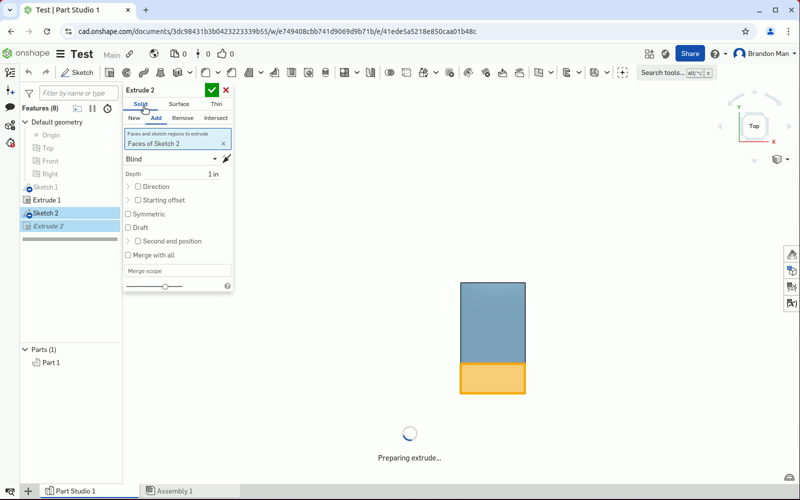
click(143, 106)
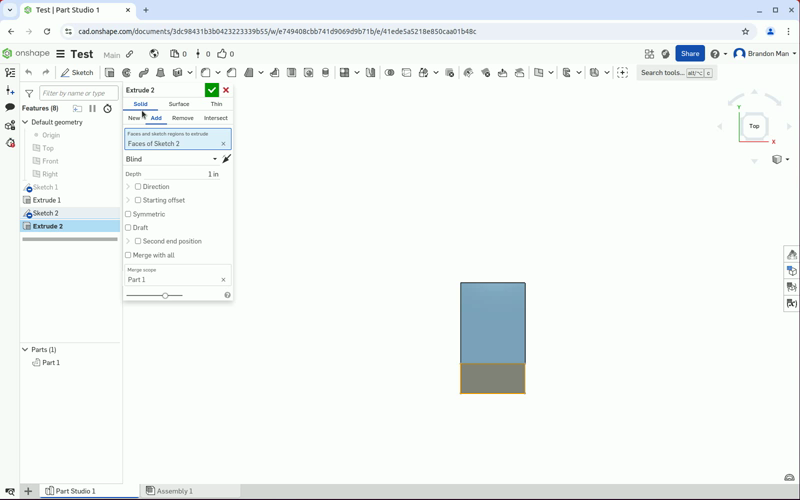
mouse_move(137, 120)
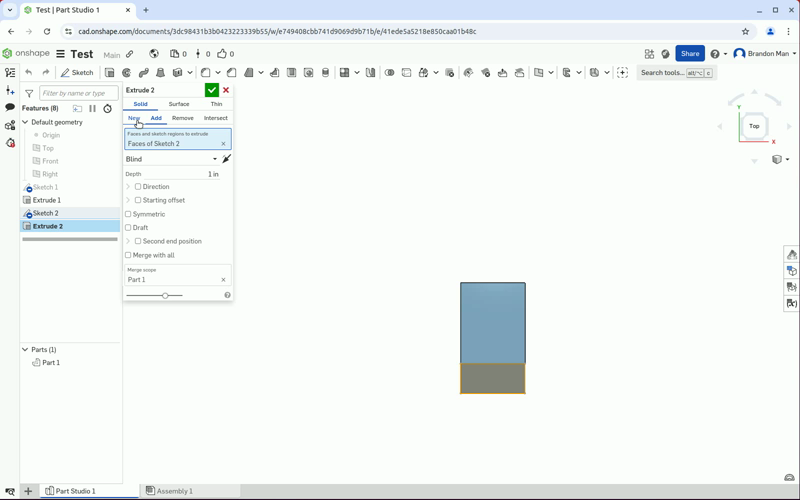
click(137, 120)
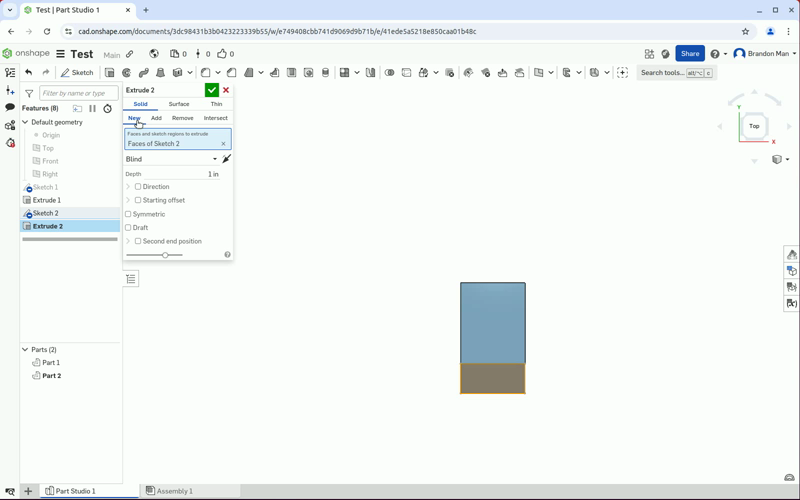
key(tab, 4)
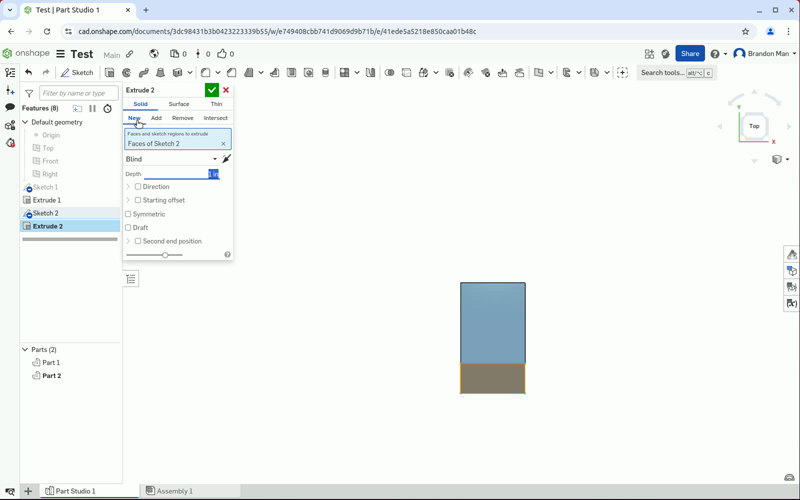
text(4.333)
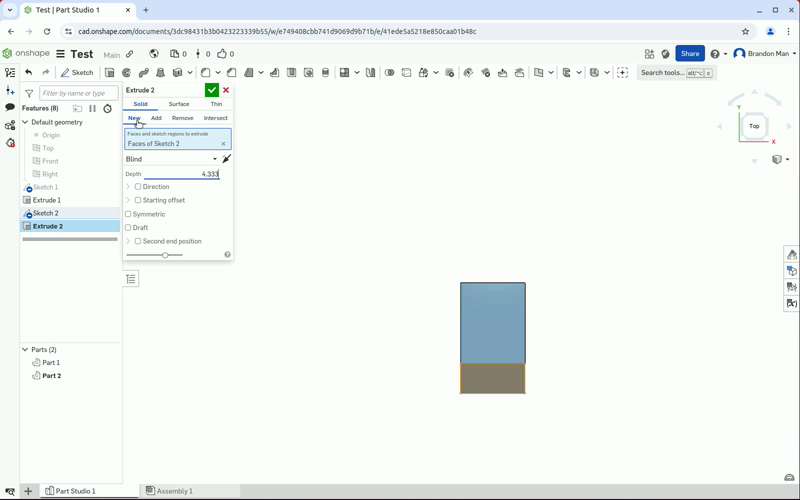
key(enter)
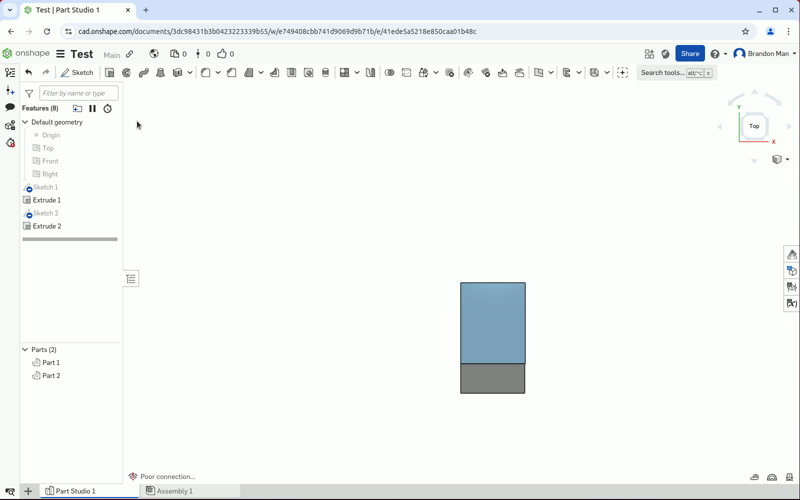
key(shift+h)
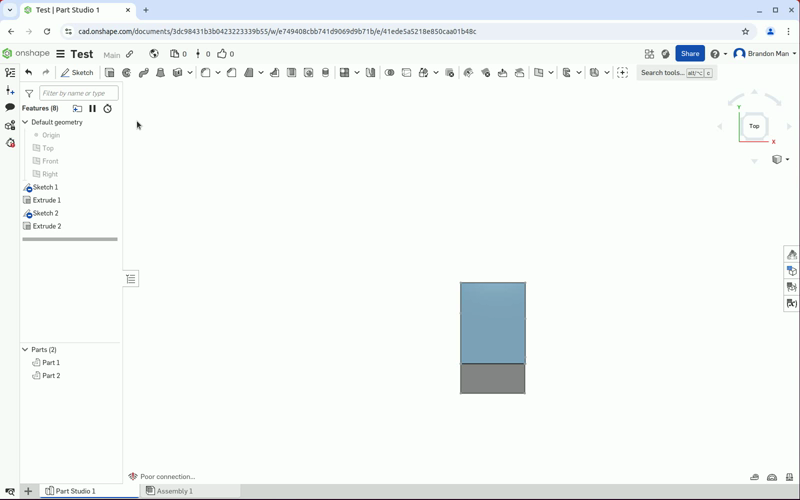
key(shift+h)
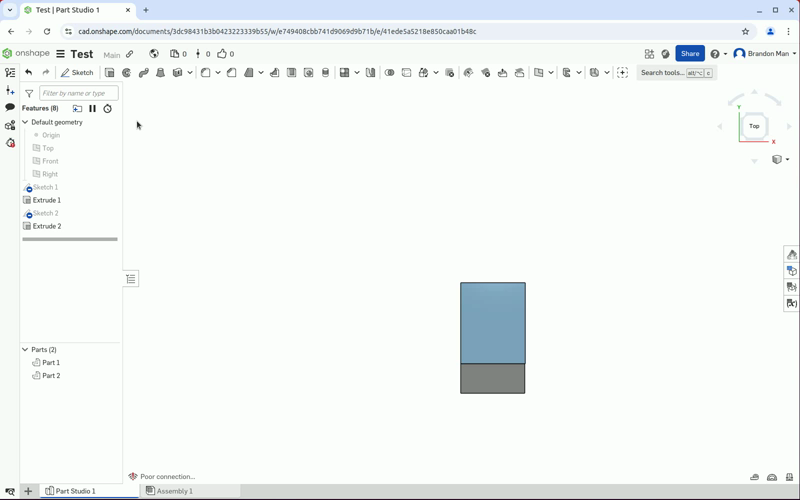
mouse_move(73, 189)
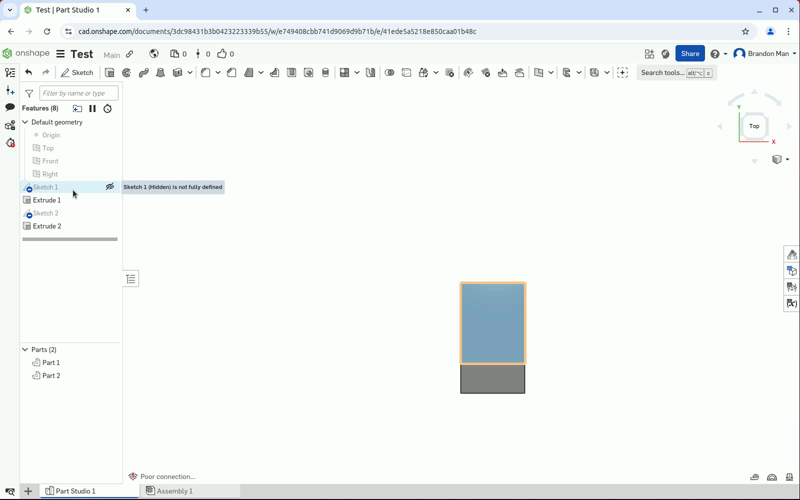
click(73, 189)
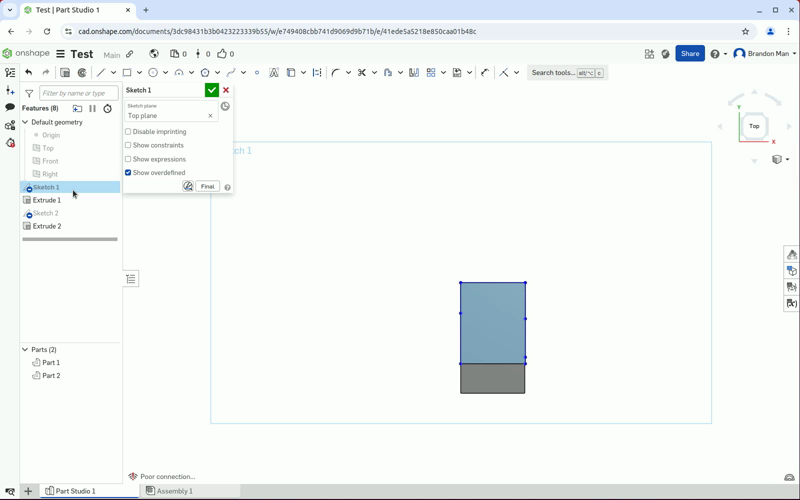
mouse_move(229, 92)
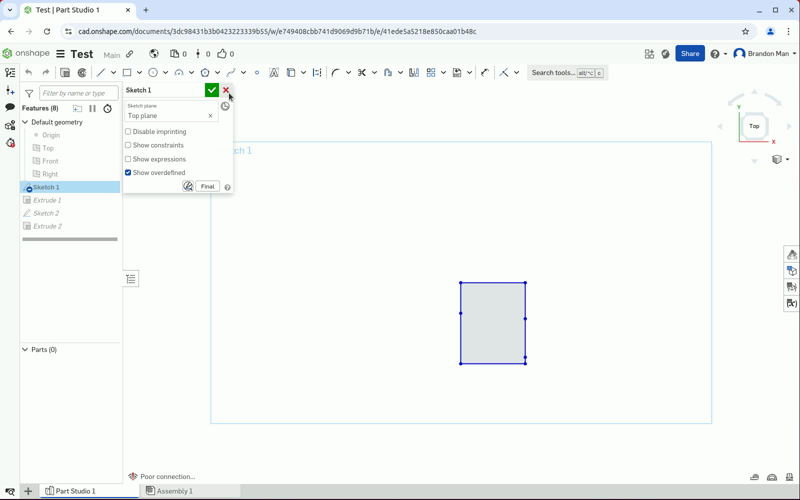
click(229, 92)
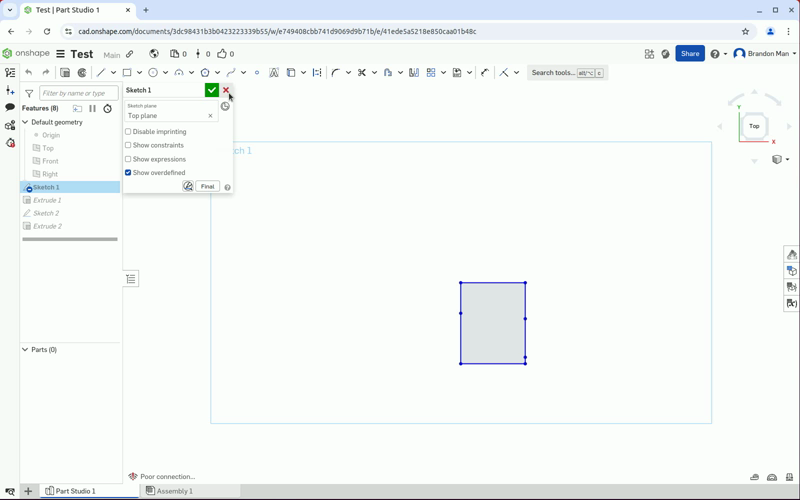
key(shift+s)
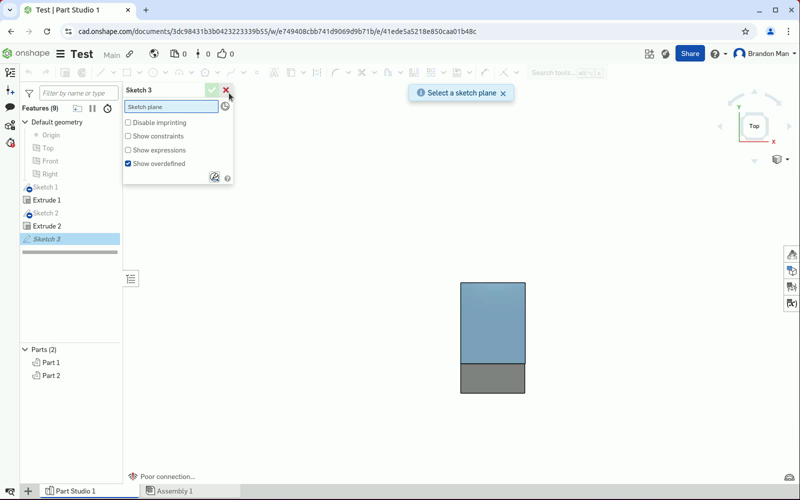
mouse_move(73, 150)
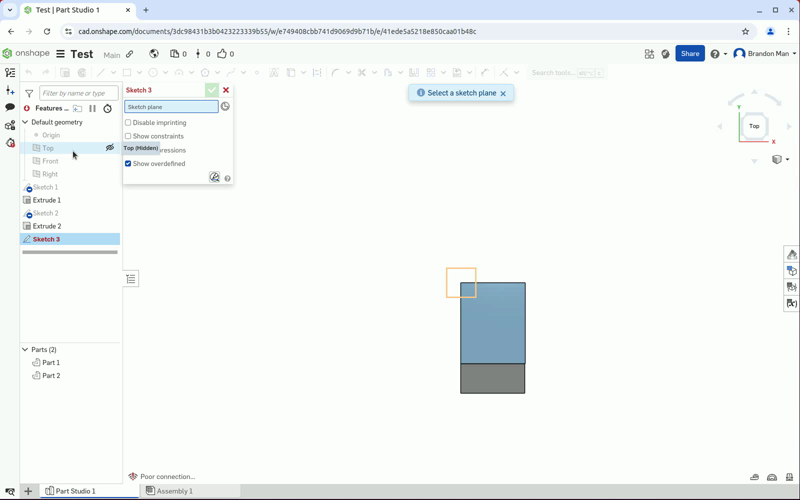
click(73, 150)
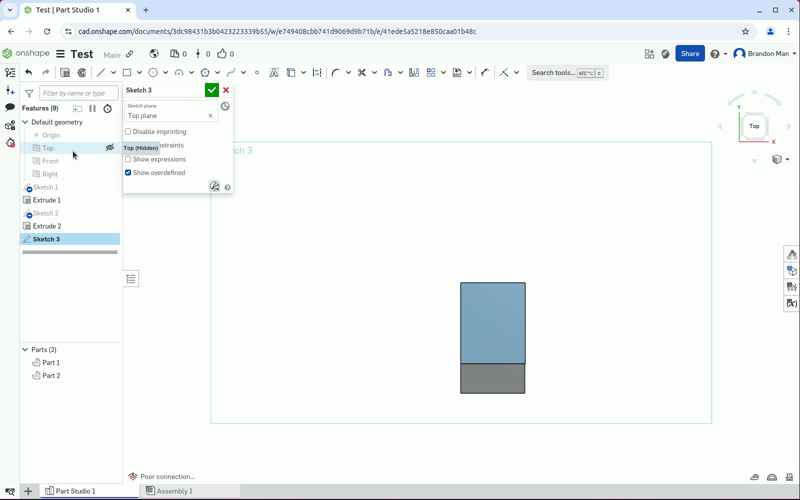
mouse_move(73, 352)
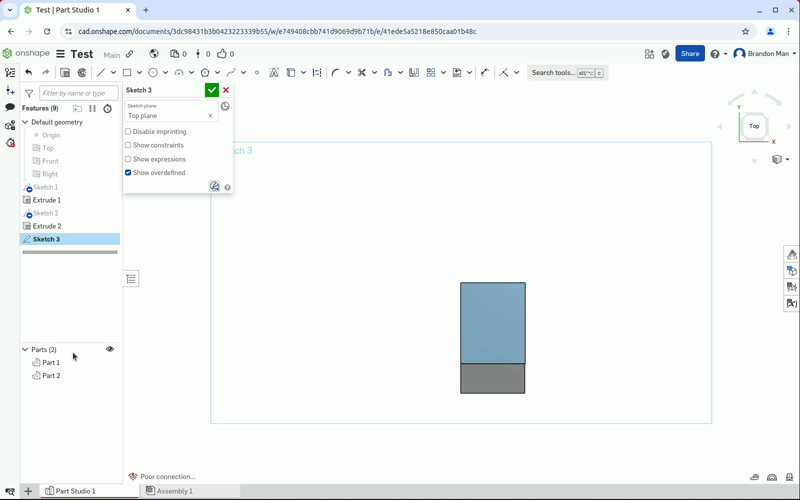
key(y)
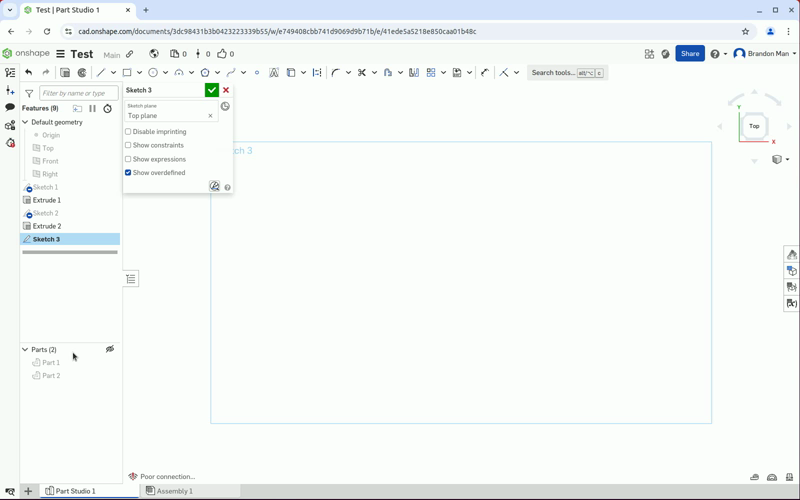
key(l)
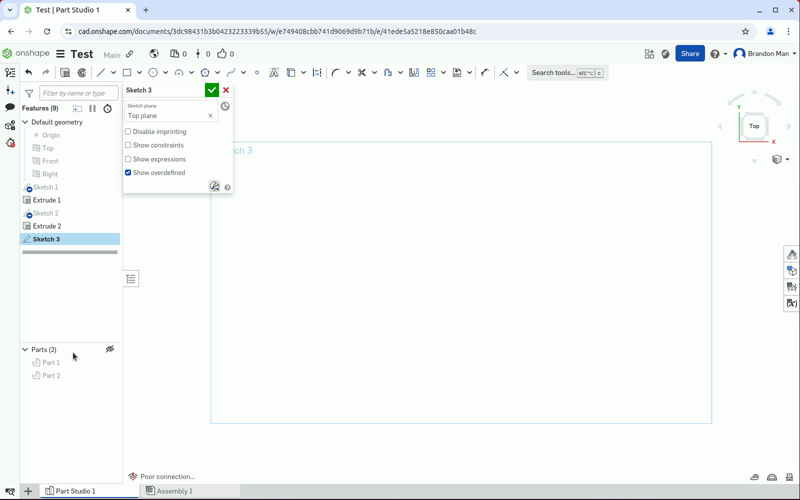
key_down(shift)
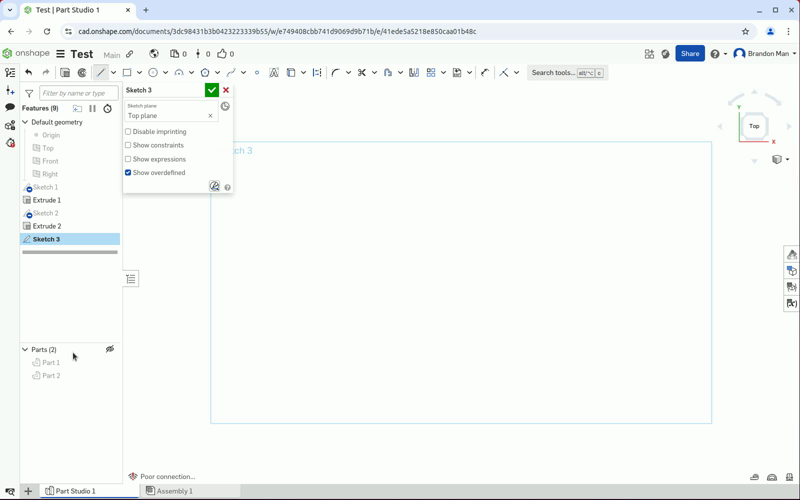
mouse_move(439, 313)
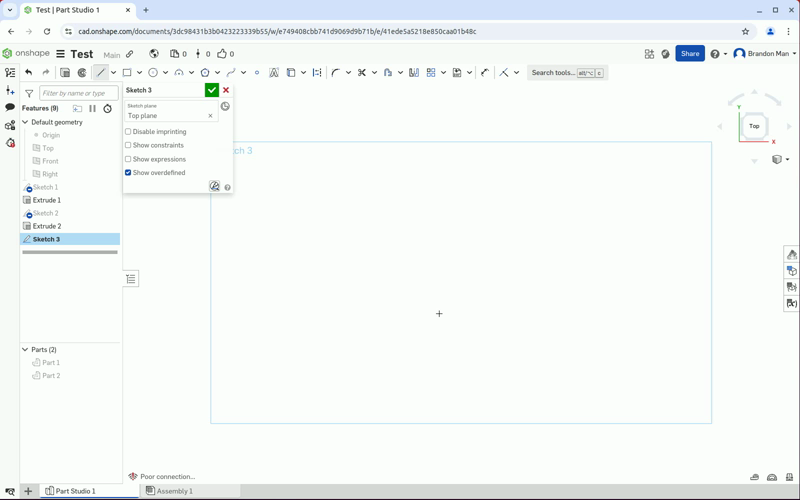
click(439, 313)
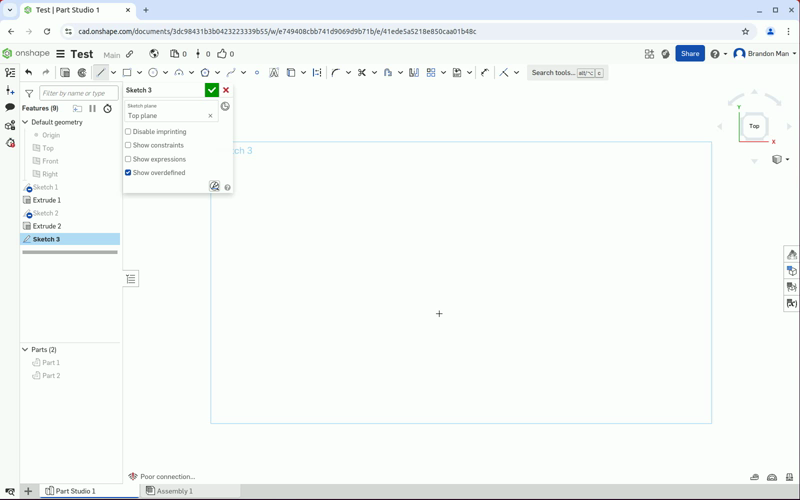
key_up(shift)
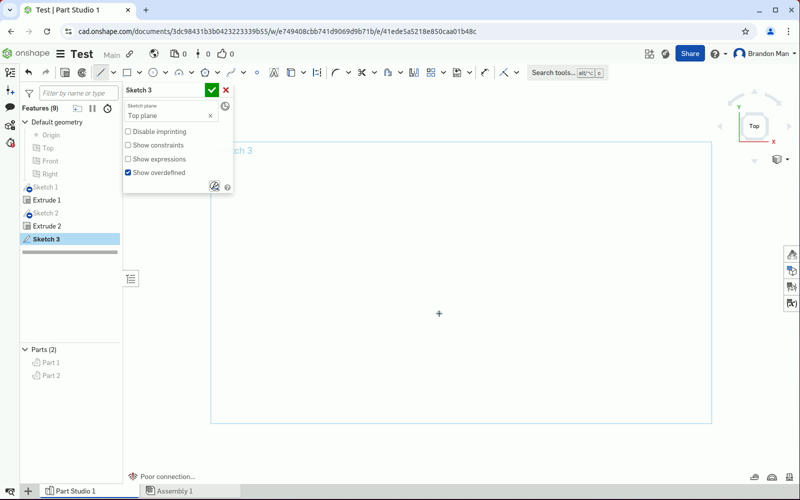
key_down(shift)
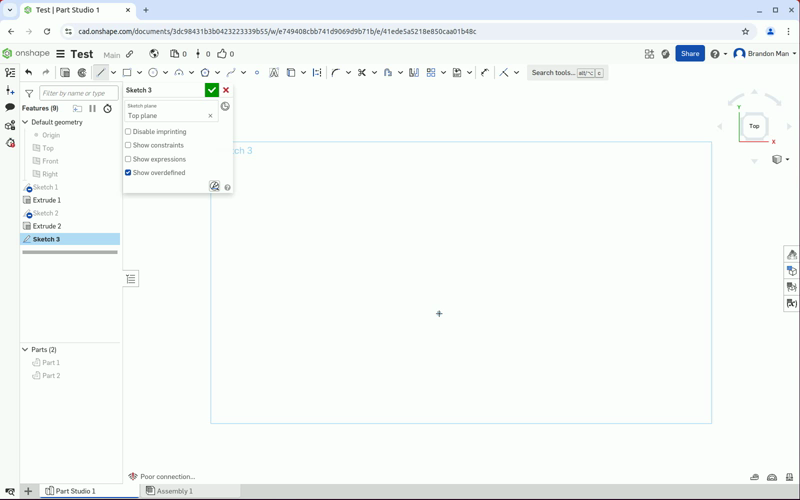
mouse_move(469, 313)
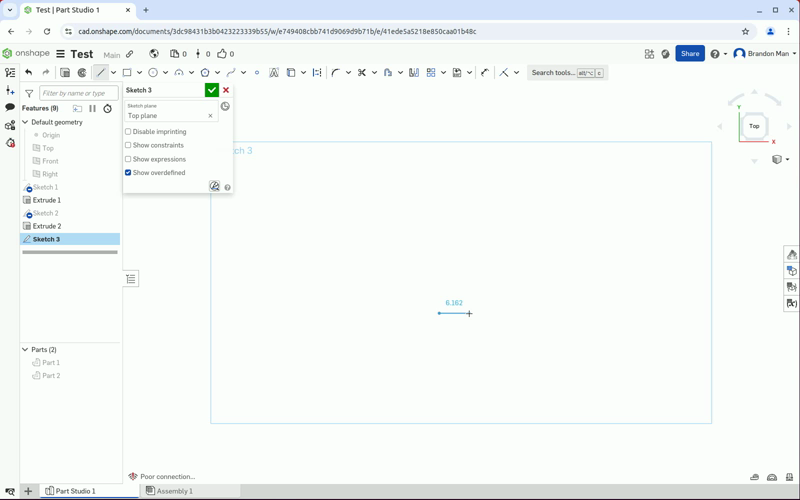
mouse_move(461, 313)
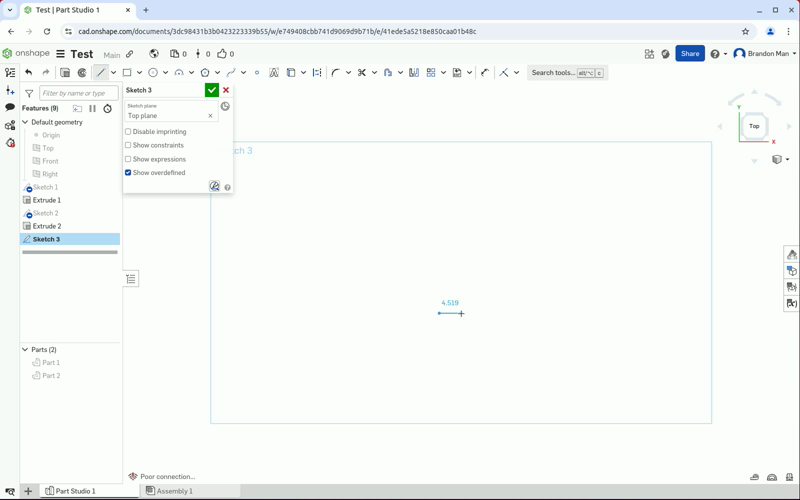
click(461, 313)
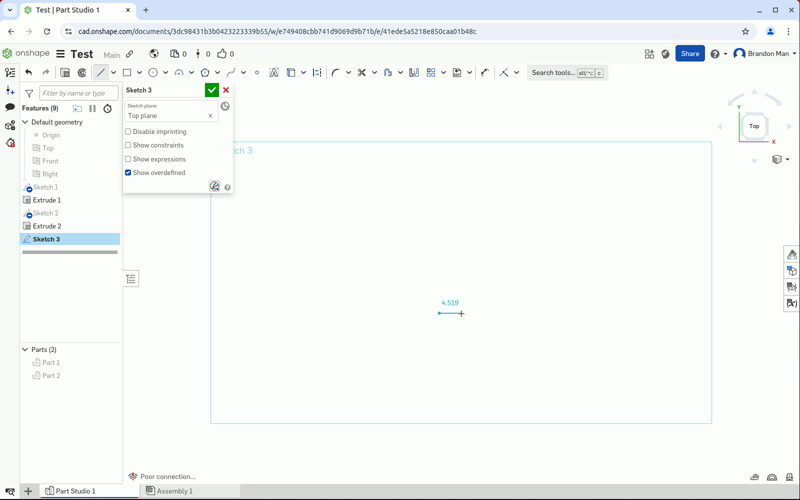
key_up(shift)
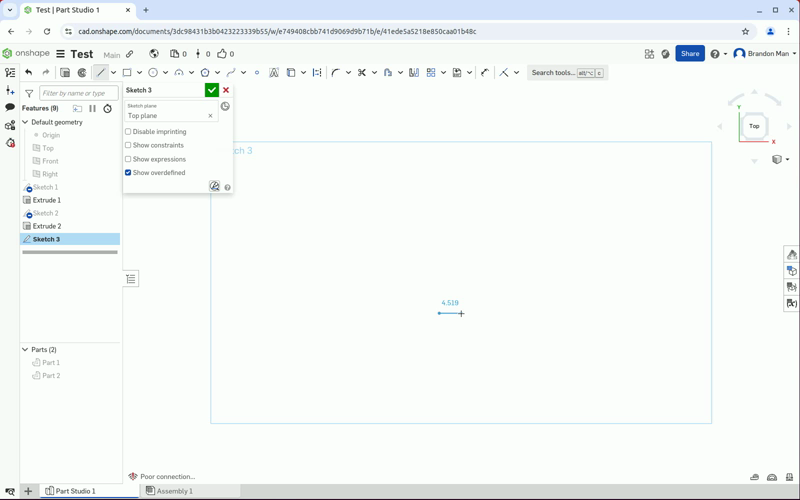
key_down(shift)
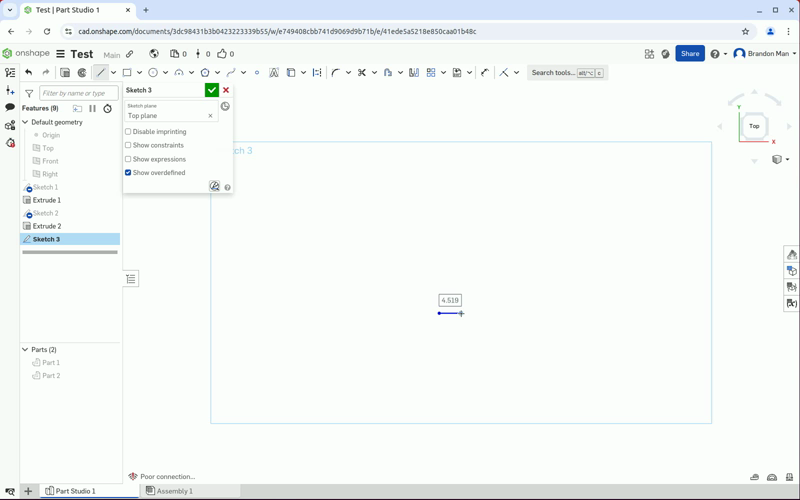
mouse_move(491, 313)
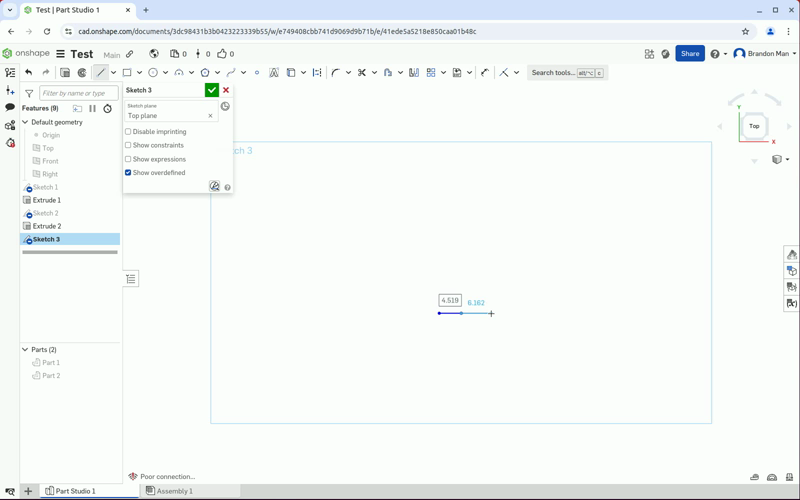
mouse_move(461, 282)
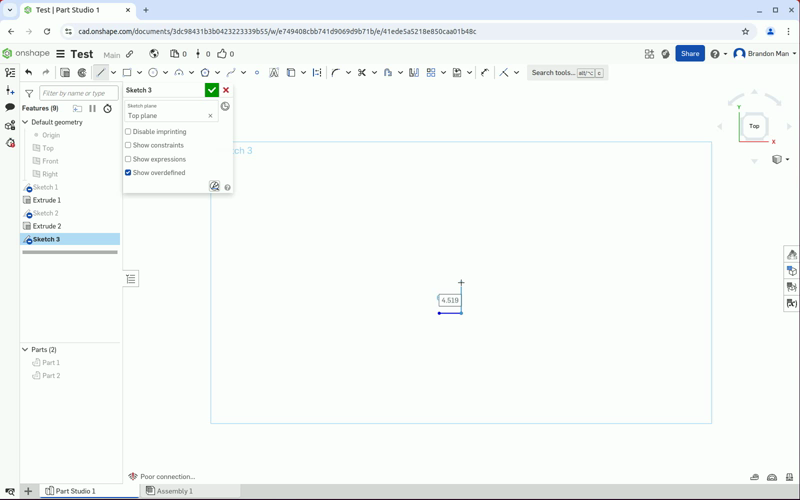
click(461, 282)
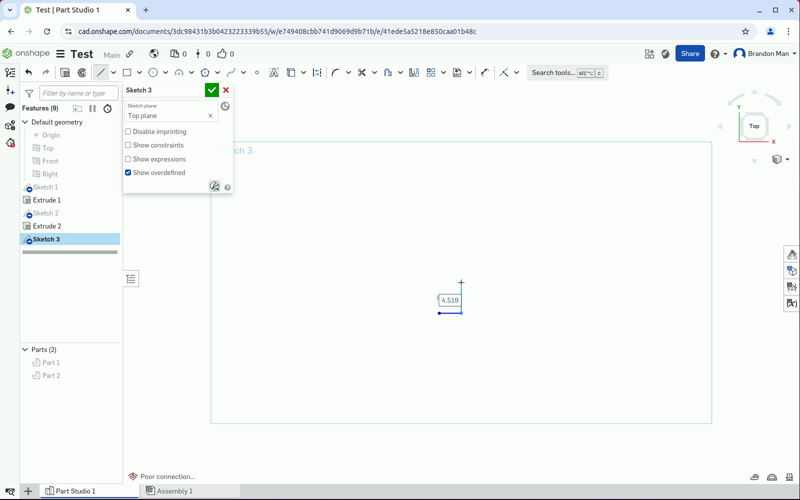
key_up(shift)
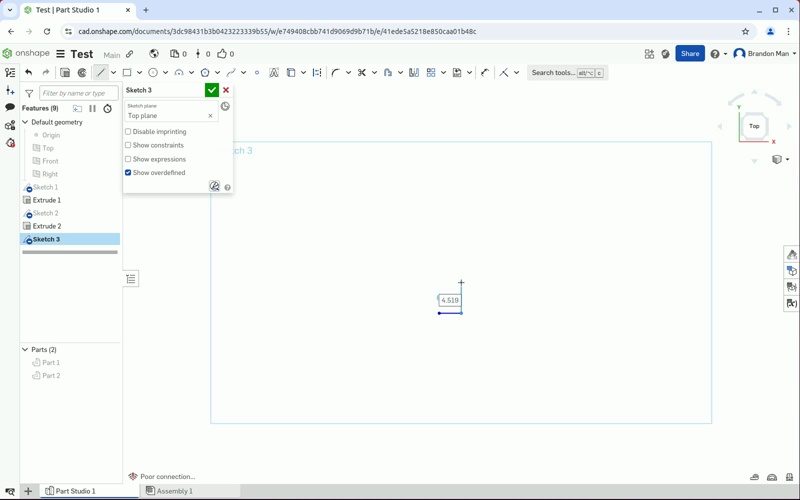
key_down(shift)
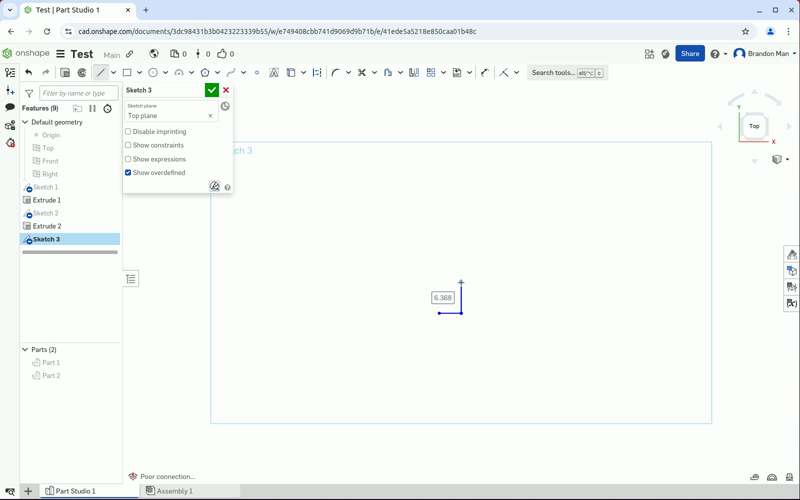
mouse_move(491, 282)
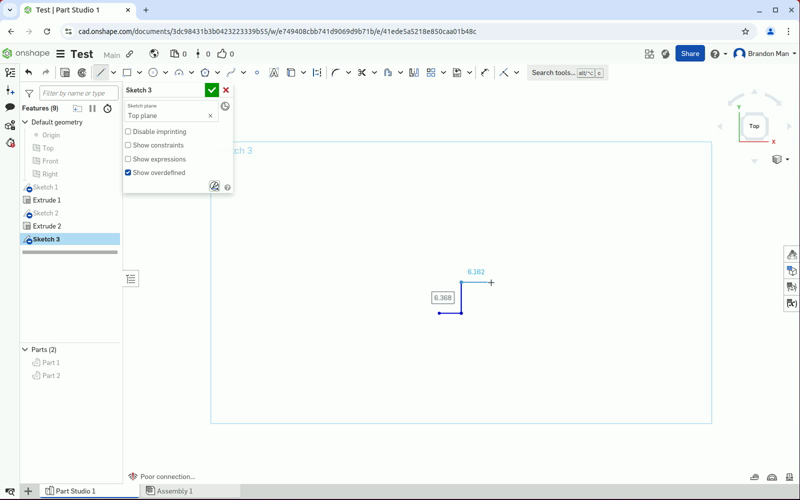
mouse_move(439, 282)
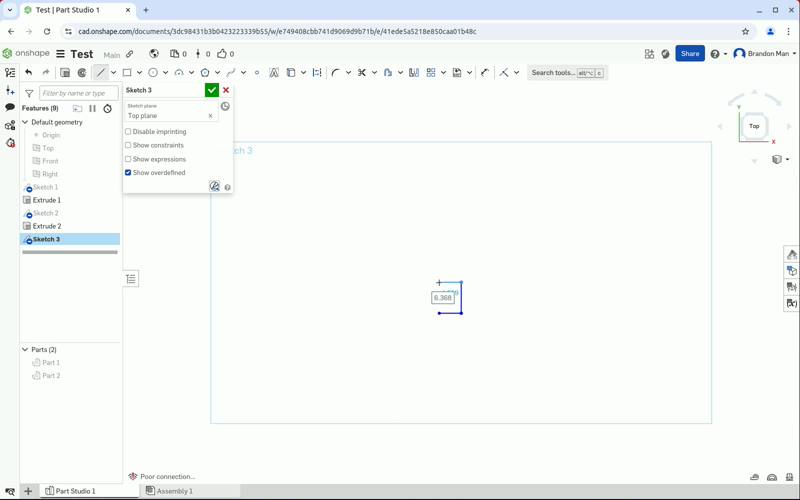
click(439, 282)
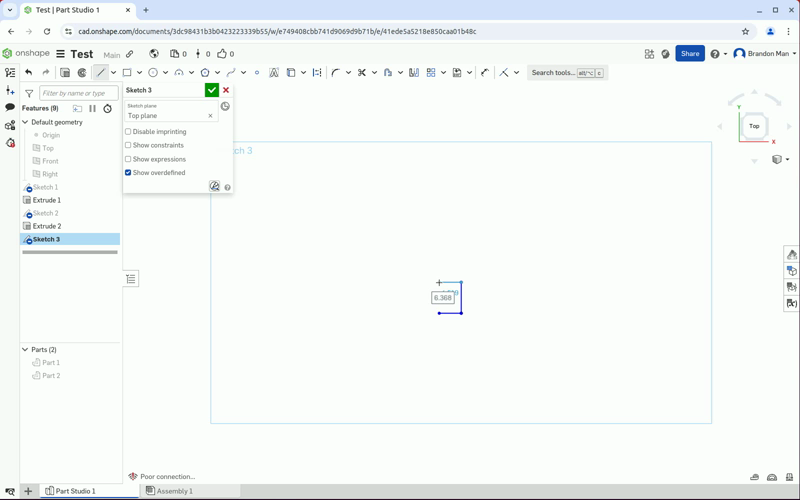
key_up(shift)
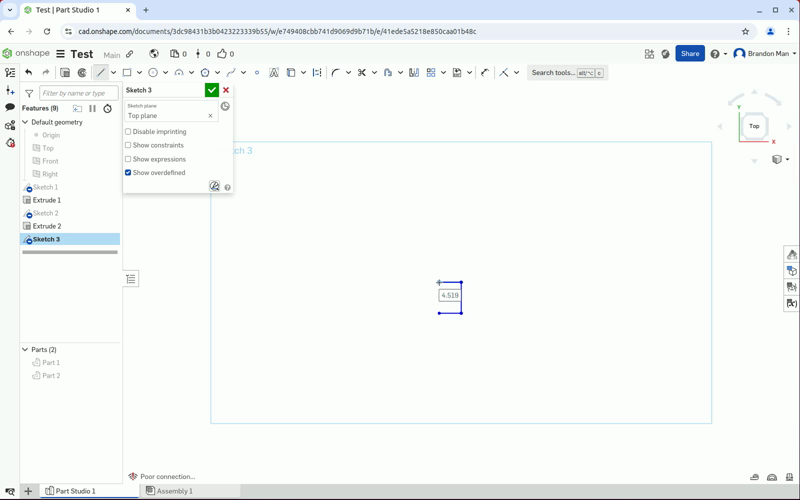
mouse_move(469, 282)
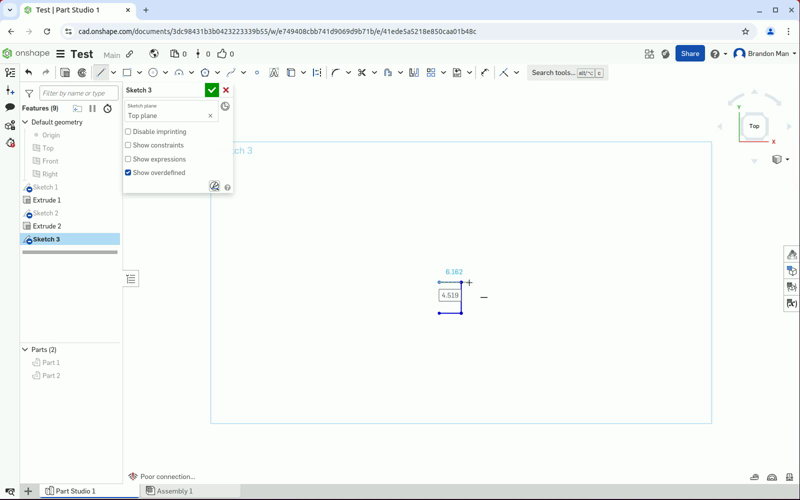
key_down(shift)
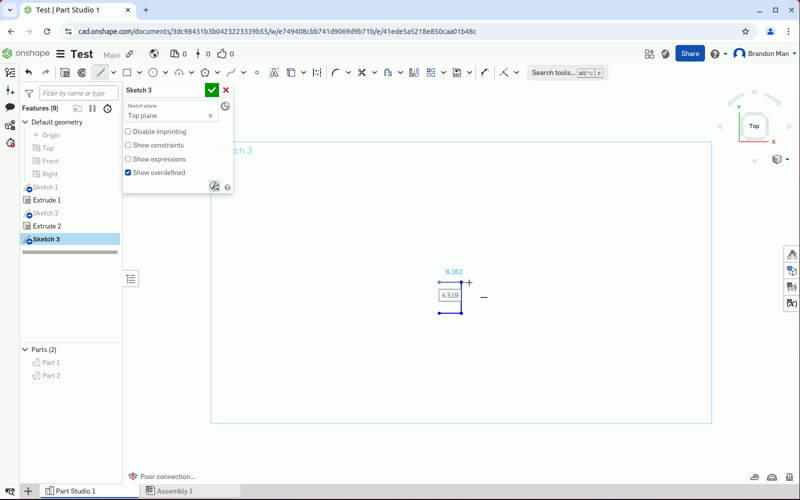
mouse_move(439, 313)
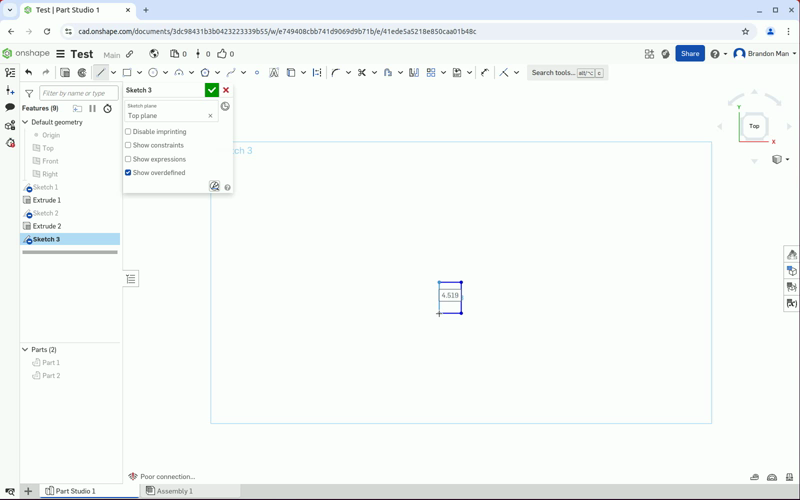
key_up(shift)
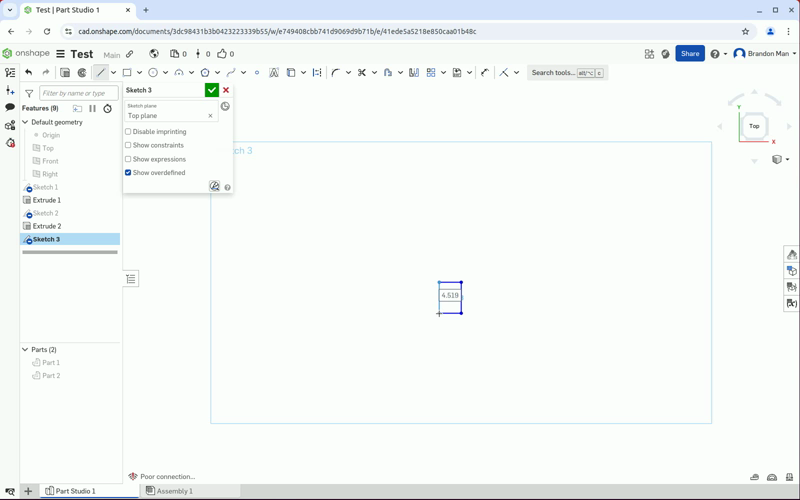
click(439, 313)
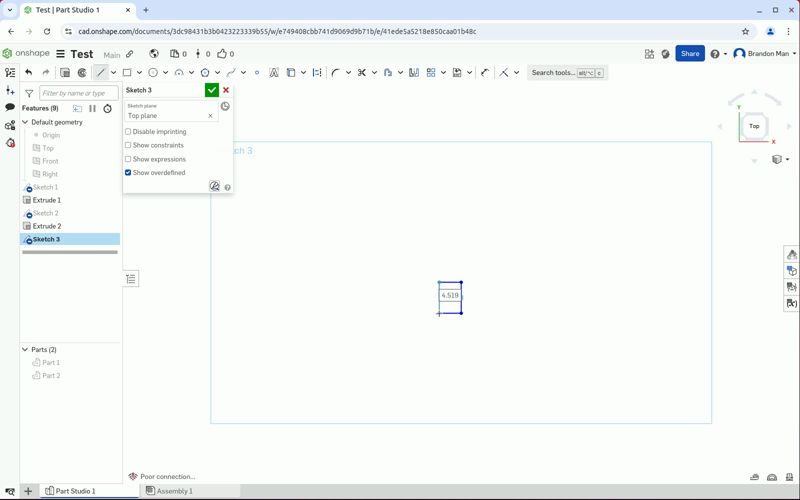
key(esc)
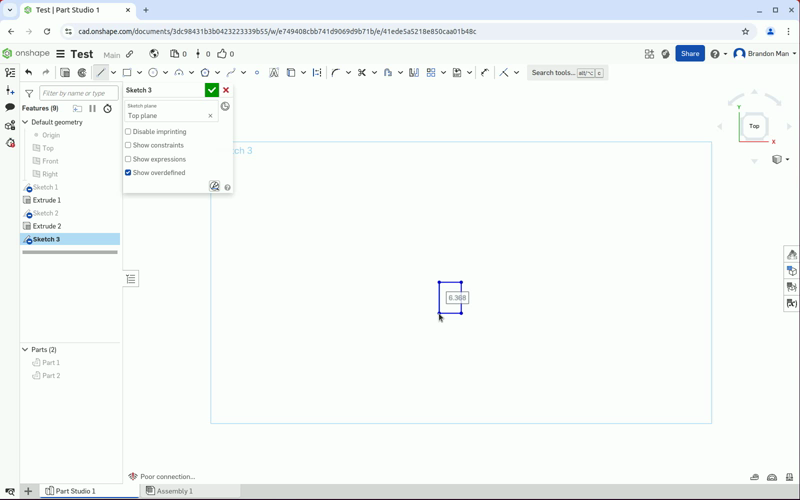
mouse_move(440, 287)
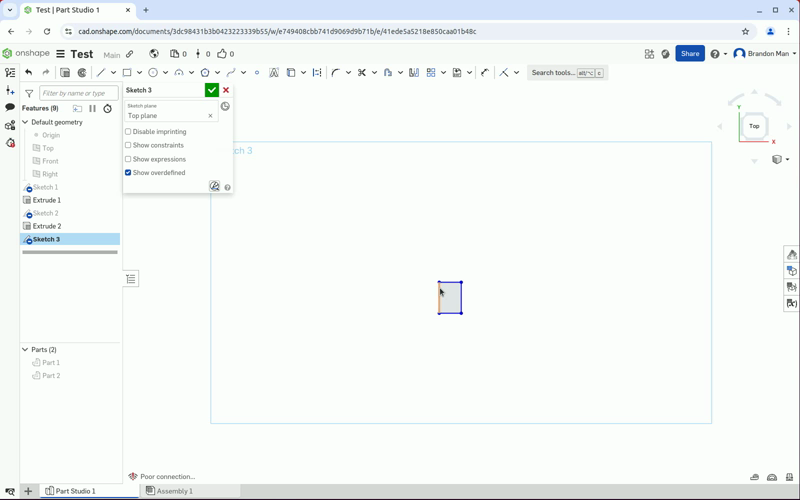
scroll(6)
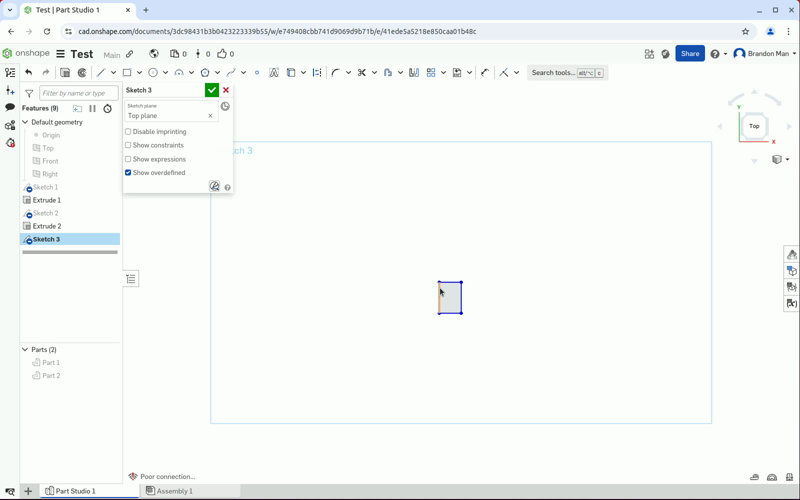
scroll(6)
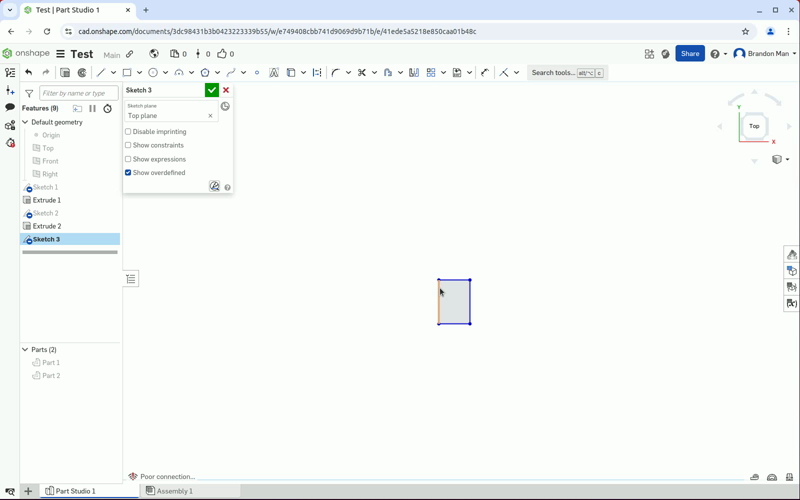
scroll(6)
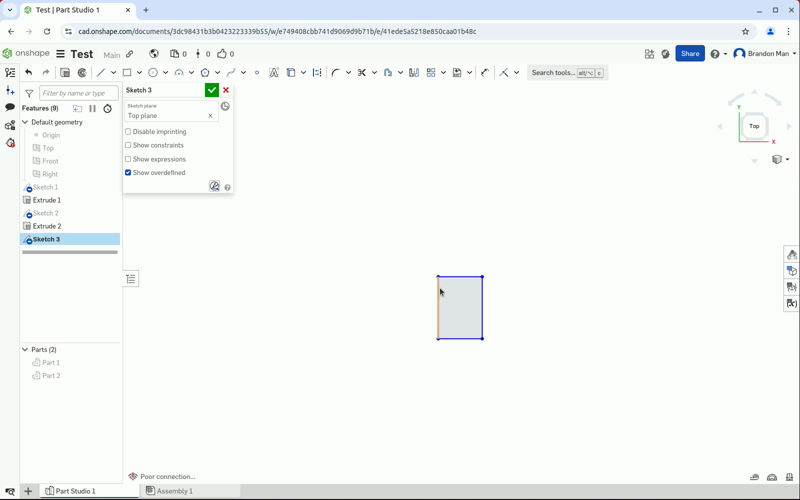
scroll(6)
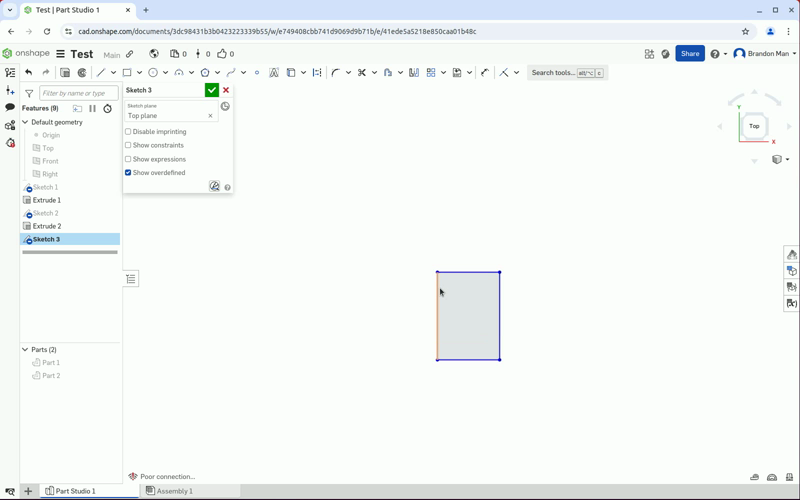
scroll(6)
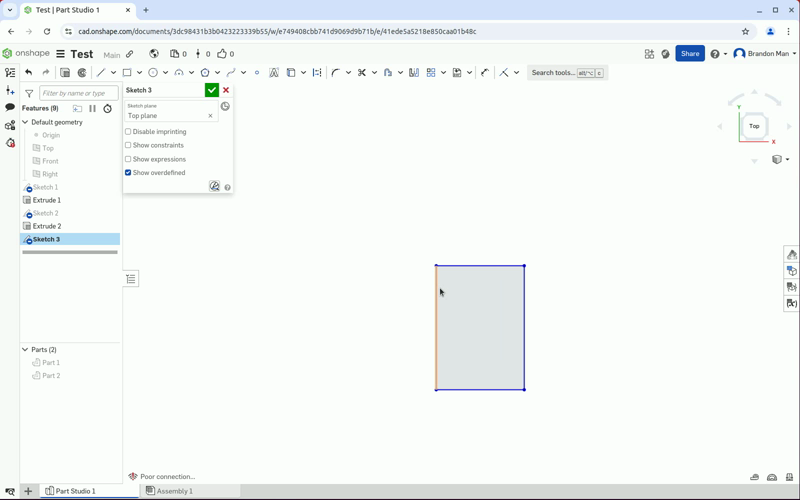
scroll(6)
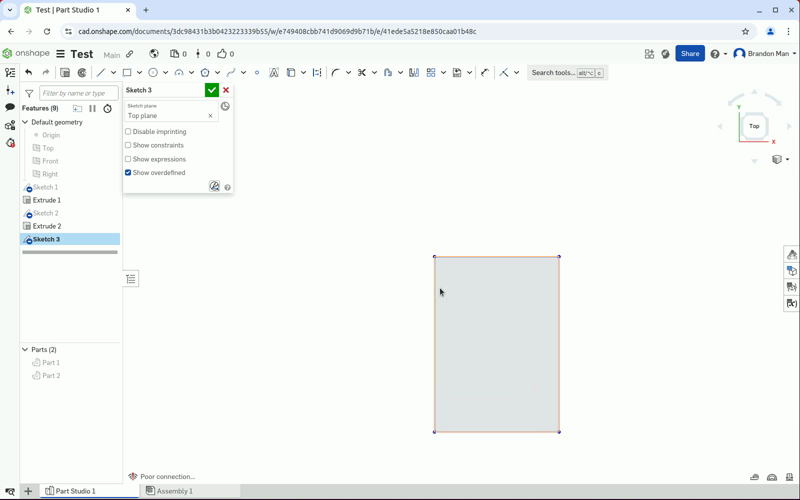
scroll(6)
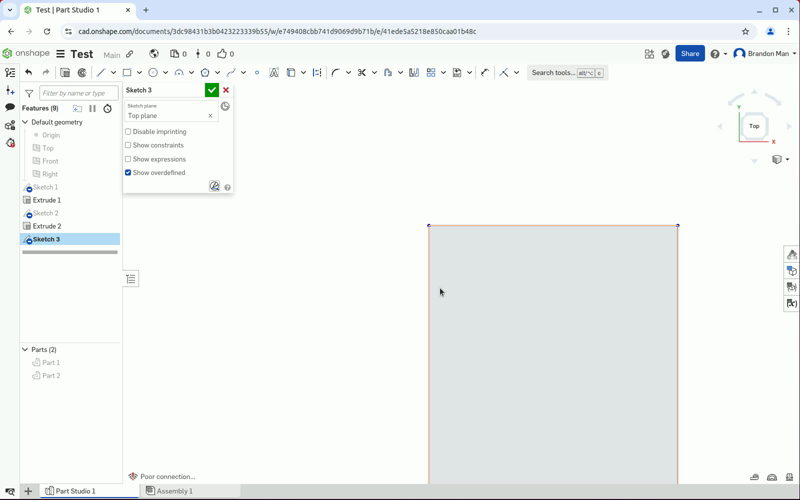
click(440, 287)
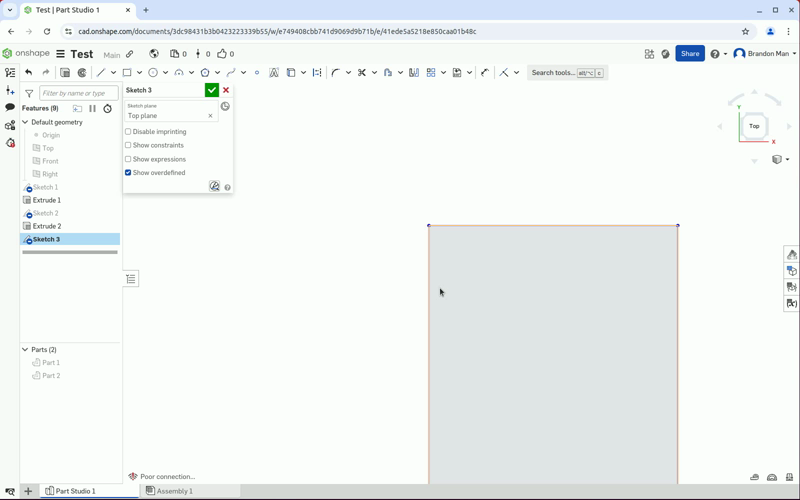
scroll(-6)
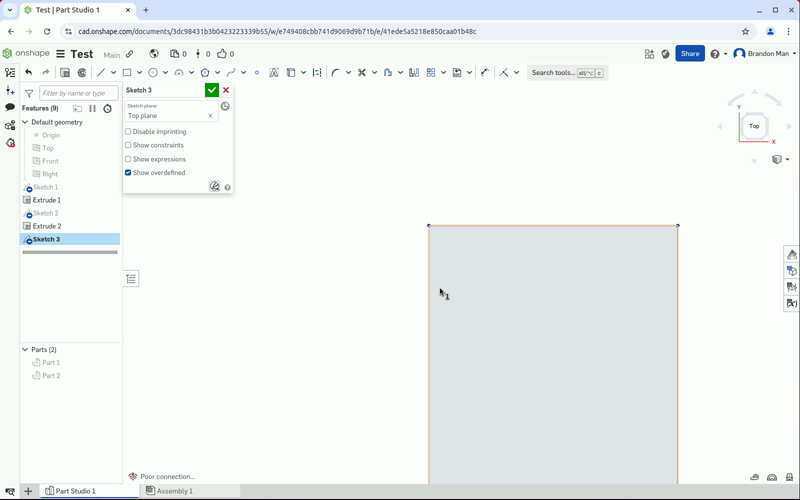
scroll(-6)
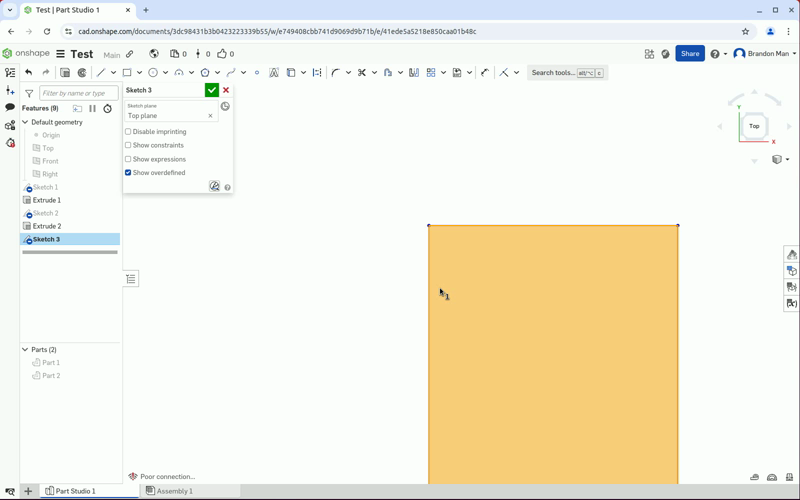
scroll(-6)
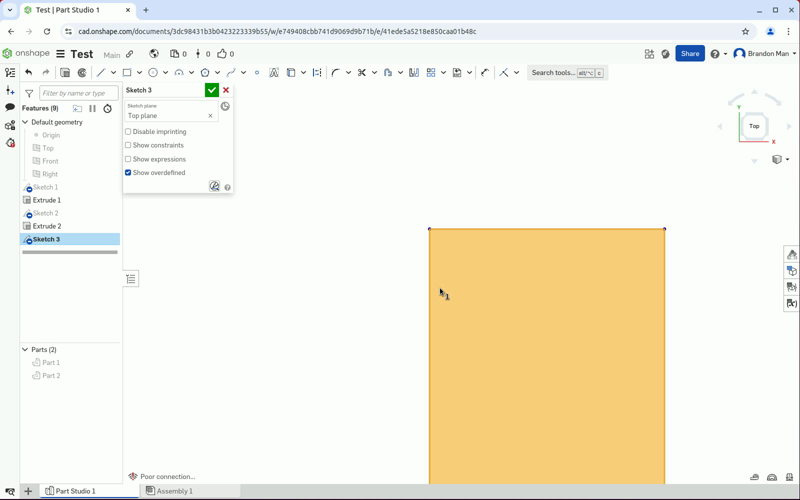
scroll(-6)
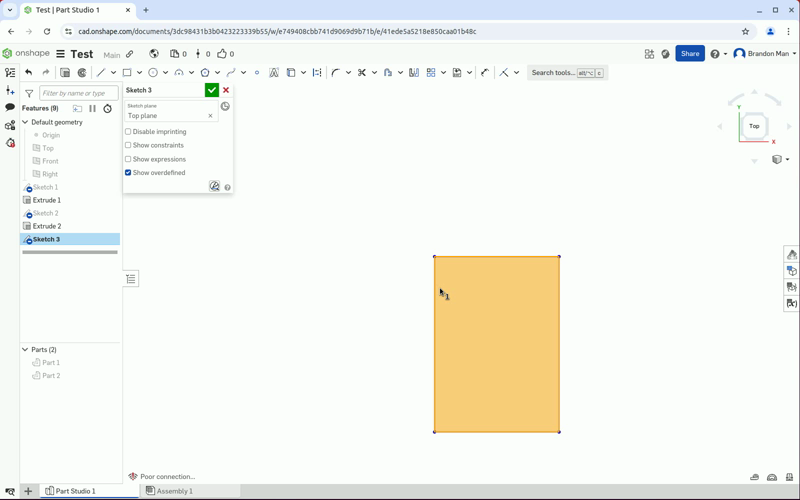
scroll(-6)
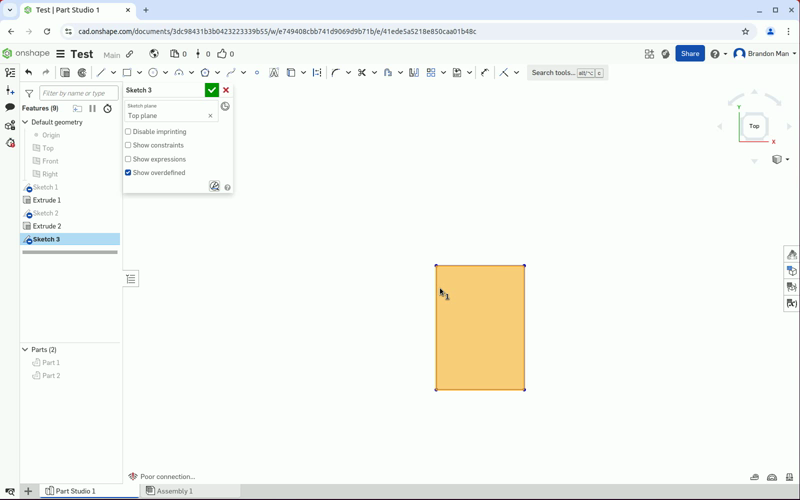
scroll(-6)
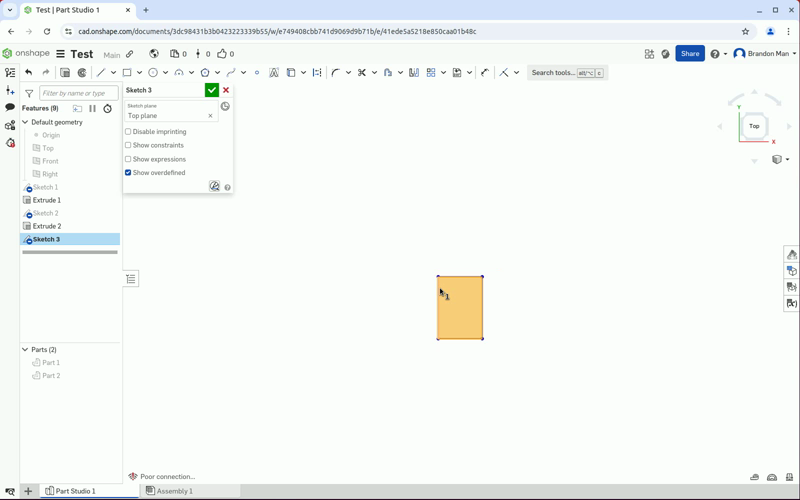
scroll(-6)
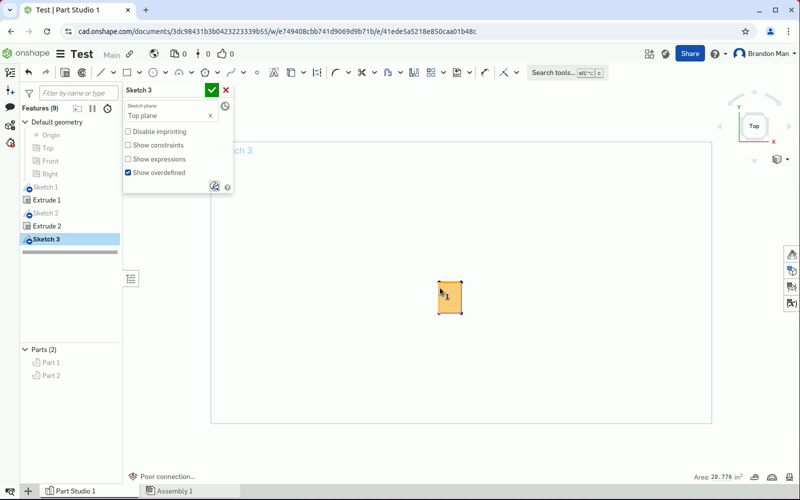
mouse_move(73, 352)
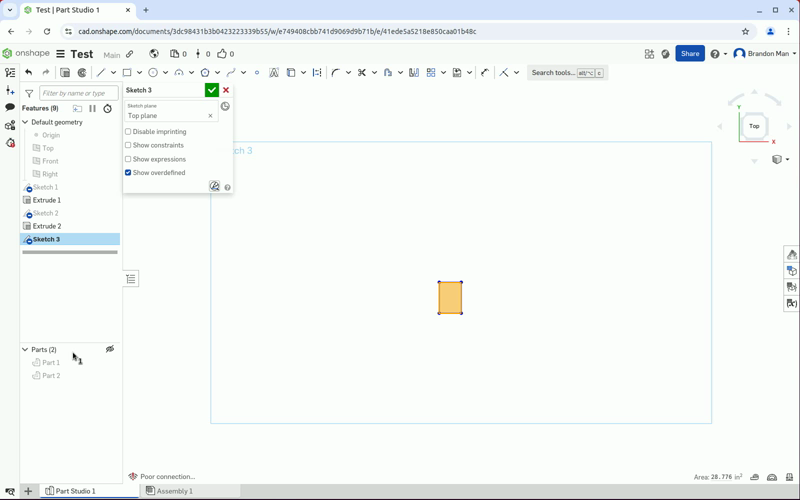
key(shift+y)
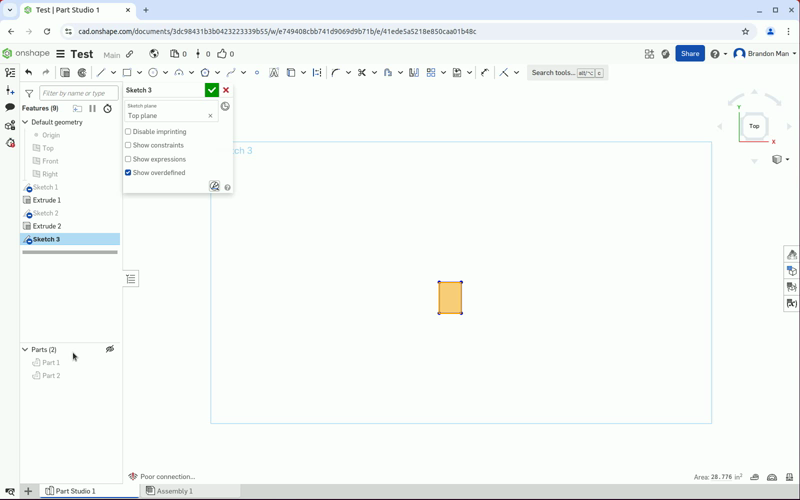
key(shift+e)
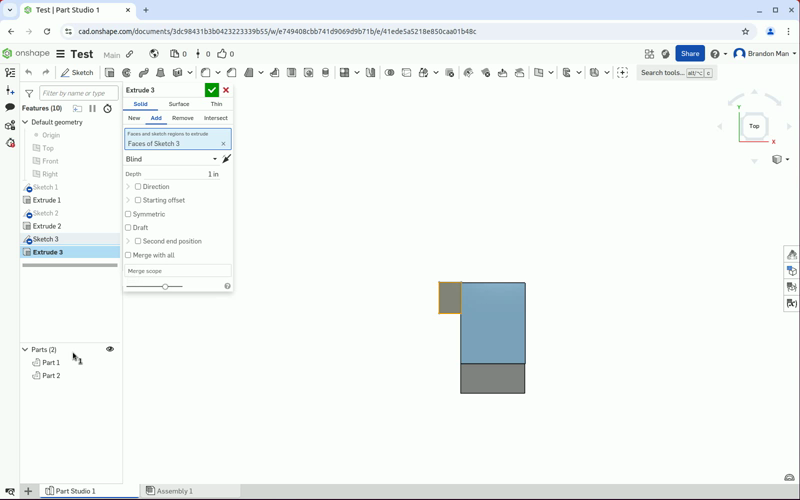
mouse_move(143, 106)
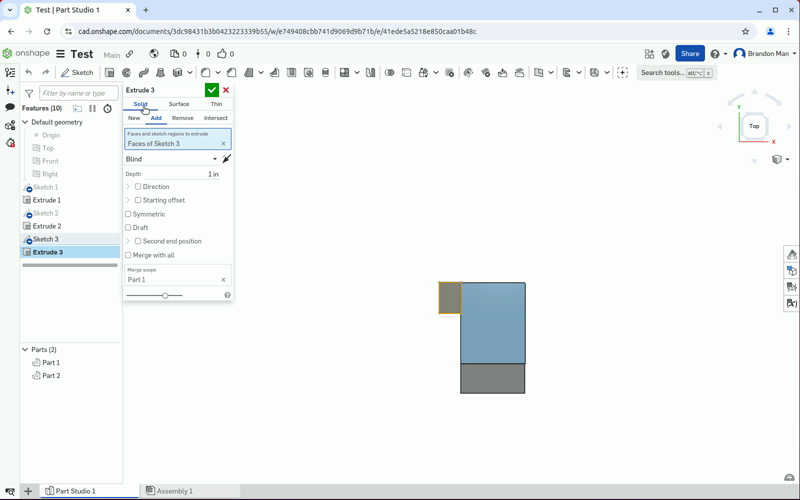
click(143, 106)
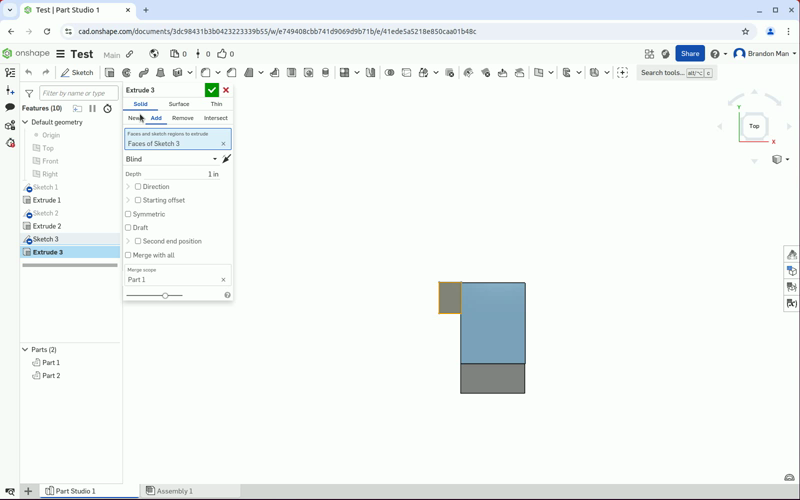
mouse_move(137, 120)
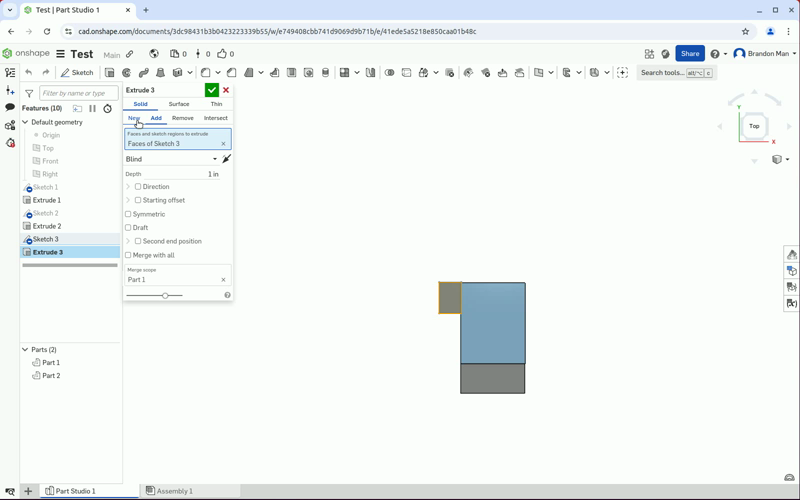
click(137, 120)
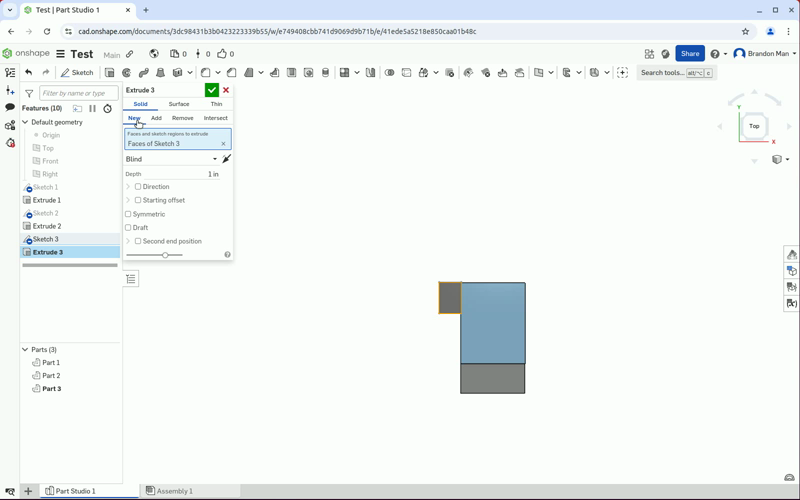
key(tab, 4)
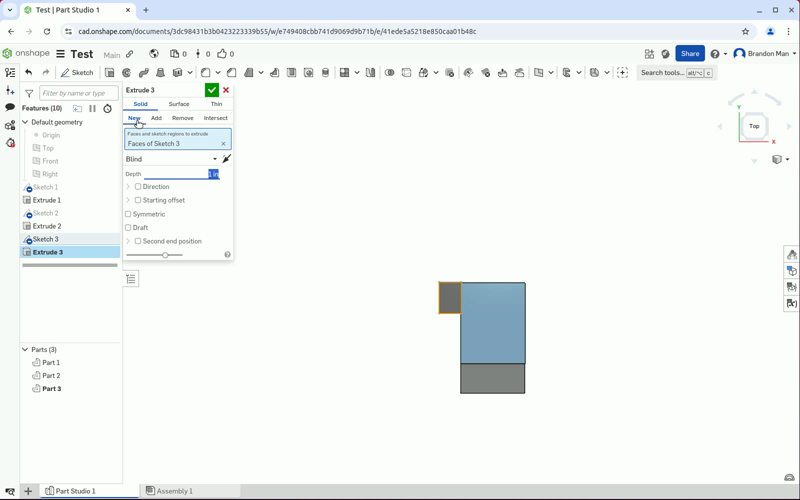
text(4.333)
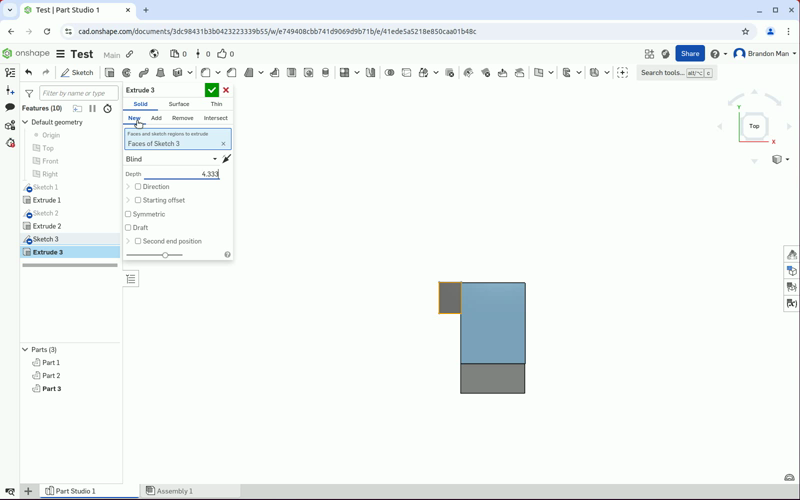
key(enter)
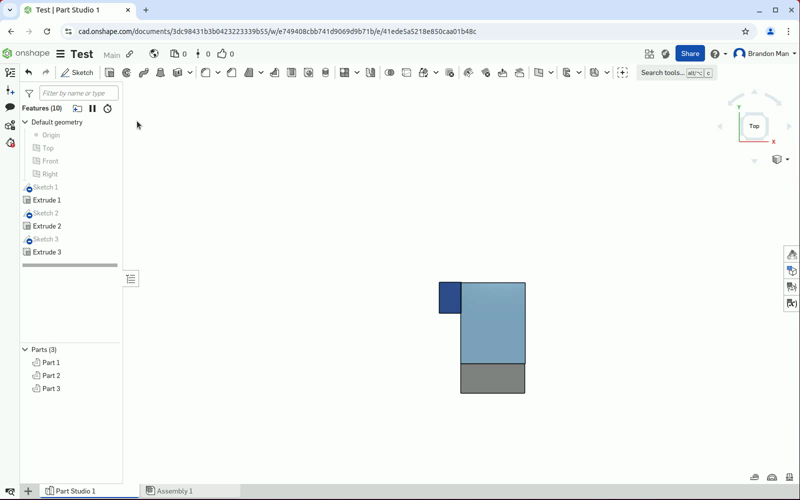
key(shift+h)
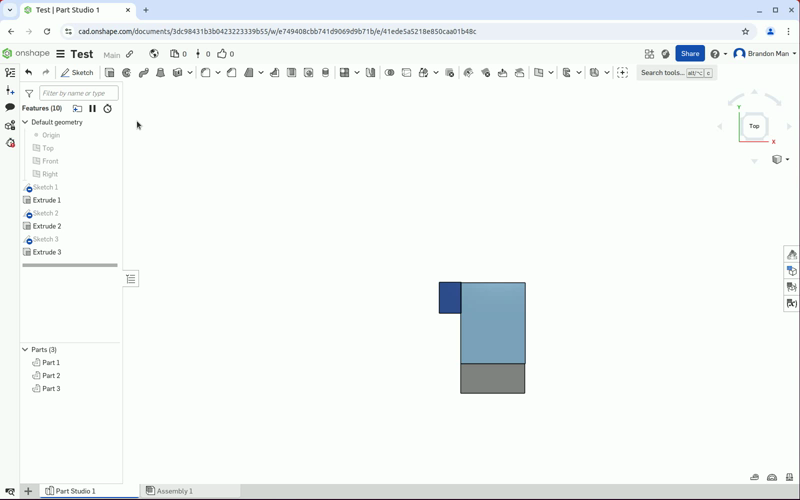
key(shift+h)
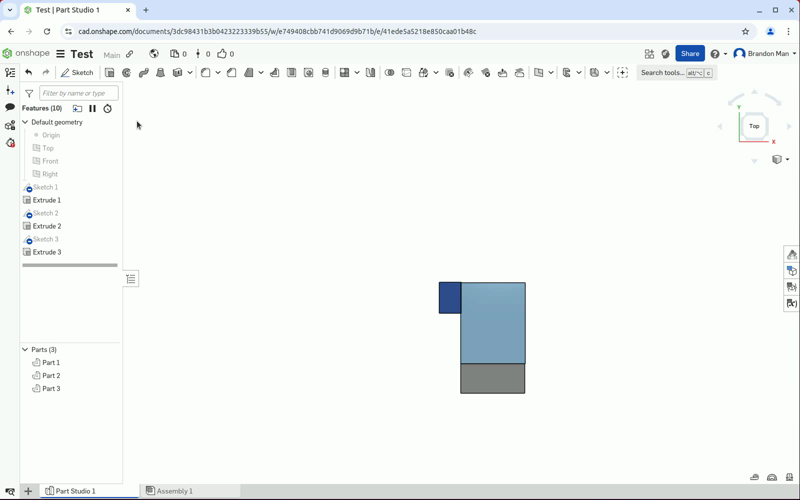
mouse_move(73, 189)
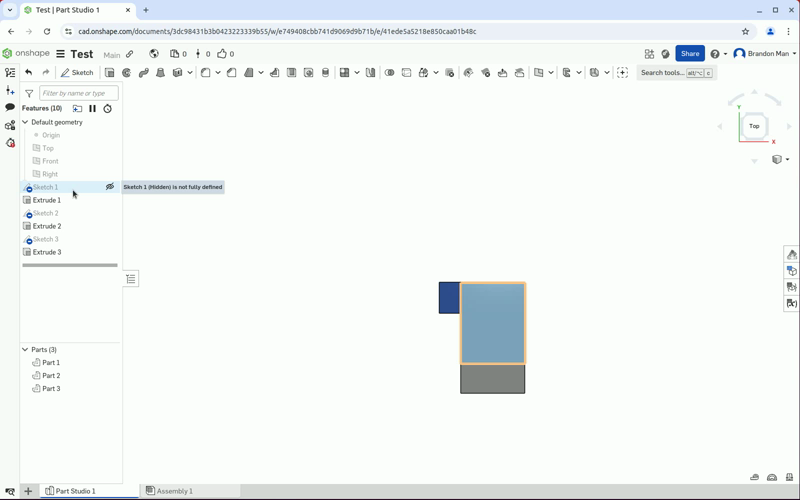
click(73, 189)
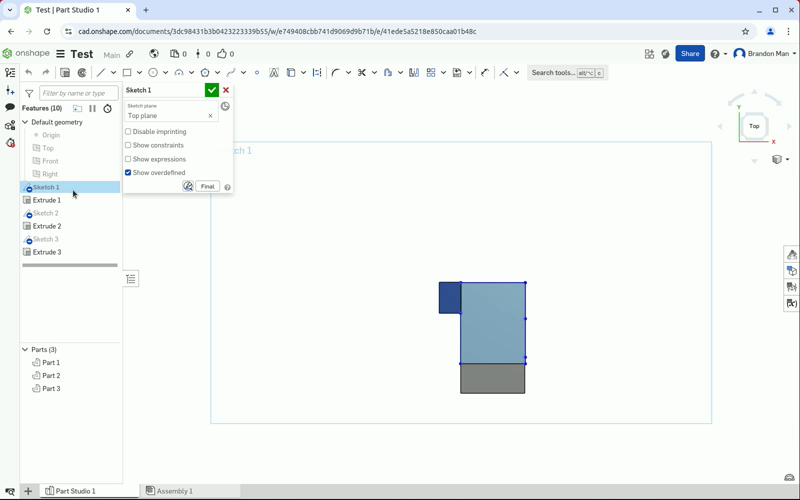
mouse_move(229, 92)
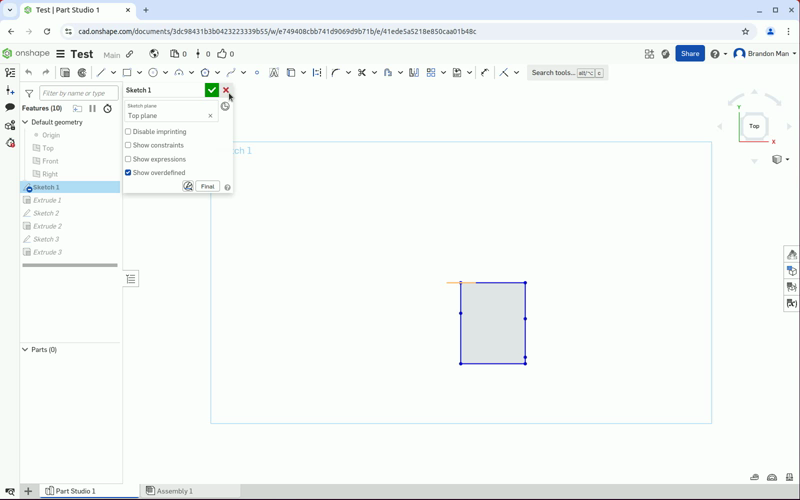
click(229, 92)
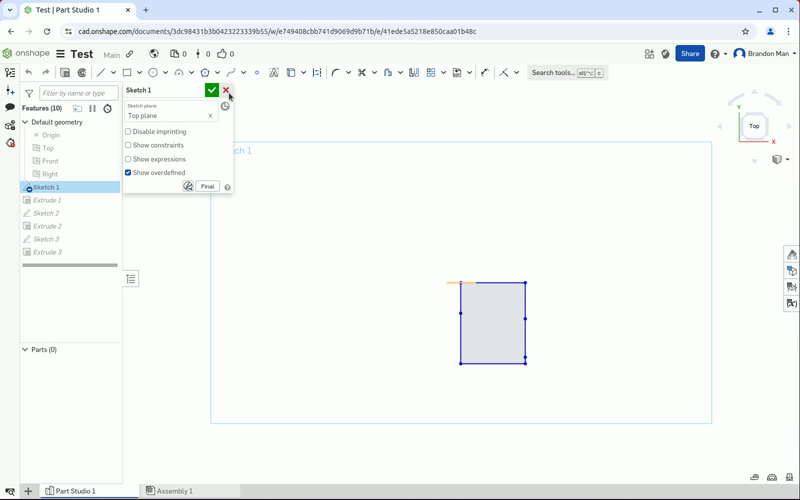
key(shift+s)
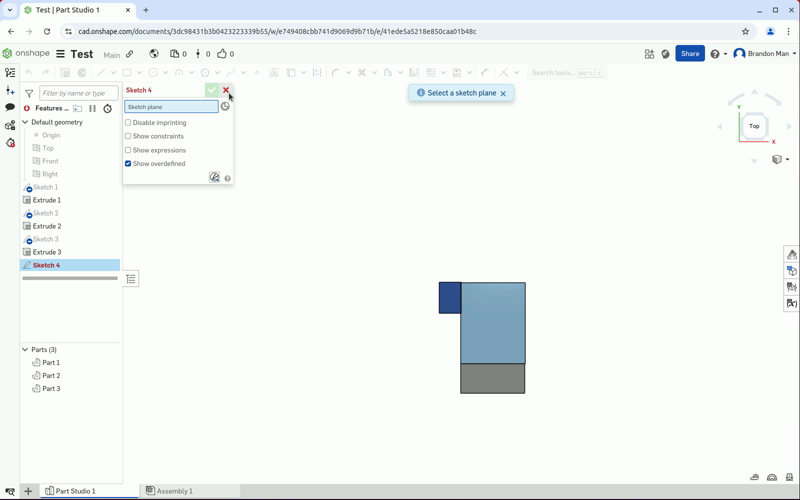
mouse_move(73, 150)
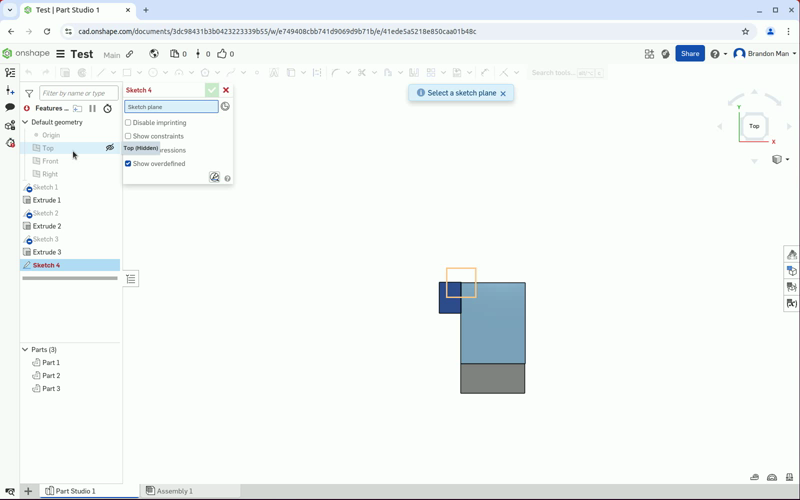
click(73, 150)
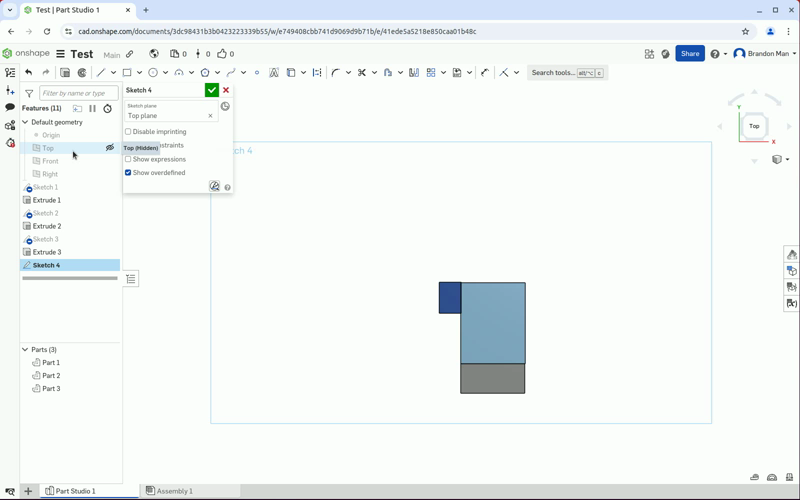
mouse_move(73, 352)
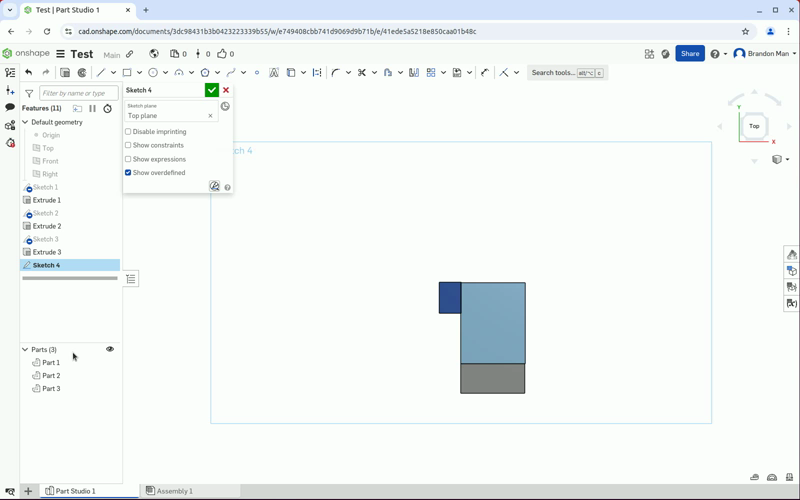
key(y)
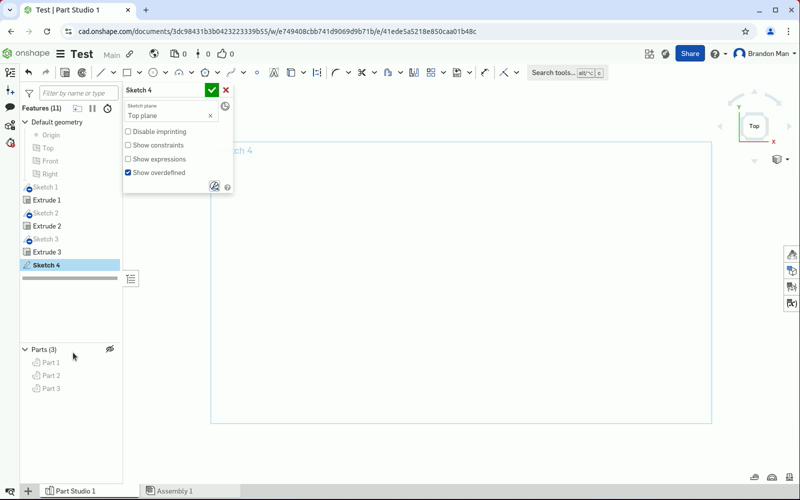
key(l)
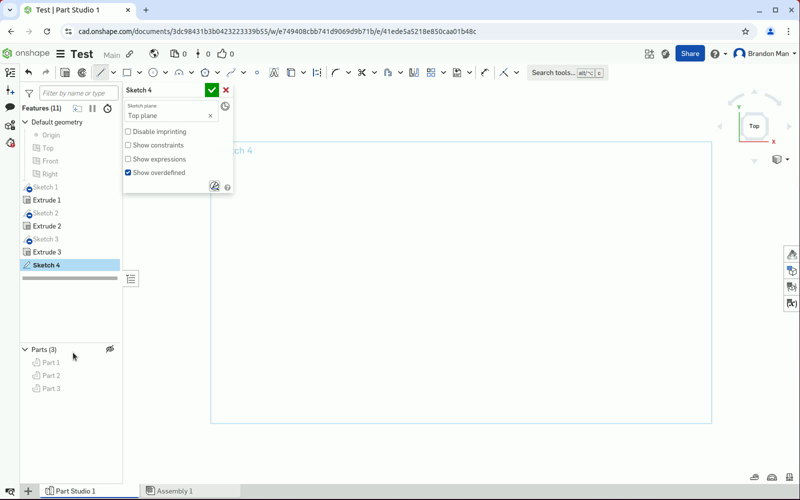
key_down(shift)
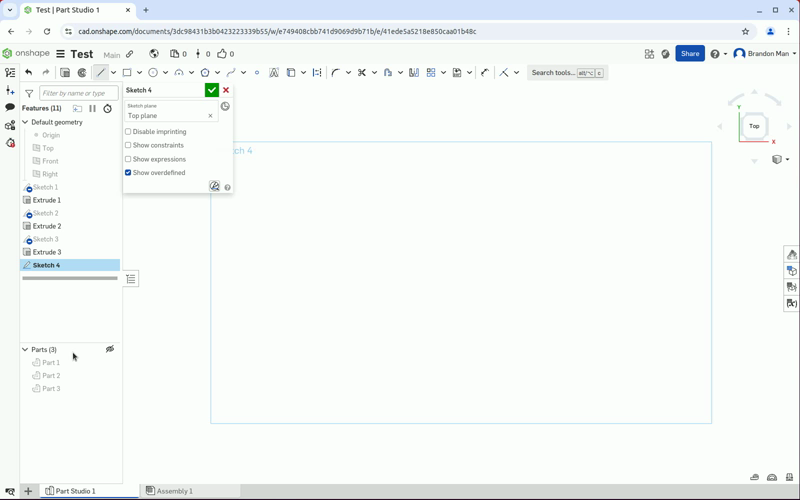
mouse_move(524, 356)
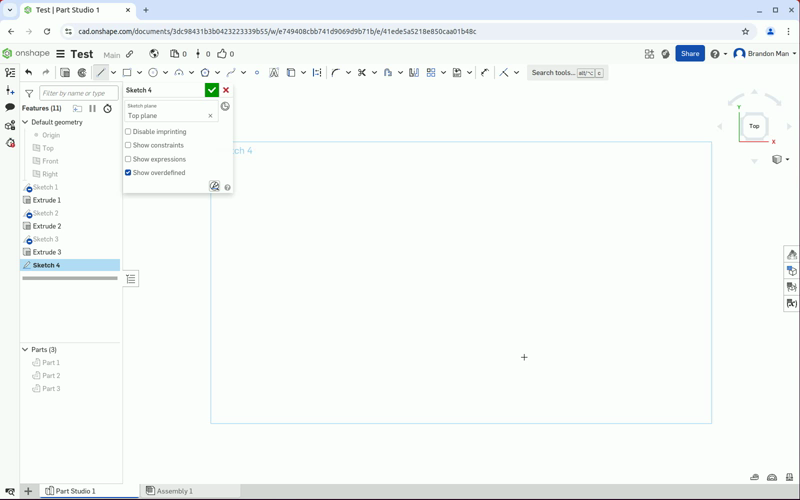
click(524, 356)
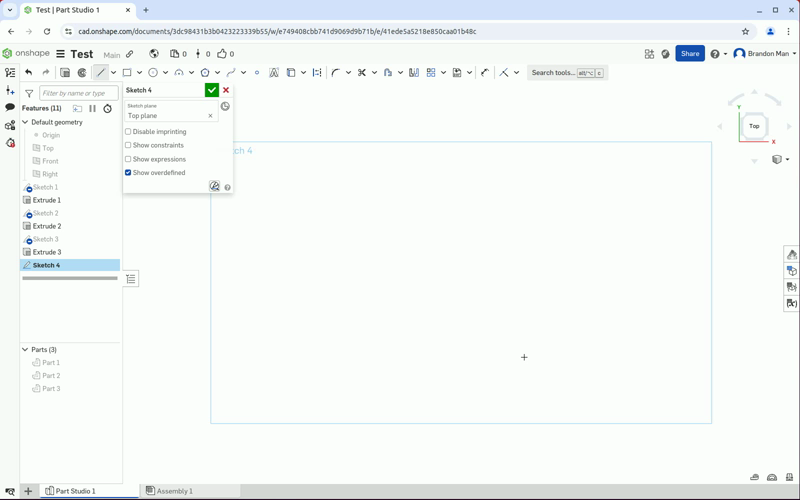
key_up(shift)
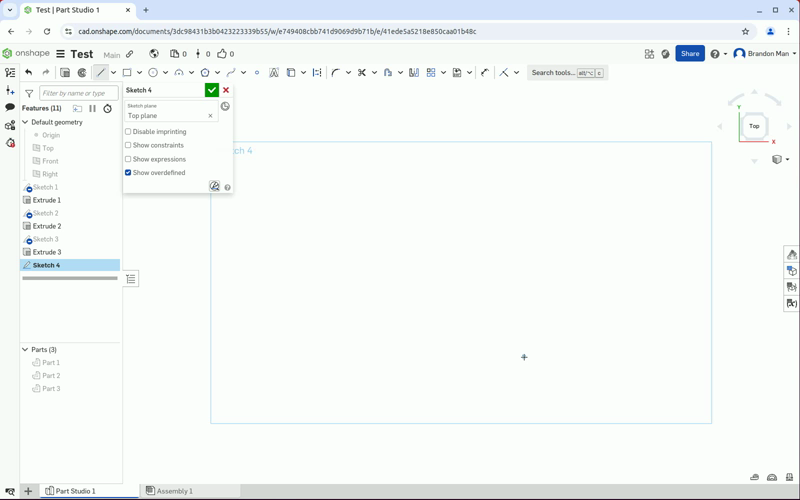
key_down(shift)
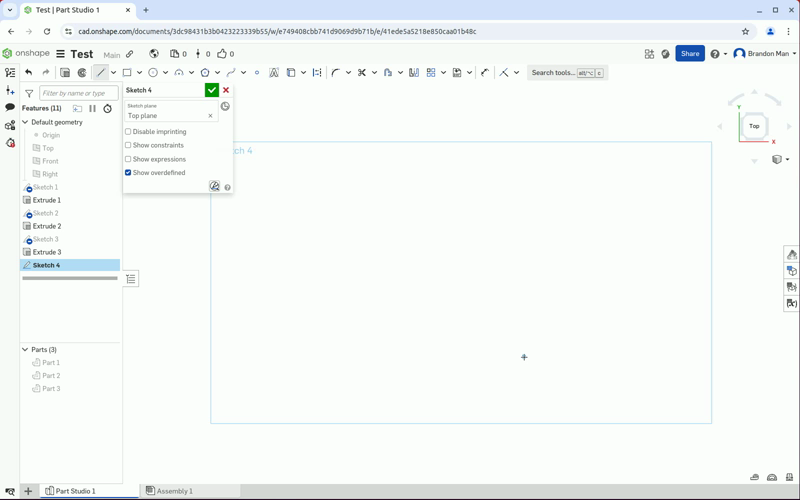
mouse_move(554, 356)
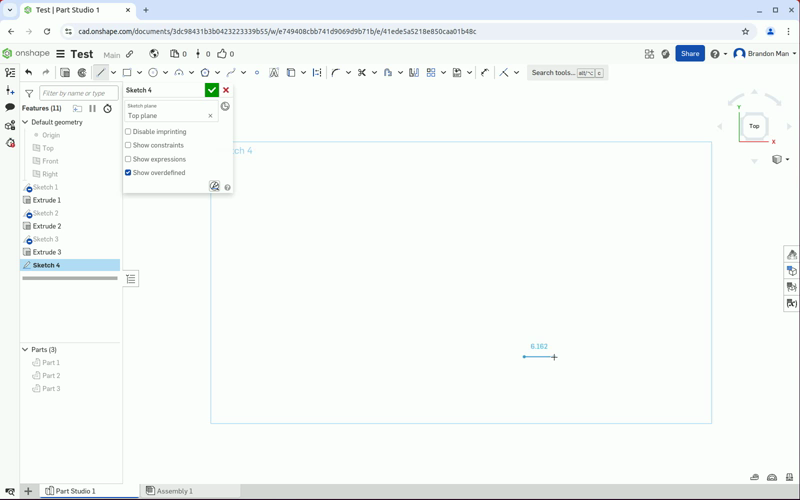
mouse_move(563, 356)
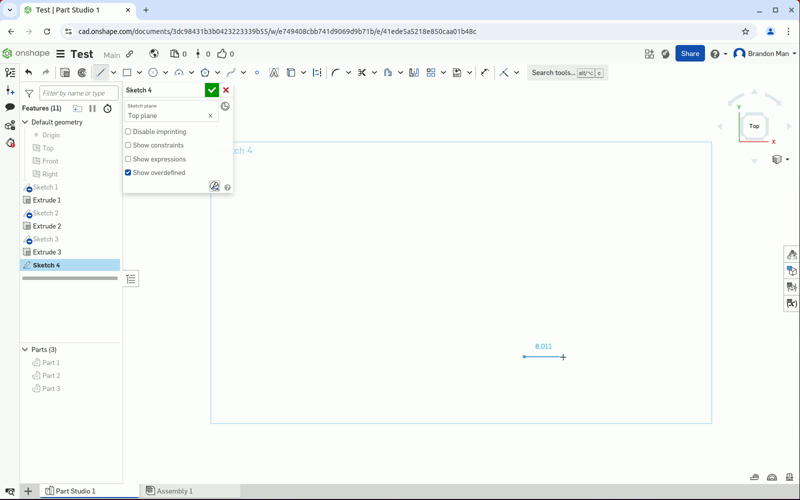
click(563, 356)
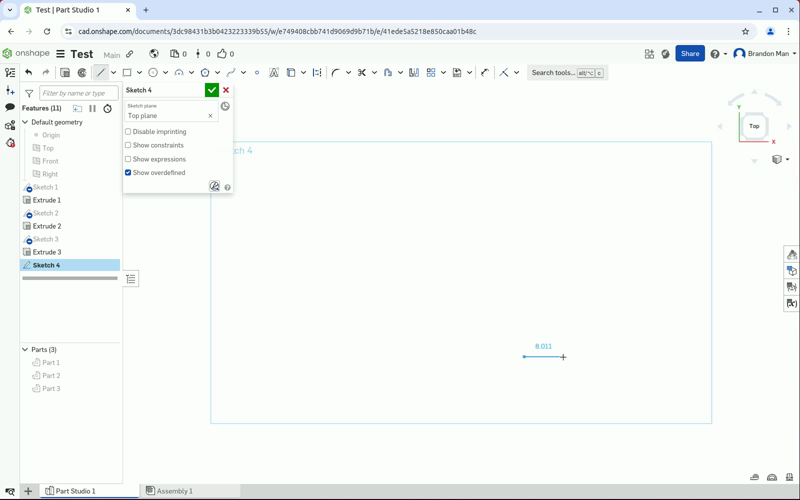
key_up(shift)
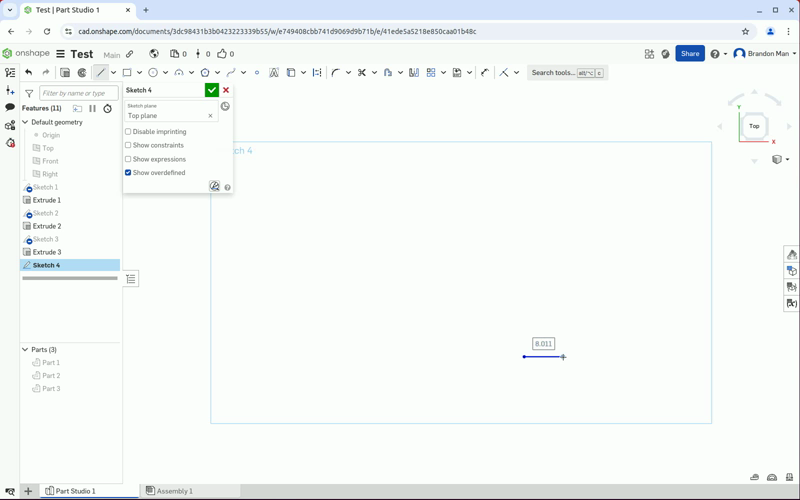
key_down(shift)
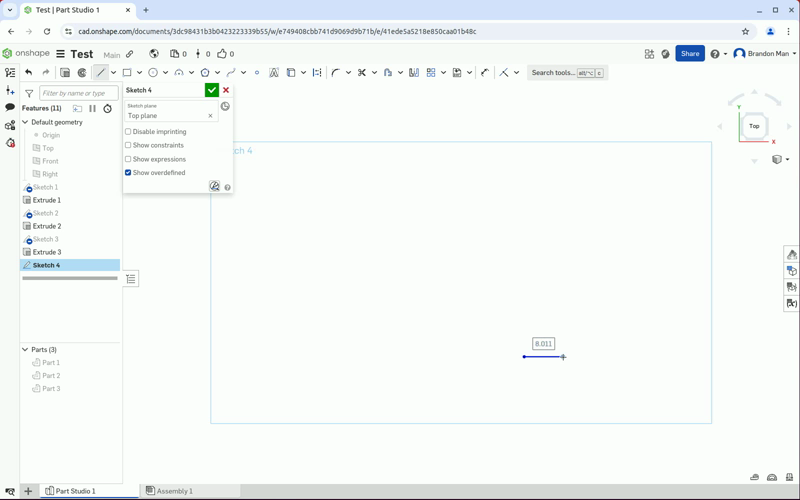
mouse_move(589, 356)
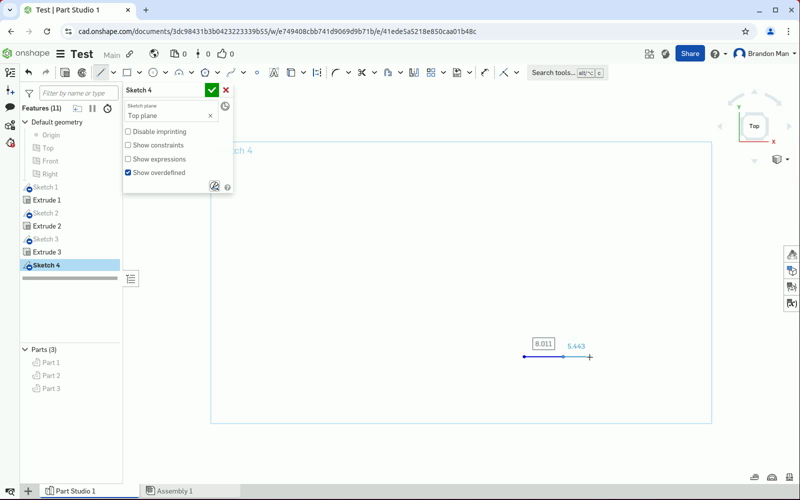
mouse_move(563, 317)
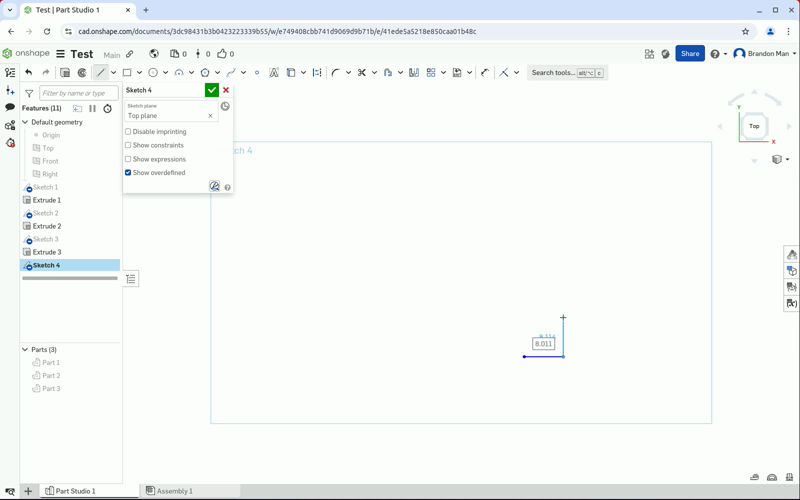
click(563, 317)
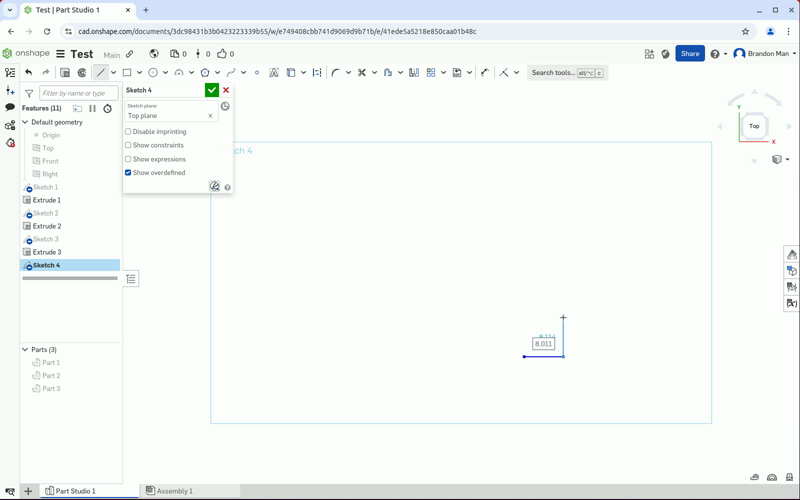
key_up(shift)
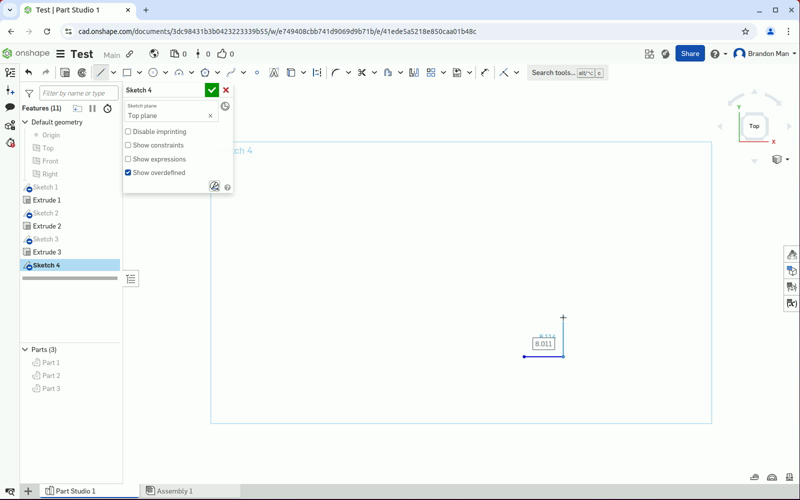
key_down(shift)
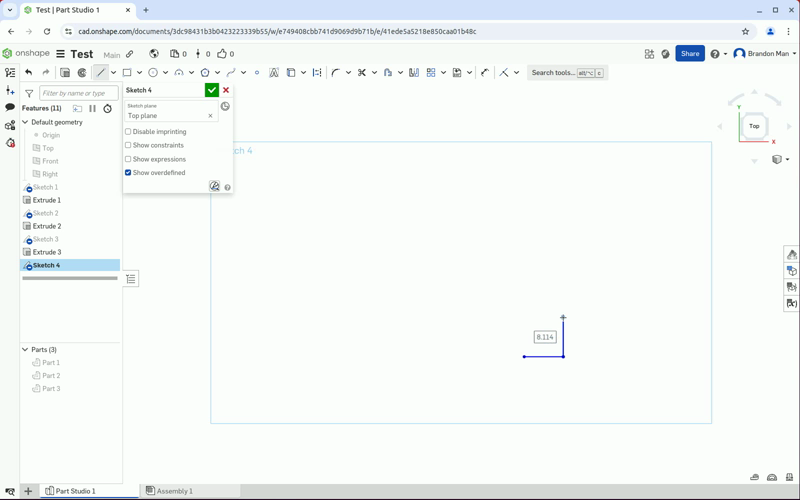
mouse_move(589, 317)
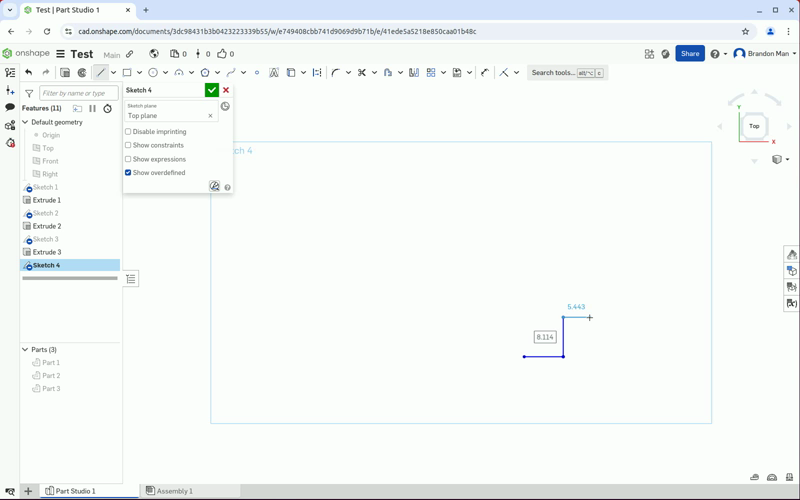
mouse_move(524, 317)
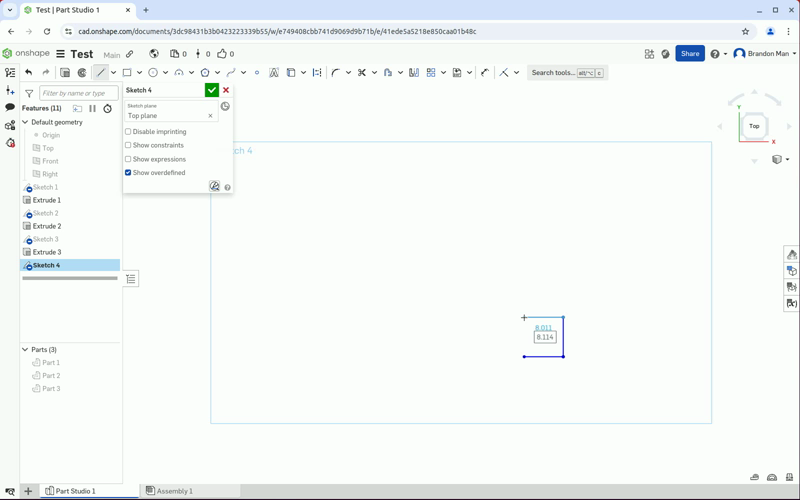
click(524, 317)
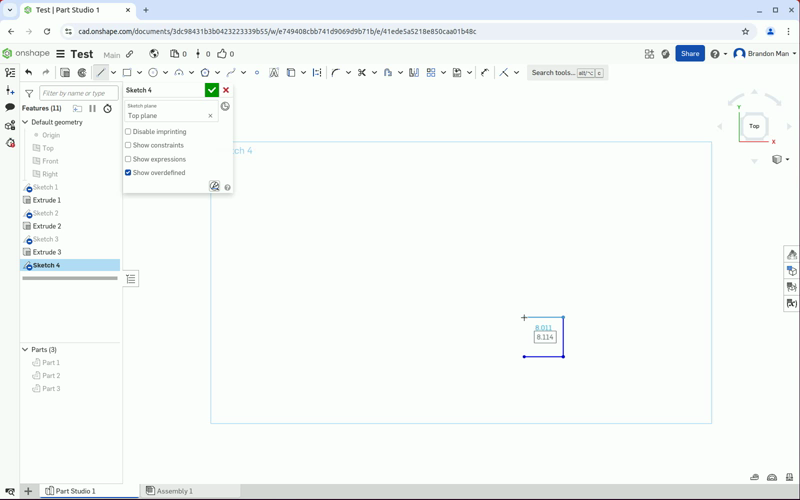
key_up(shift)
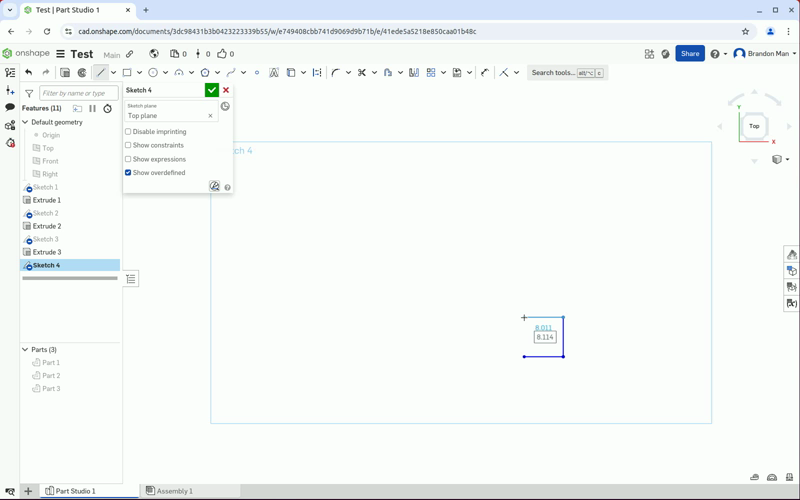
mouse_move(554, 317)
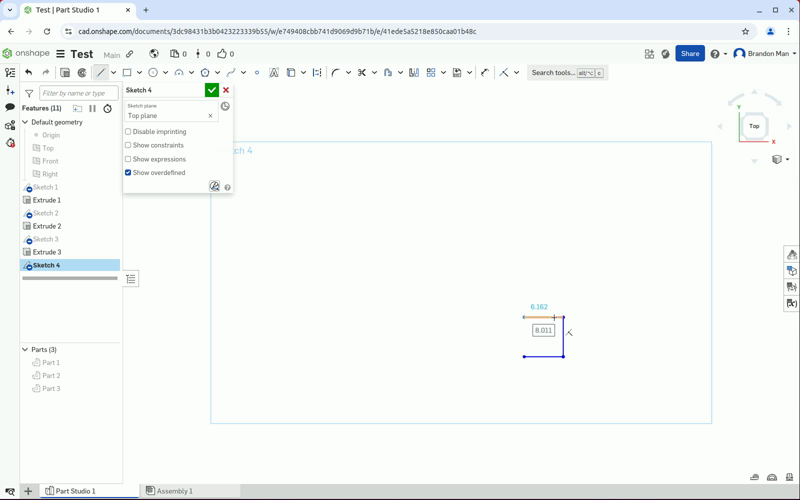
key_down(shift)
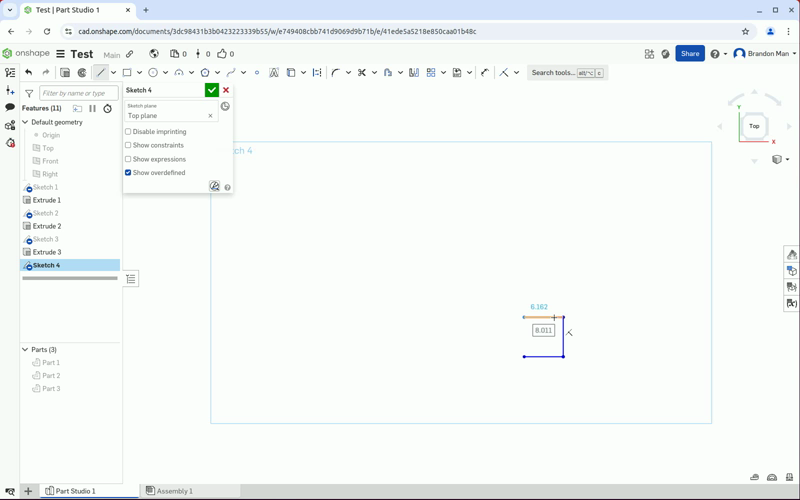
mouse_move(524, 356)
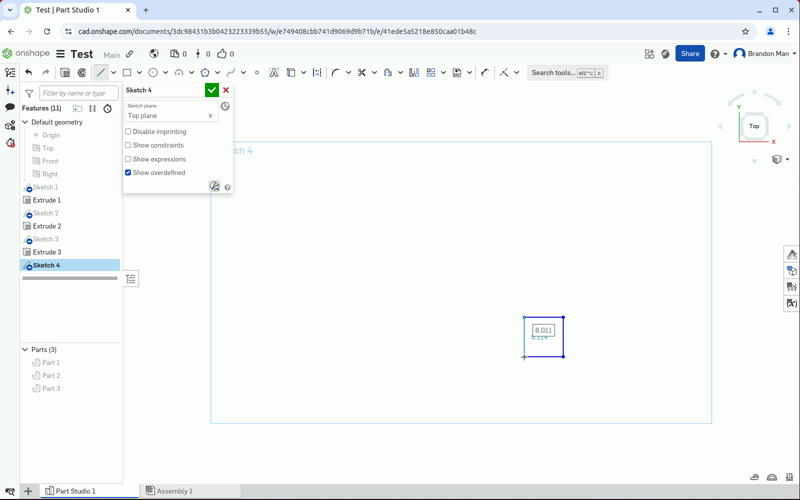
key_up(shift)
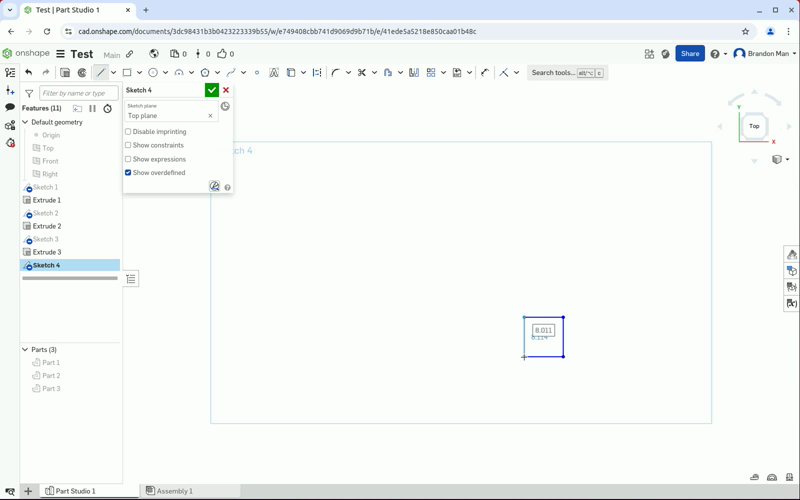
click(524, 356)
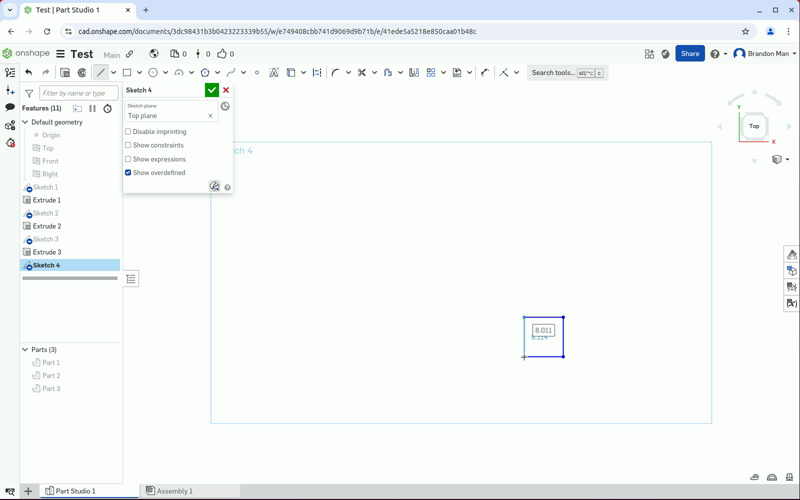
key(esc)
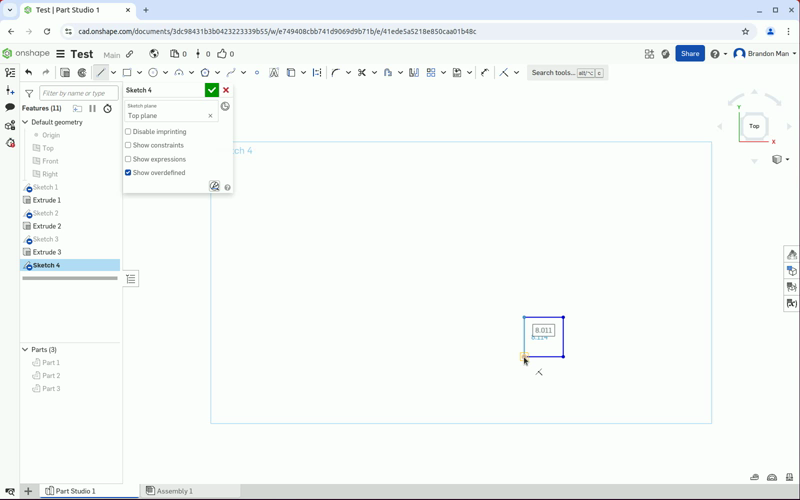
mouse_move(534, 338)
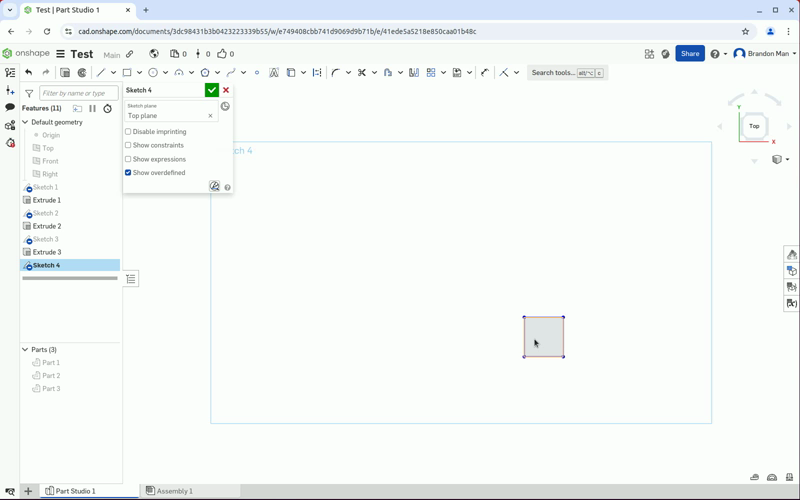
scroll(6)
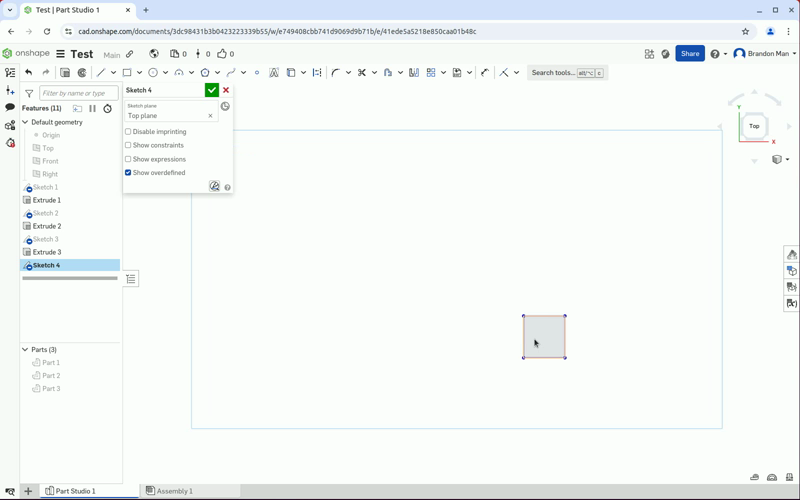
scroll(6)
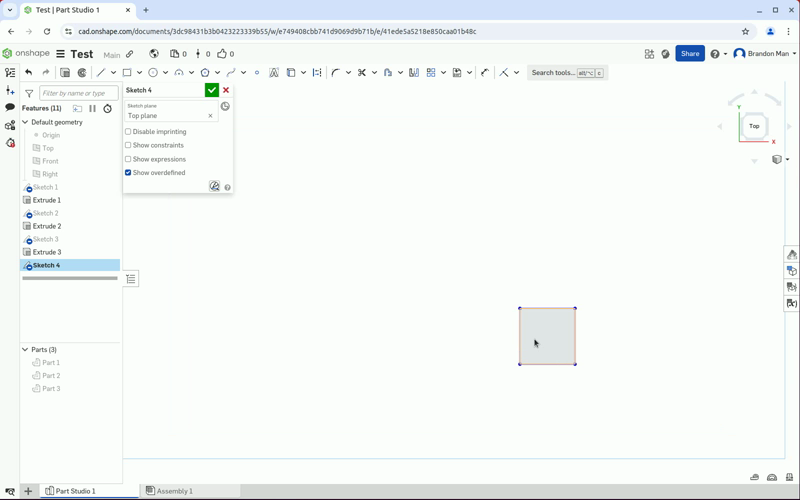
scroll(6)
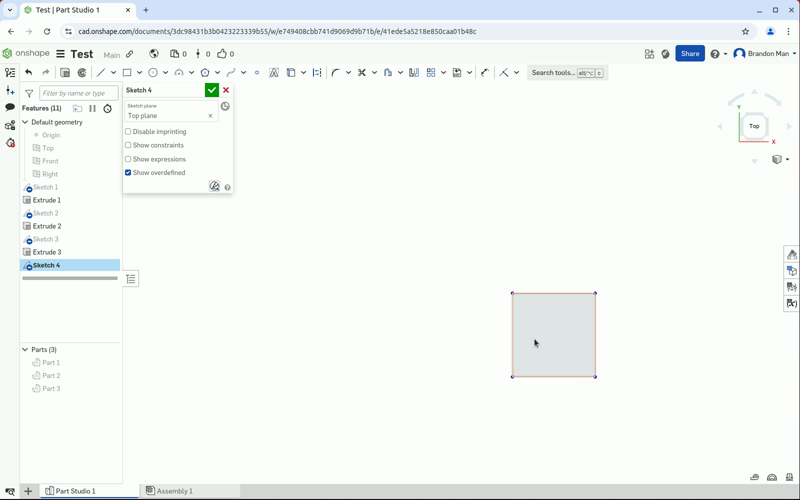
scroll(6)
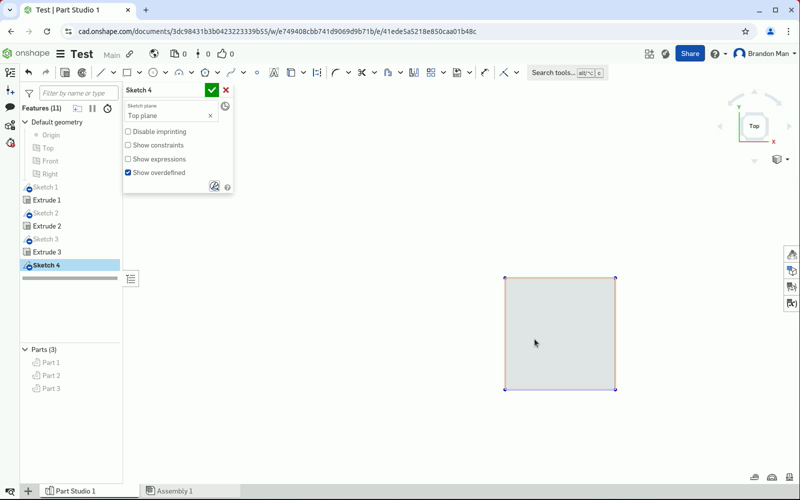
scroll(6)
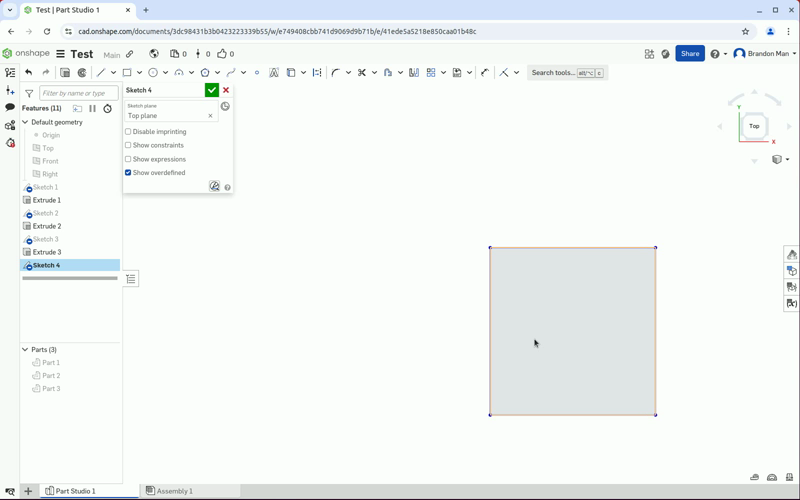
scroll(6)
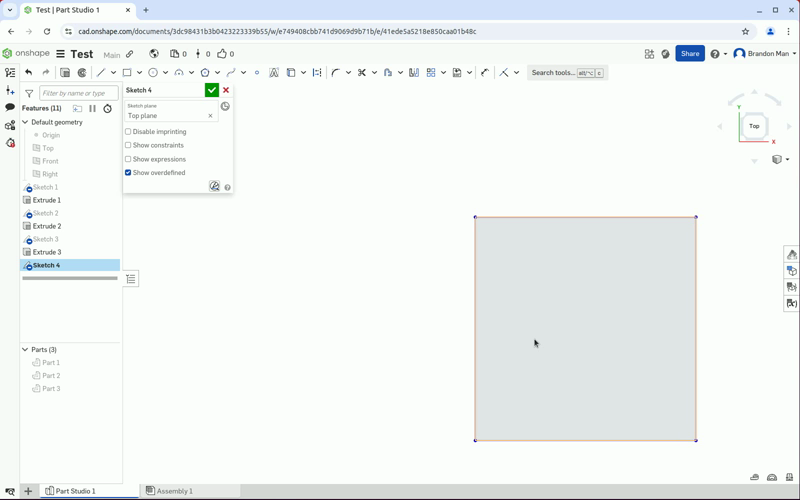
scroll(6)
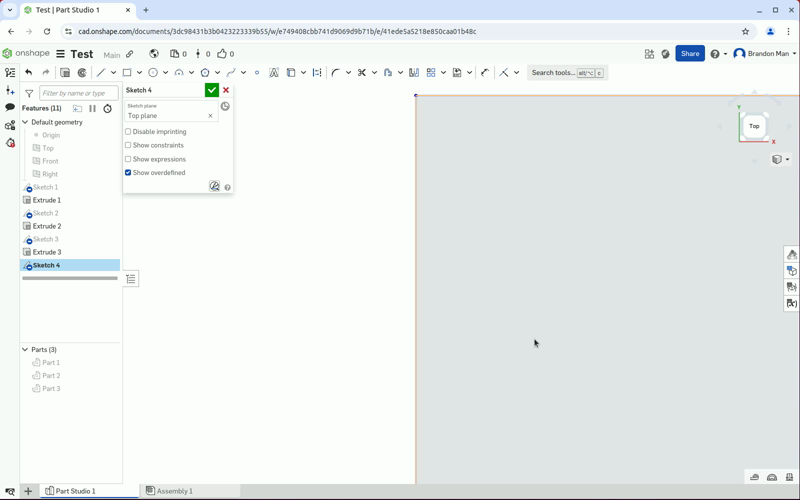
click(534, 338)
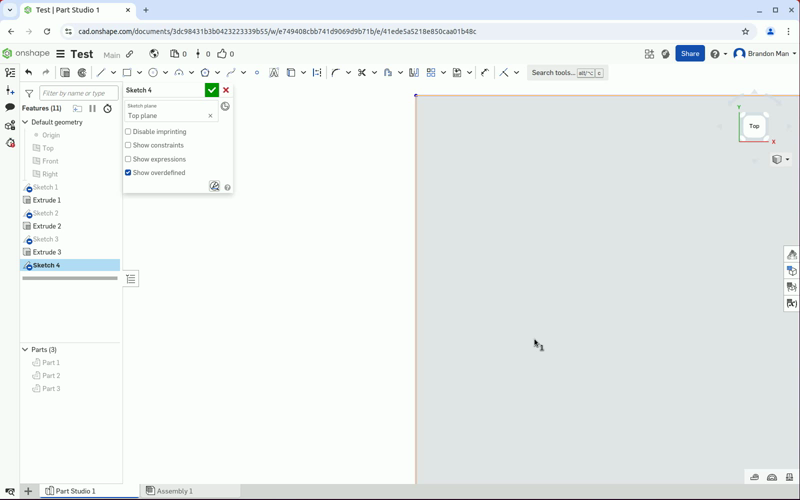
scroll(-6)
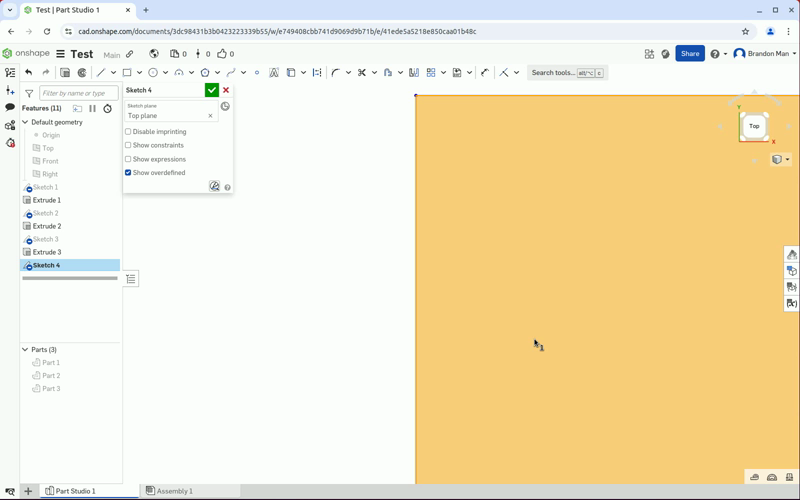
scroll(-6)
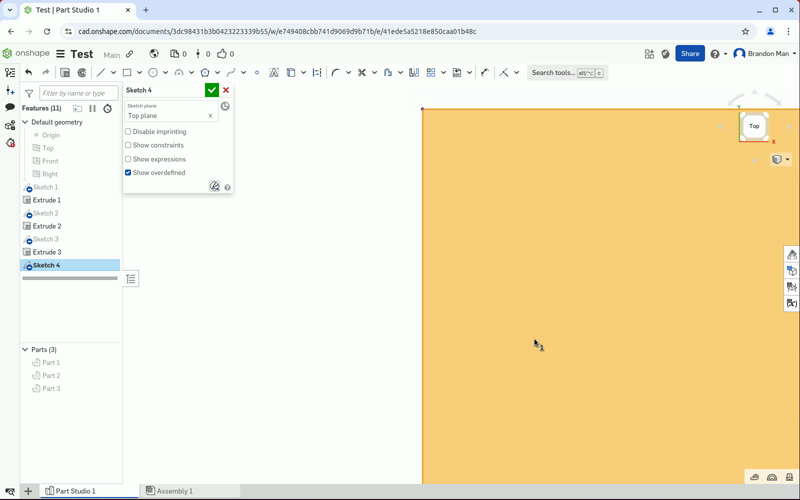
scroll(-6)
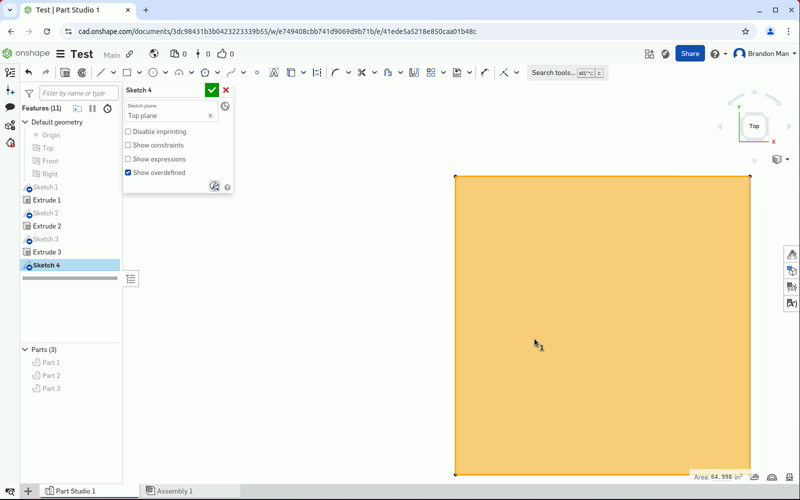
scroll(-6)
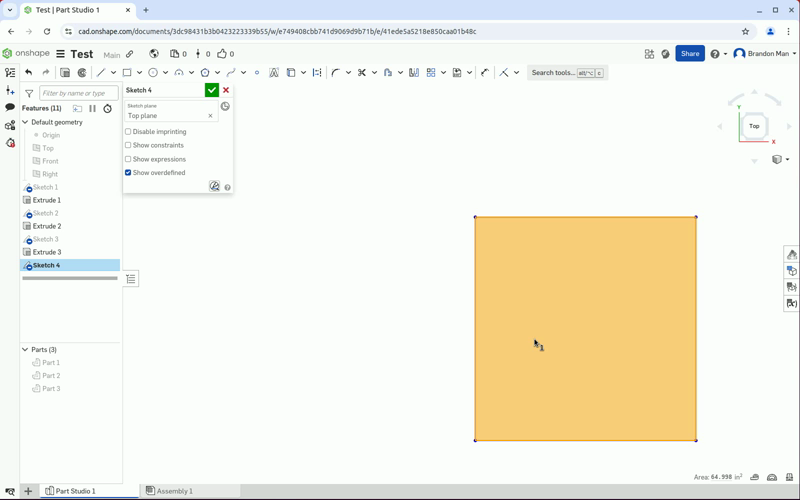
scroll(-6)
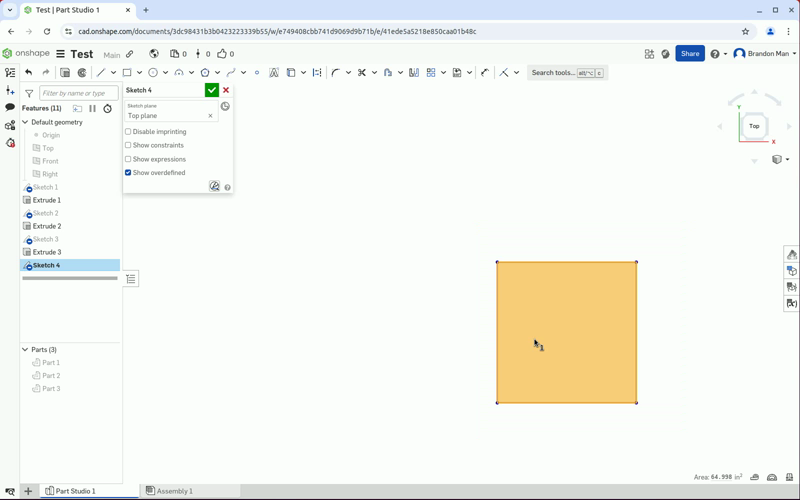
scroll(-6)
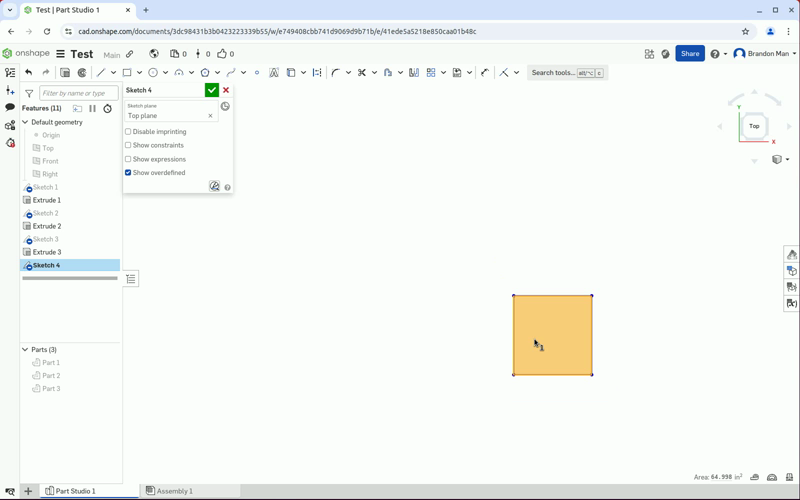
scroll(-6)
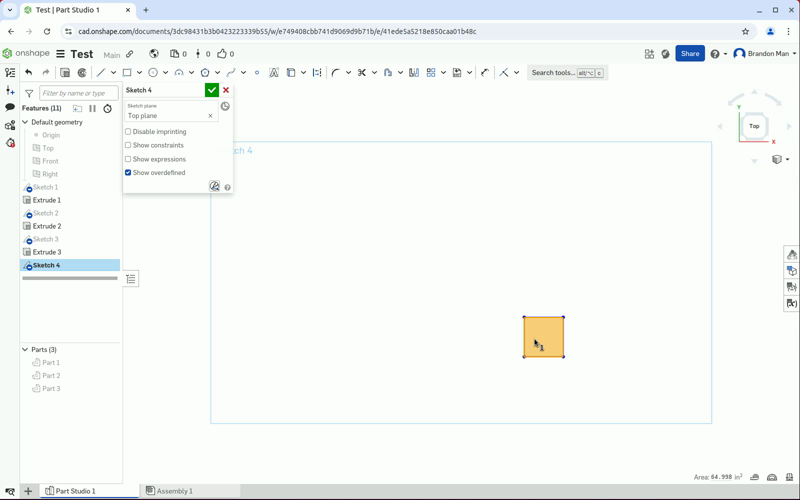
mouse_move(73, 352)
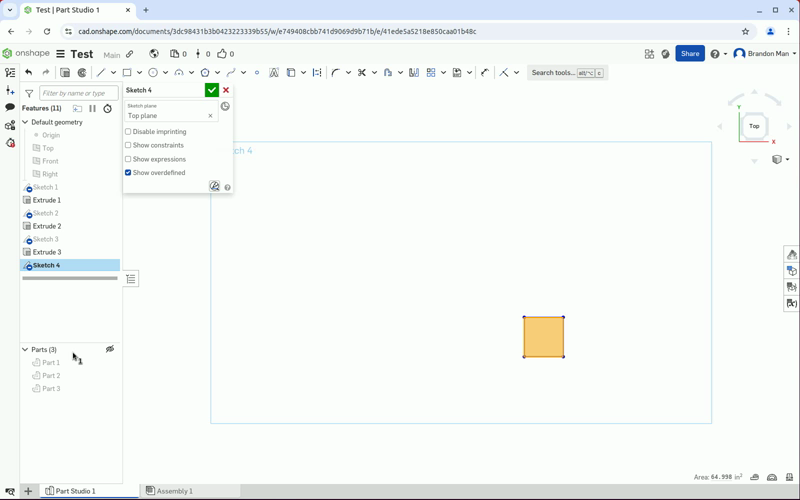
key(shift+y)
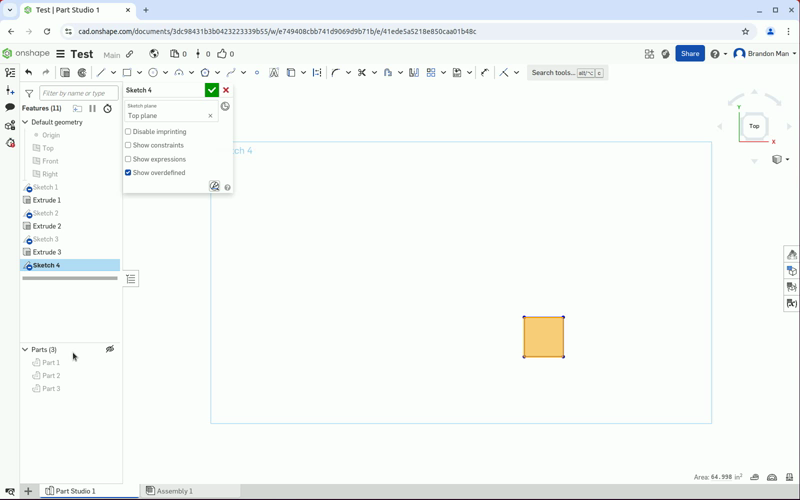
key(shift+e)
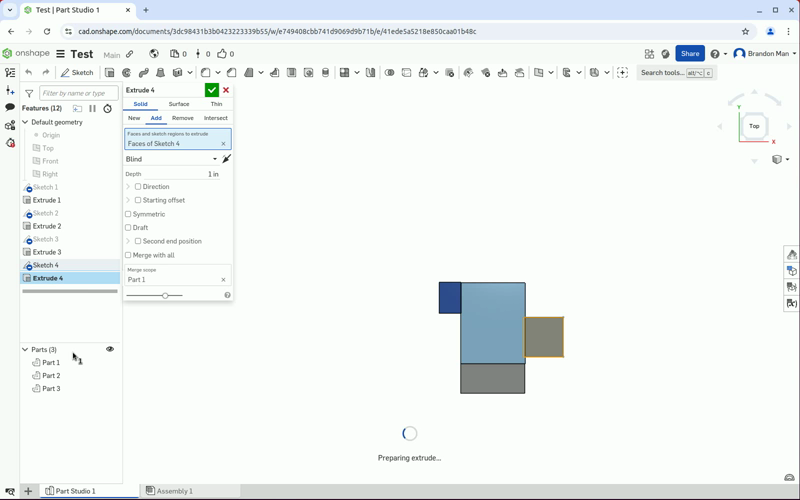
mouse_move(143, 106)
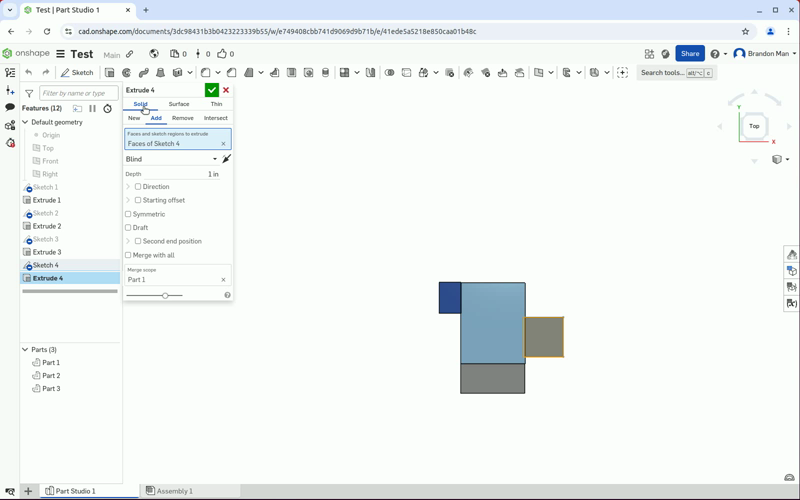
click(143, 106)
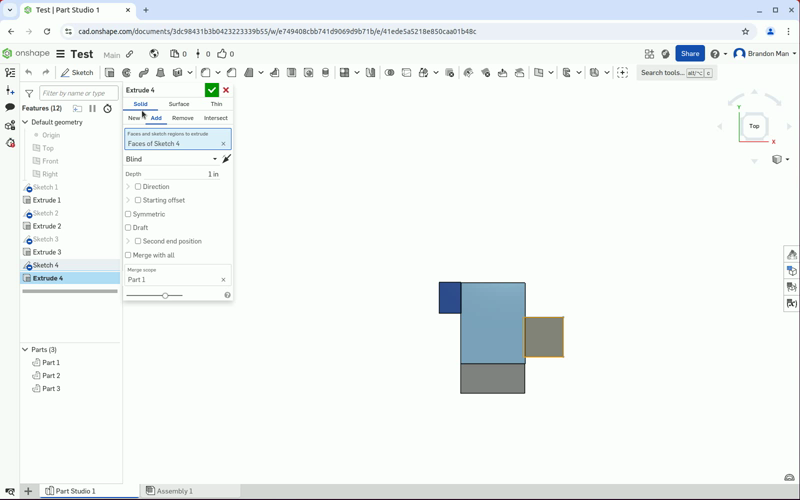
mouse_move(137, 120)
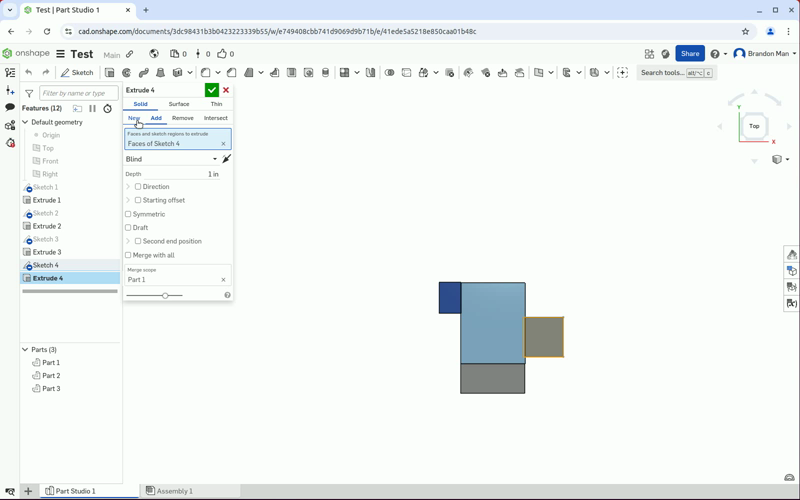
click(137, 120)
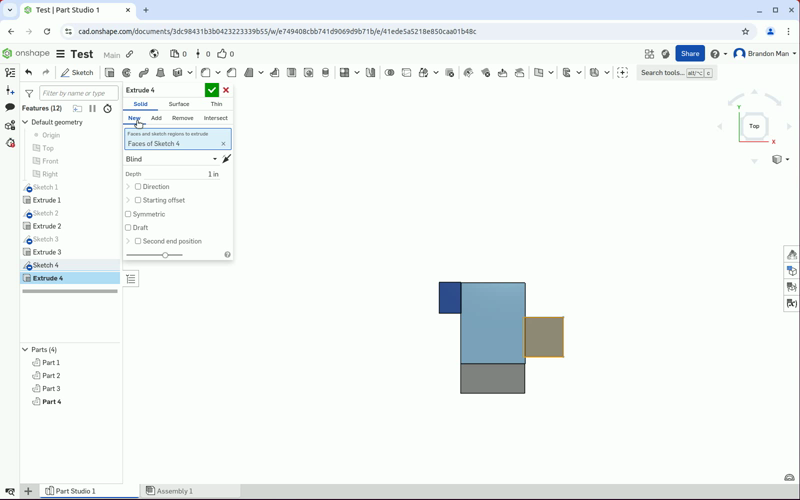
key(tab, 4)
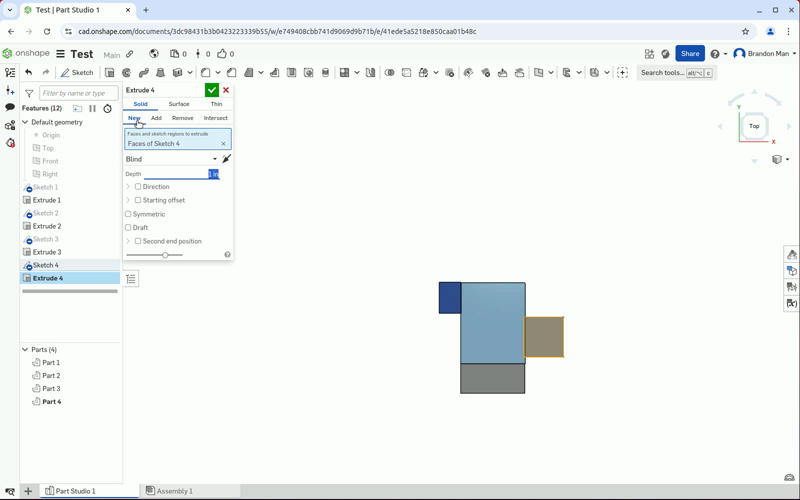
text(4.333)
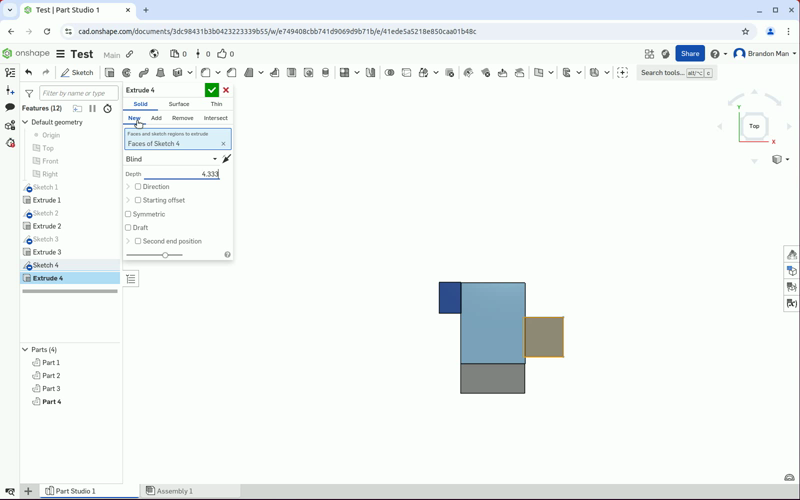
key(enter)
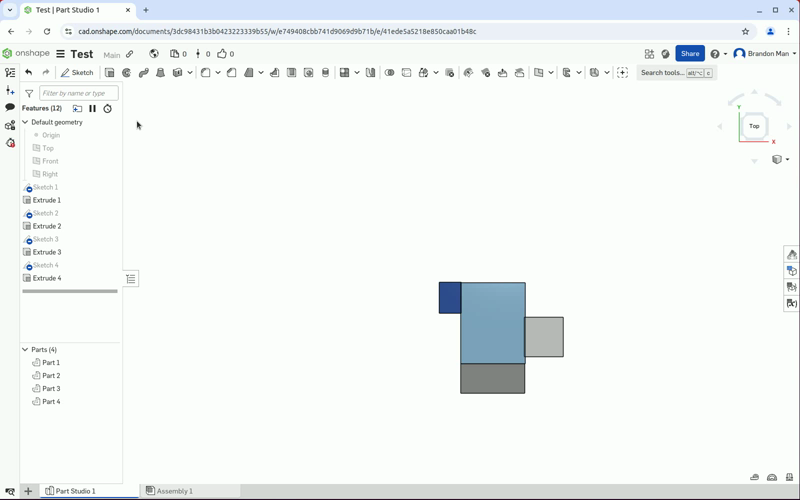
key(shift+h)
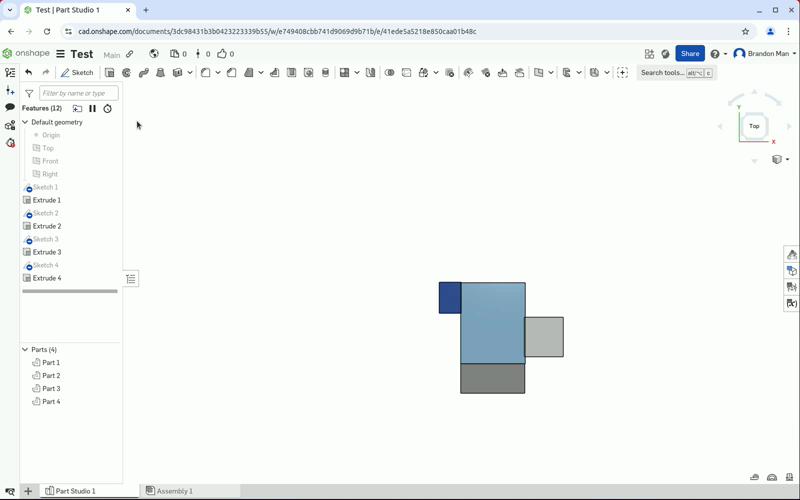
key(shift+h)
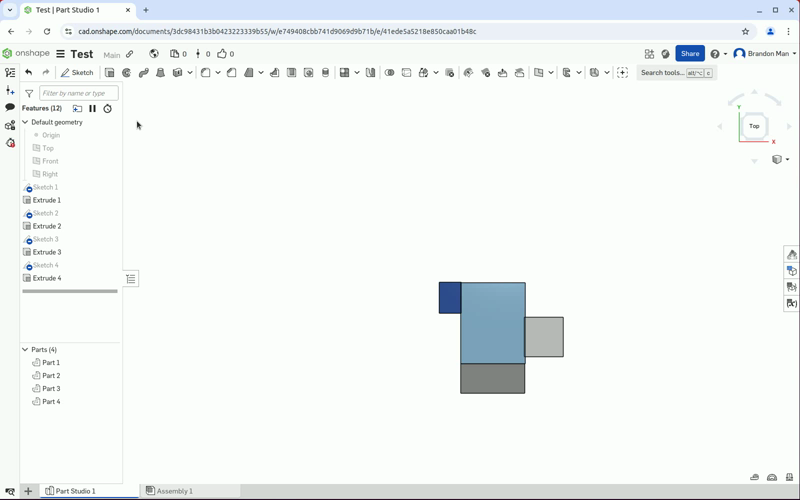
mouse_move(73, 189)
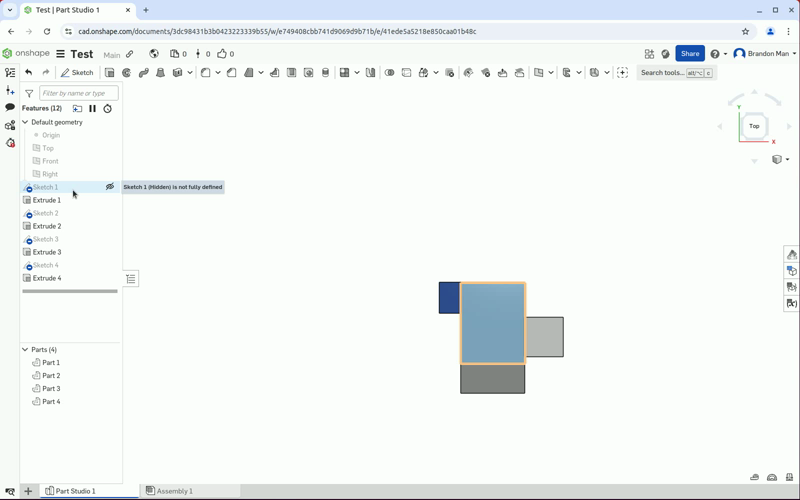
click(73, 189)
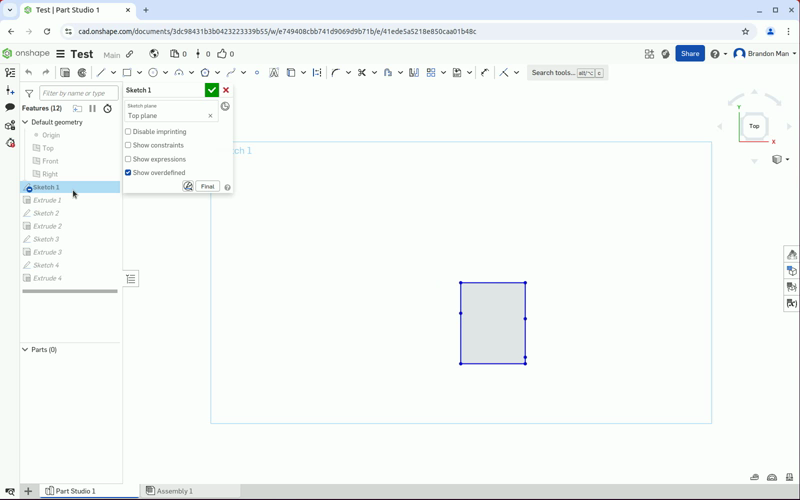
mouse_move(229, 92)
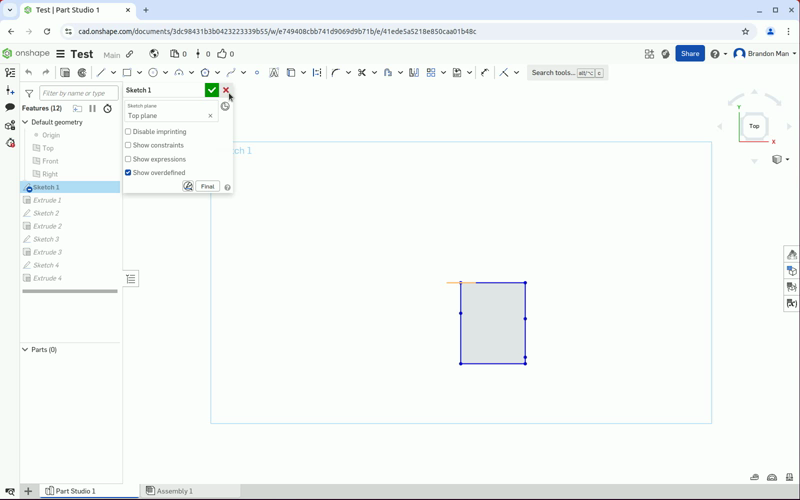
click(229, 92)
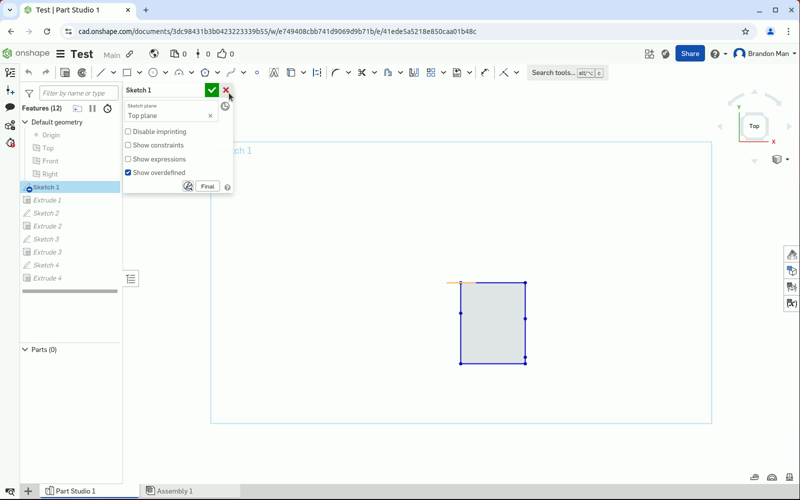
key(shift+s)
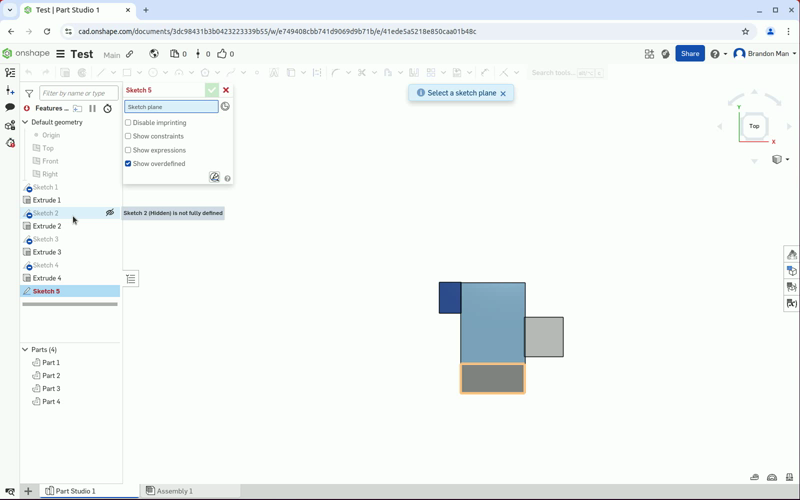
scroll(3)
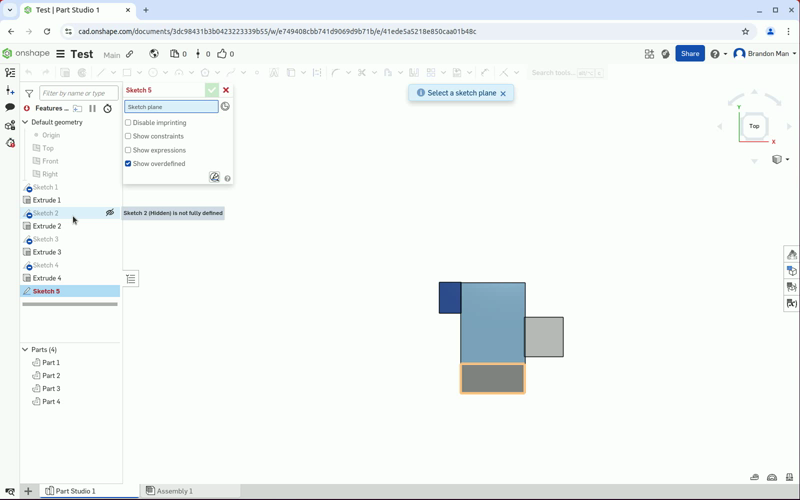
mouse_move(73, 150)
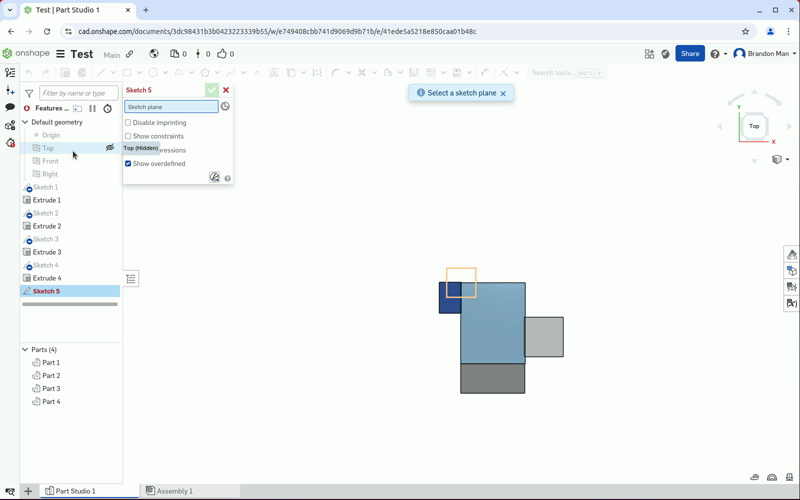
click(73, 150)
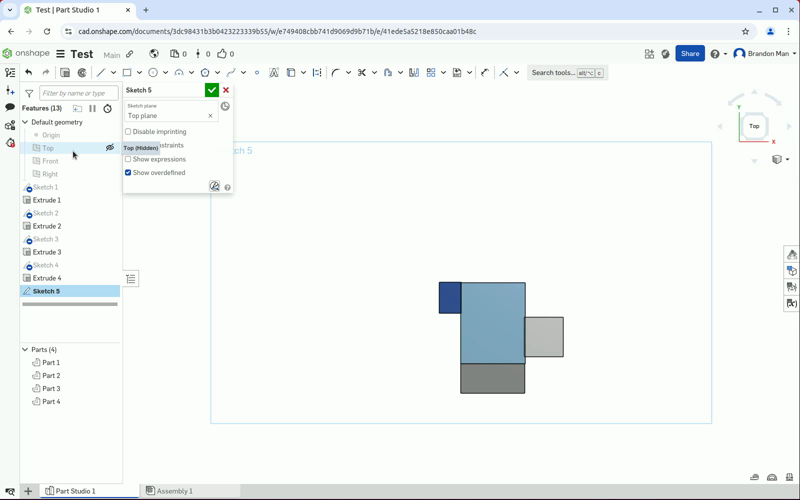
mouse_move(73, 352)
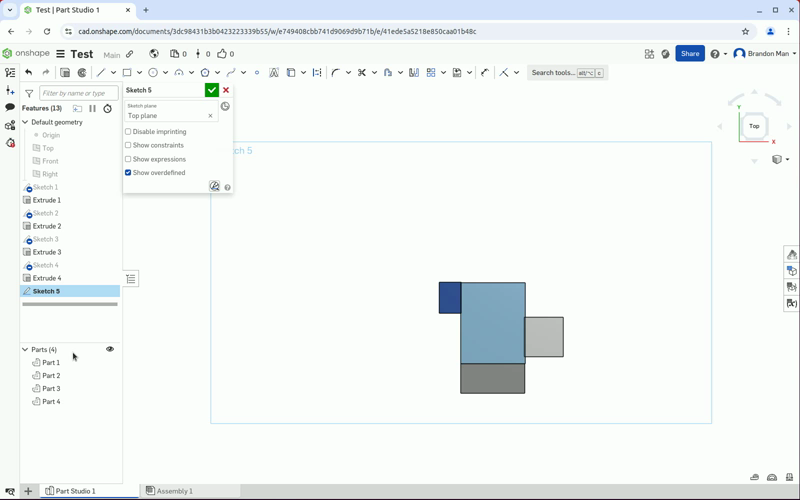
key(y)
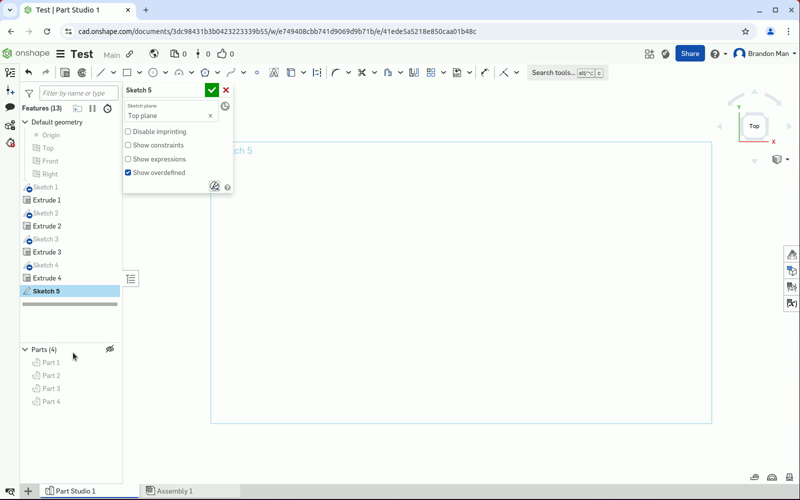
key(l)
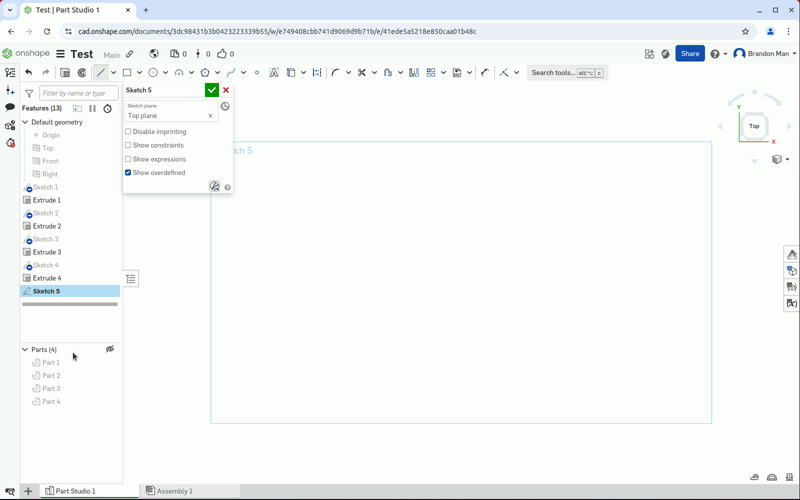
key_down(shift)
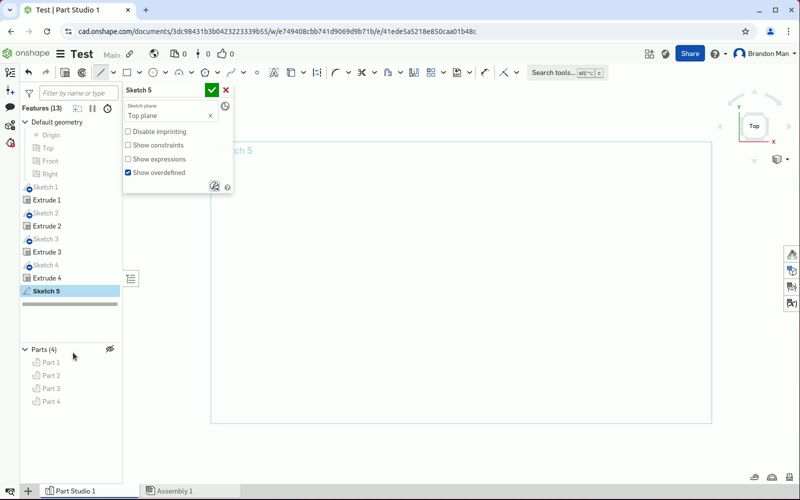
mouse_move(385, 329)
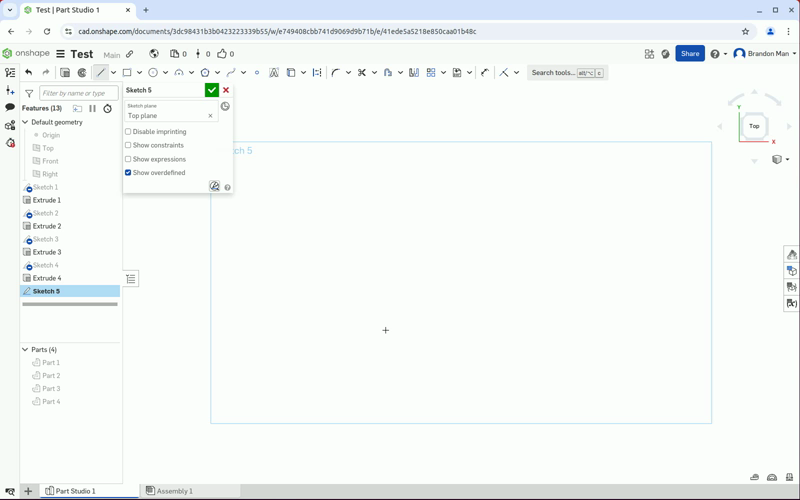
click(385, 329)
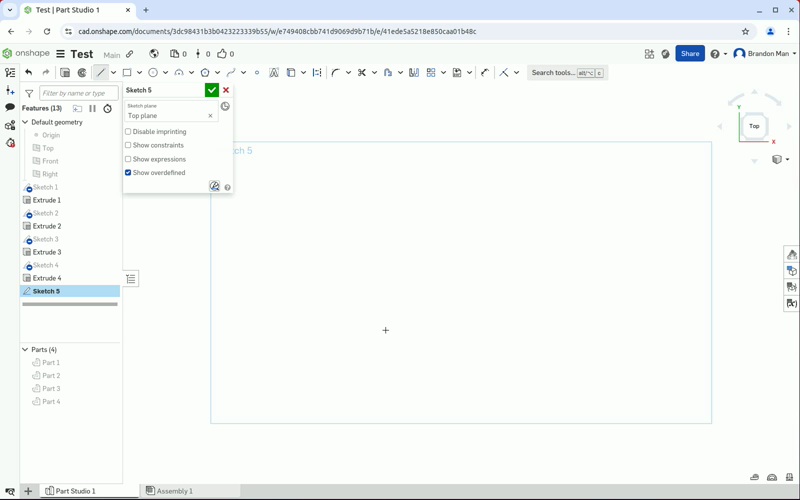
key_up(shift)
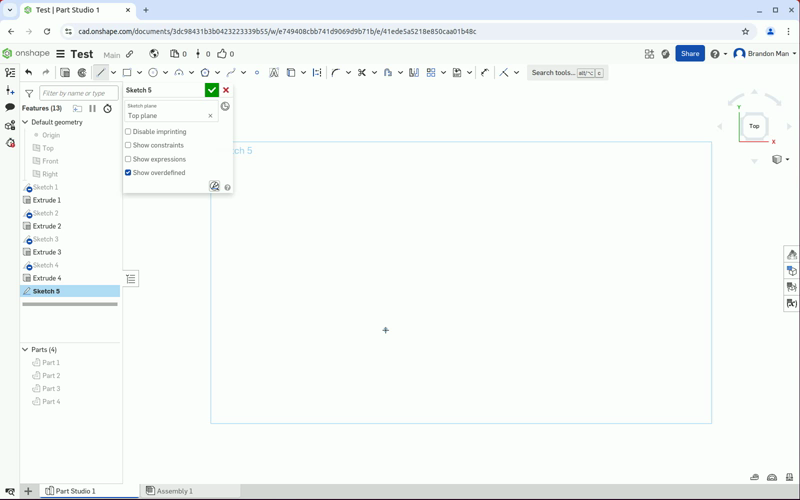
key_down(shift)
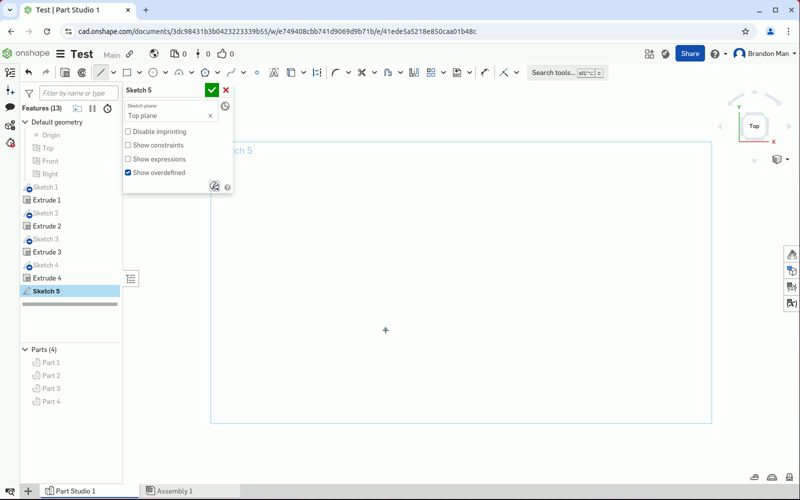
mouse_move(415, 329)
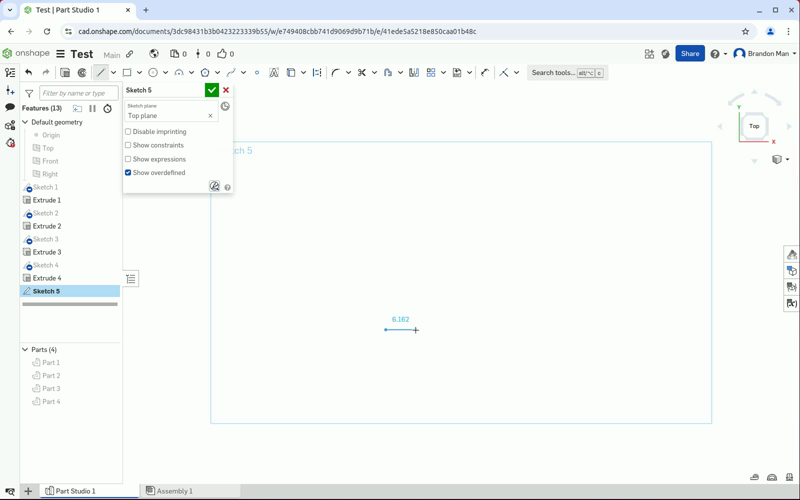
mouse_move(440, 329)
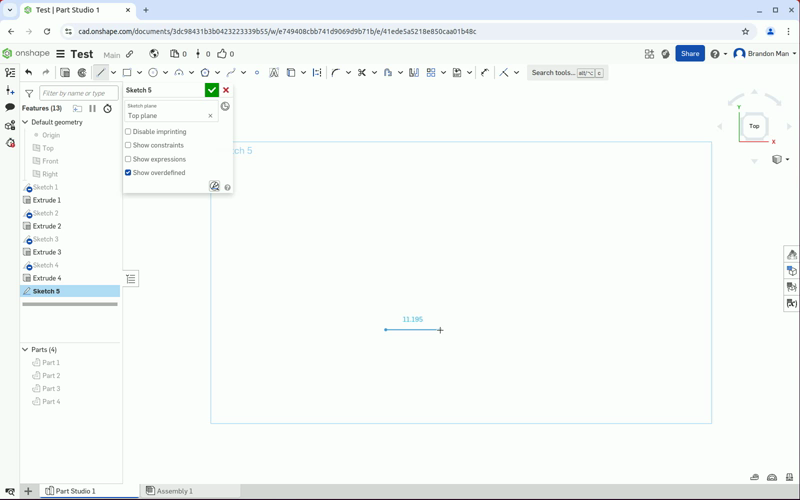
click(440, 329)
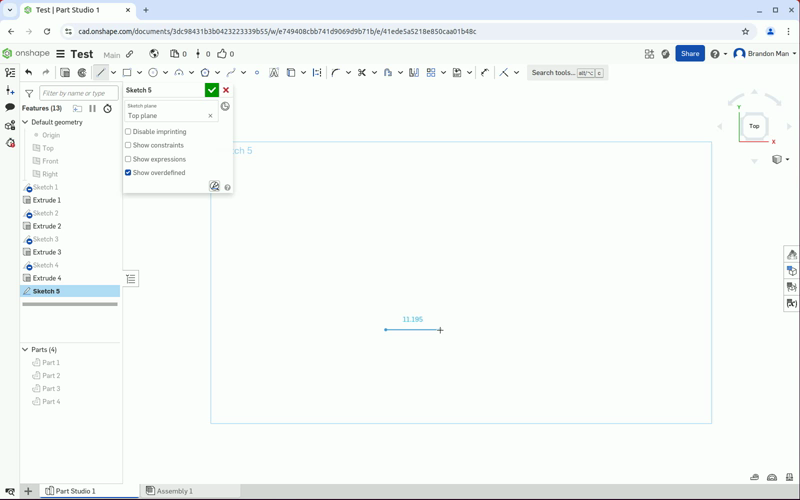
key_up(shift)
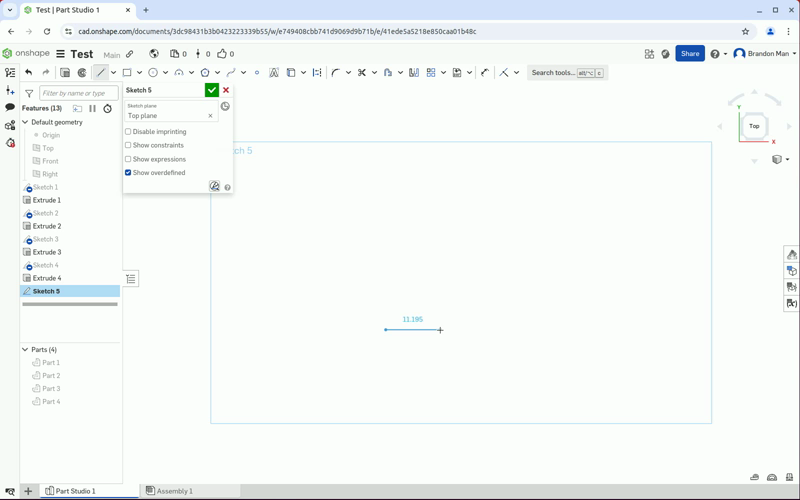
key_down(shift)
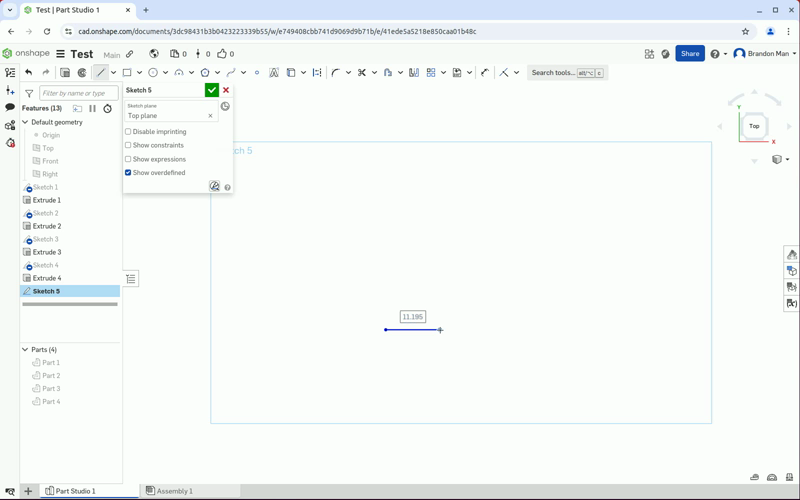
mouse_move(470, 329)
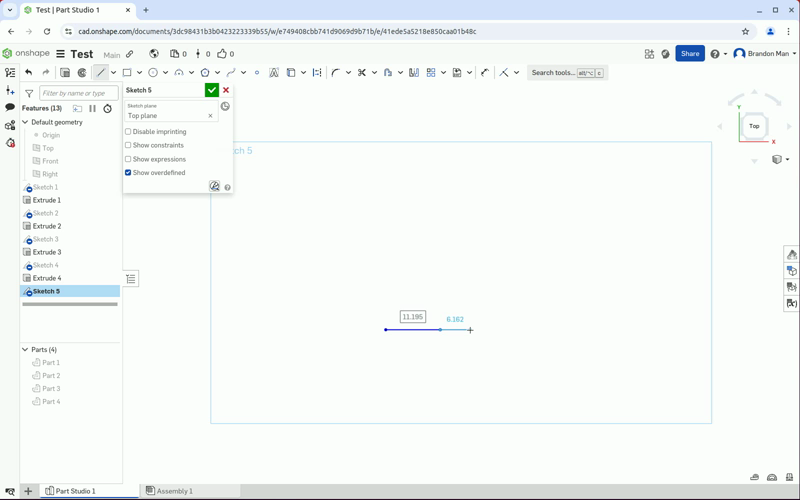
mouse_move(440, 314)
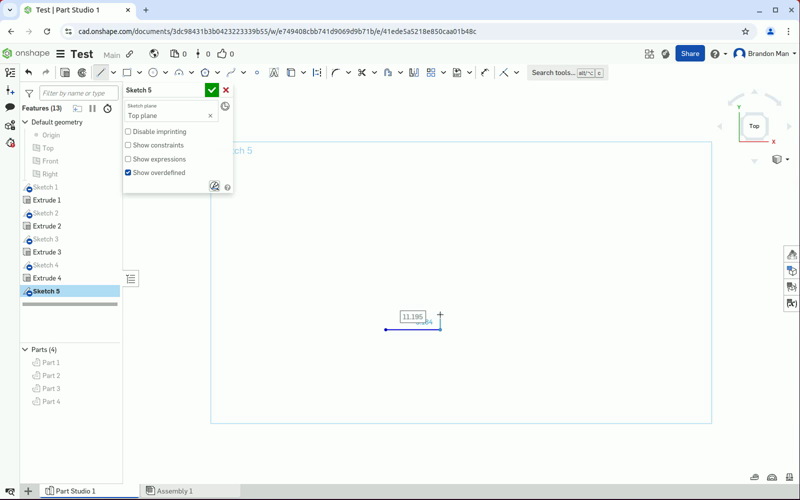
click(440, 314)
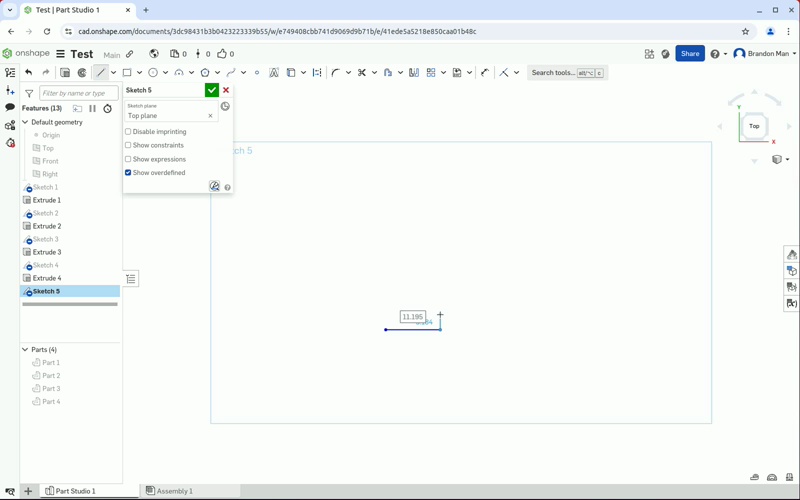
key_up(shift)
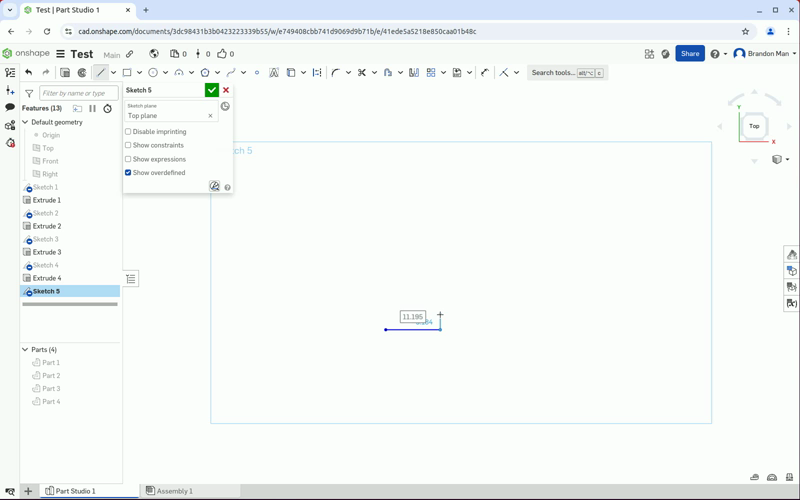
key_down(shift)
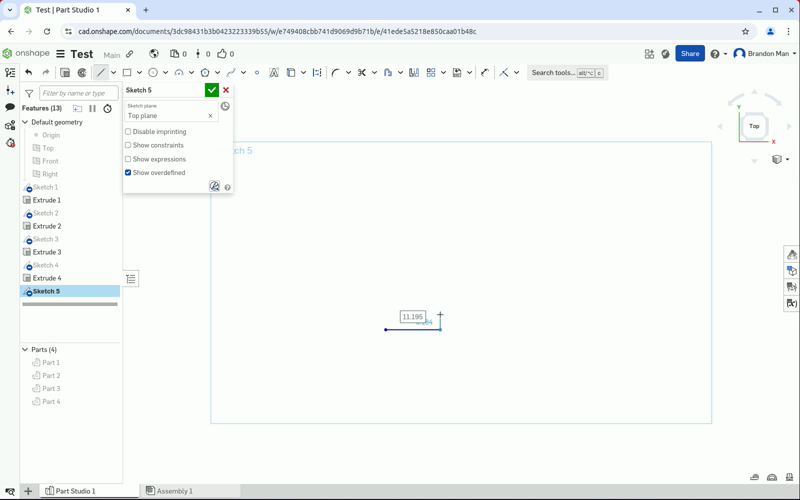
mouse_move(470, 314)
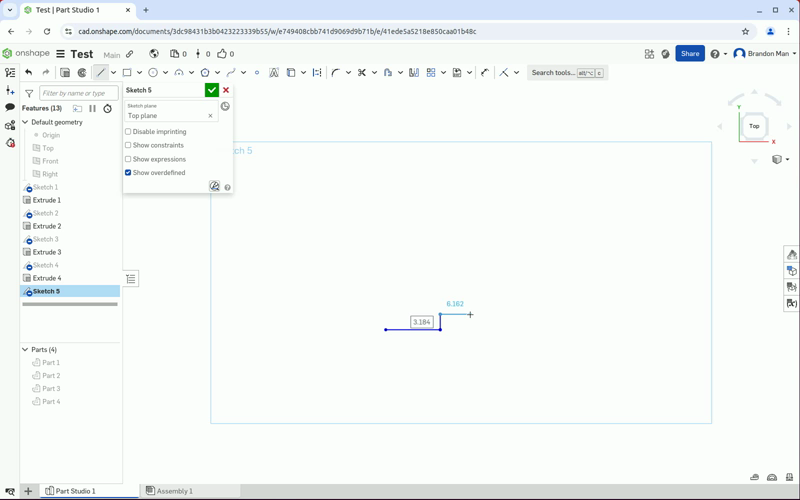
mouse_move(440, 283)
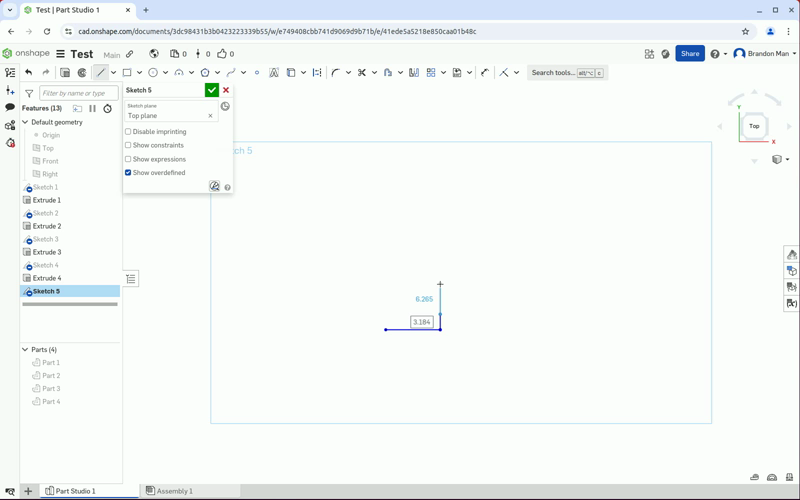
click(440, 283)
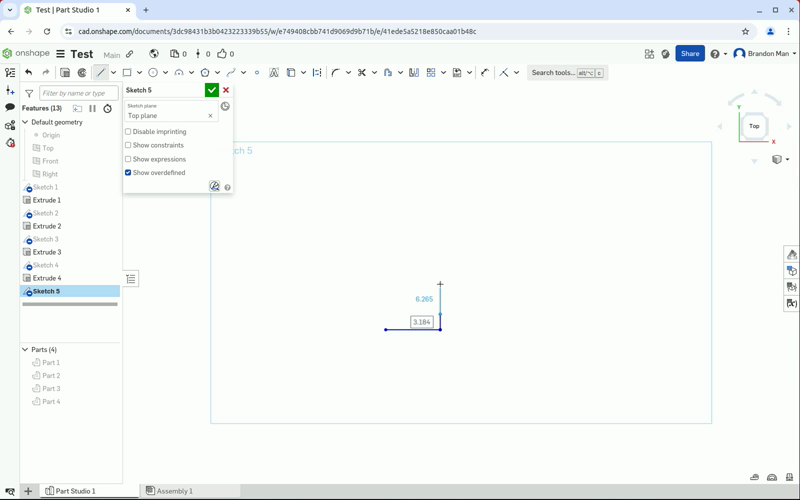
key_up(shift)
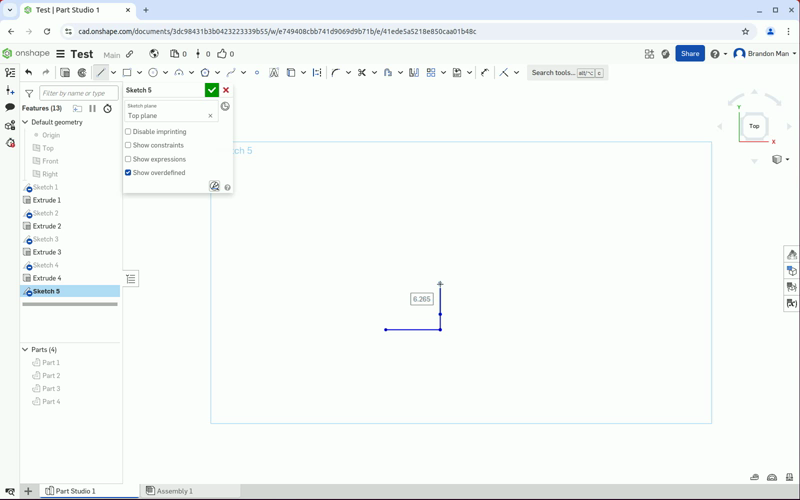
key_down(shift)
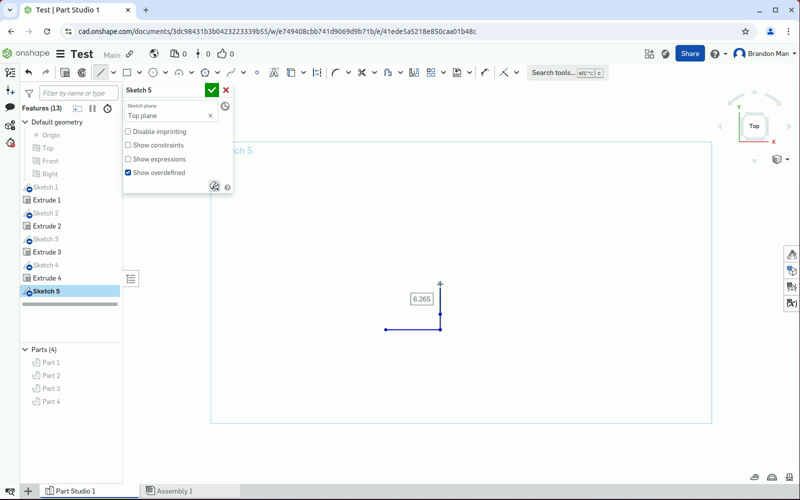
mouse_move(470, 283)
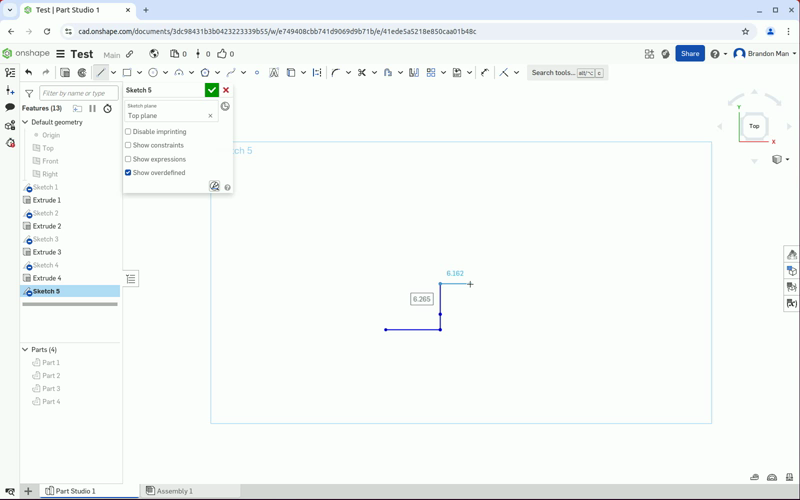
mouse_move(440, 255)
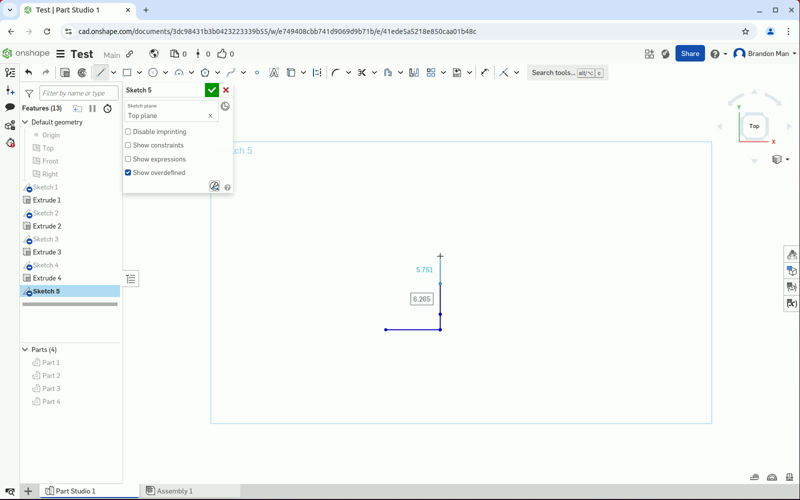
click(440, 255)
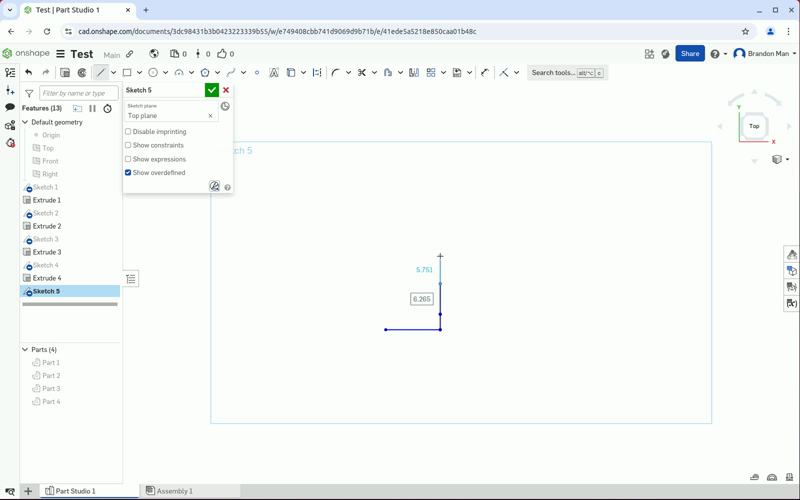
key_up(shift)
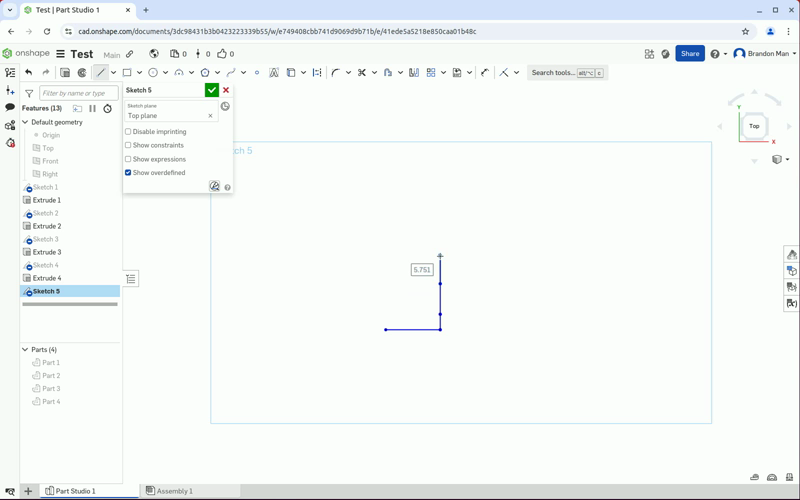
key_down(shift)
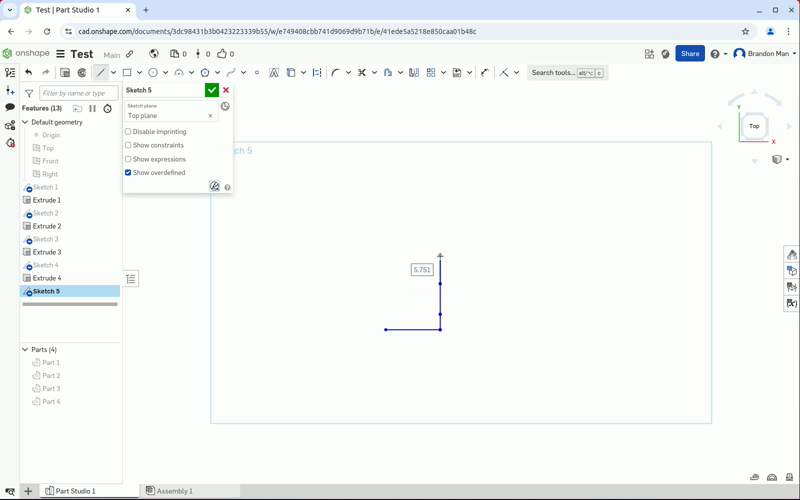
mouse_move(470, 255)
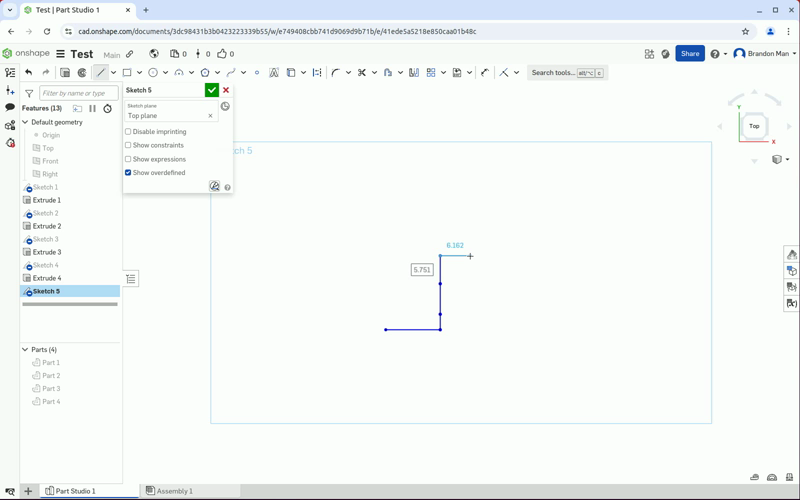
mouse_move(385, 255)
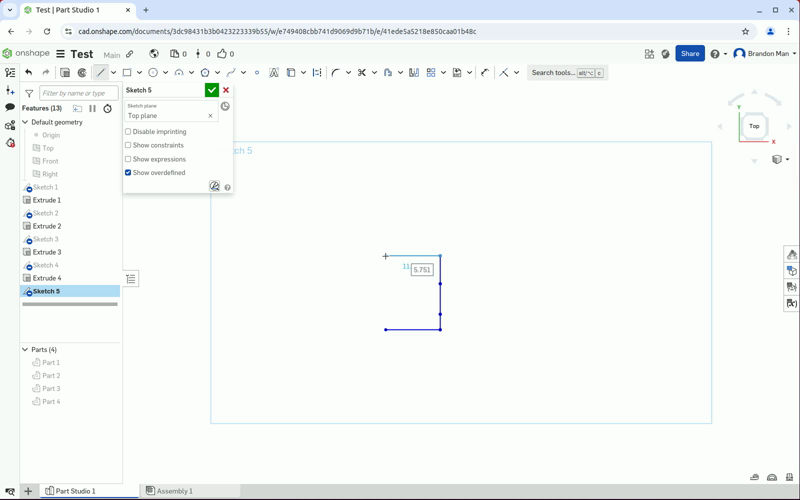
click(385, 255)
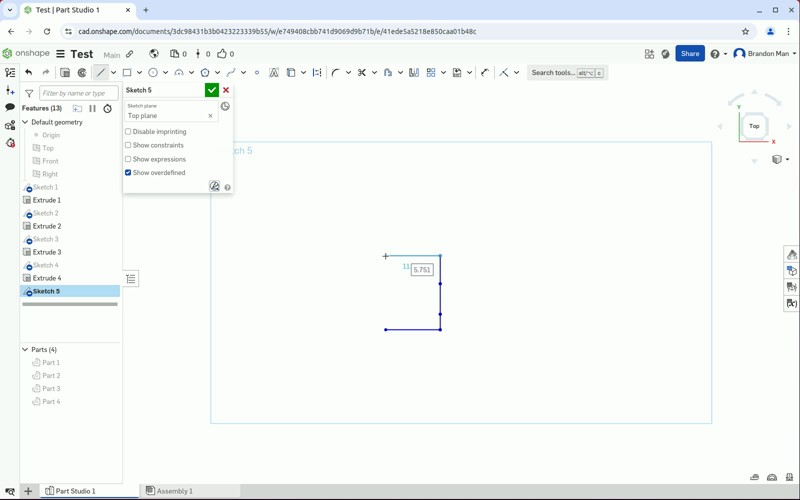
key_up(shift)
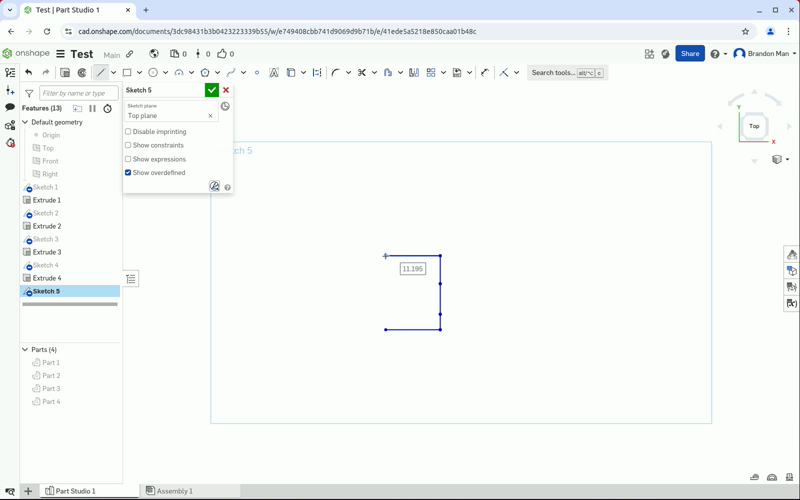
key_down(shift)
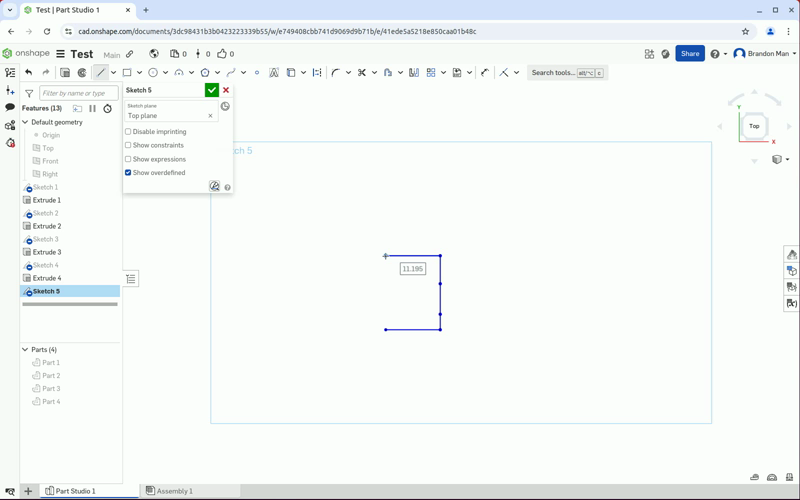
mouse_move(385, 329)
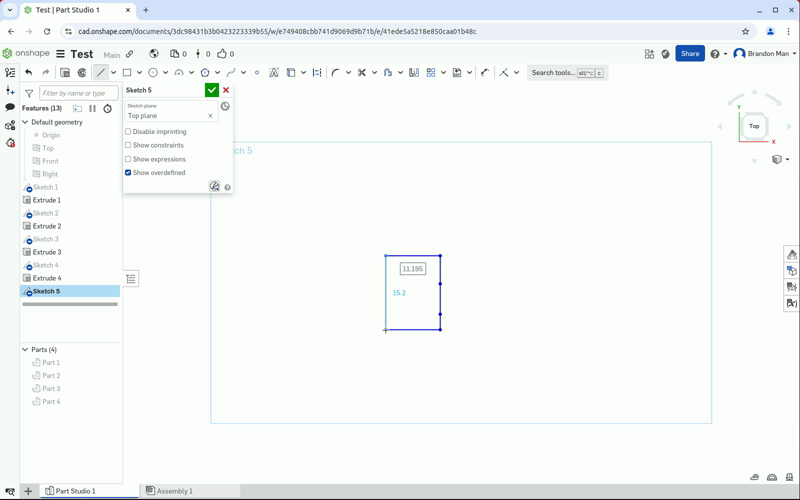
key_up(shift)
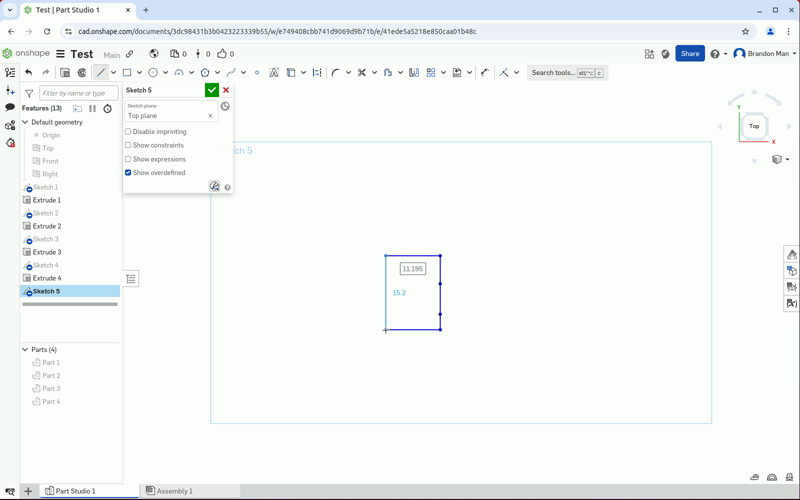
click(385, 329)
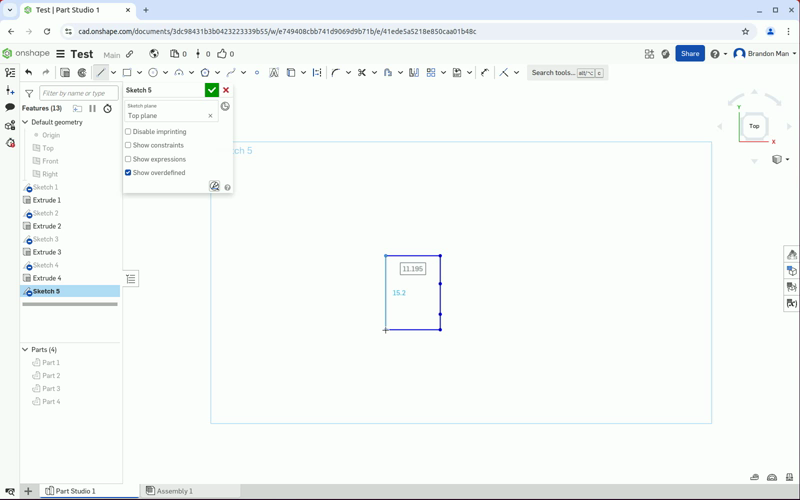
key(esc)
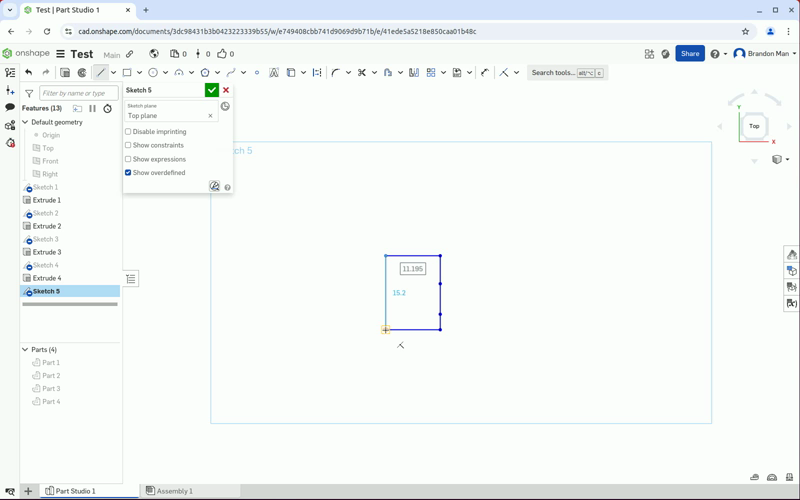
mouse_move(397, 261)
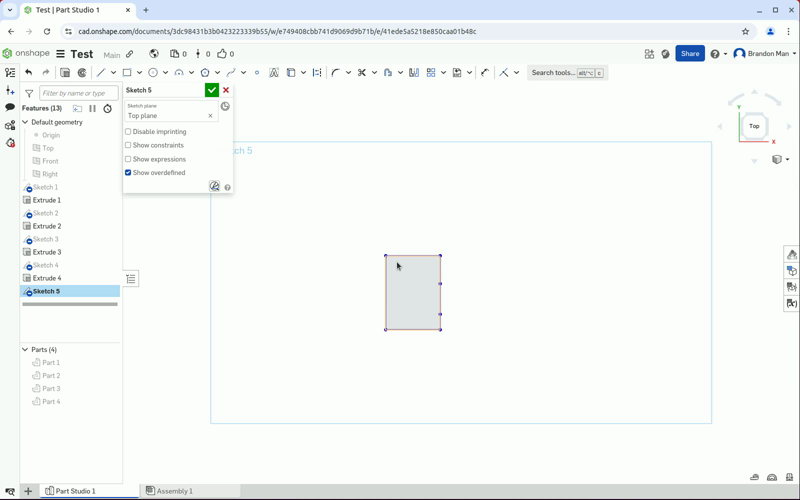
click(397, 261)
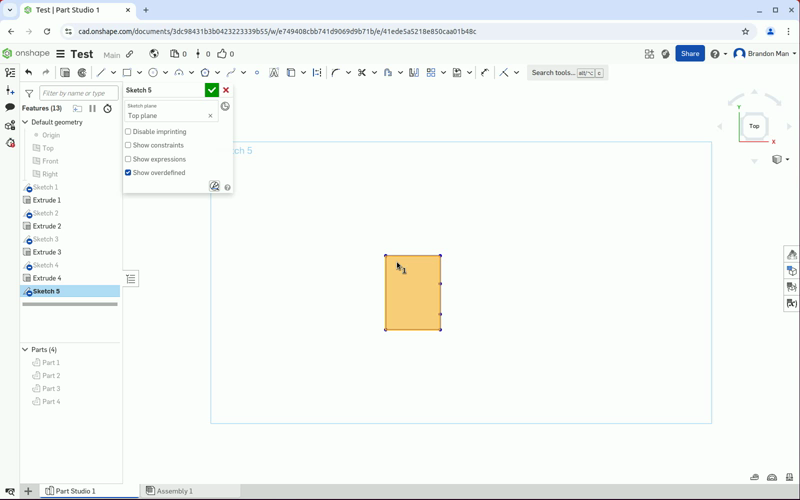
mouse_move(73, 352)
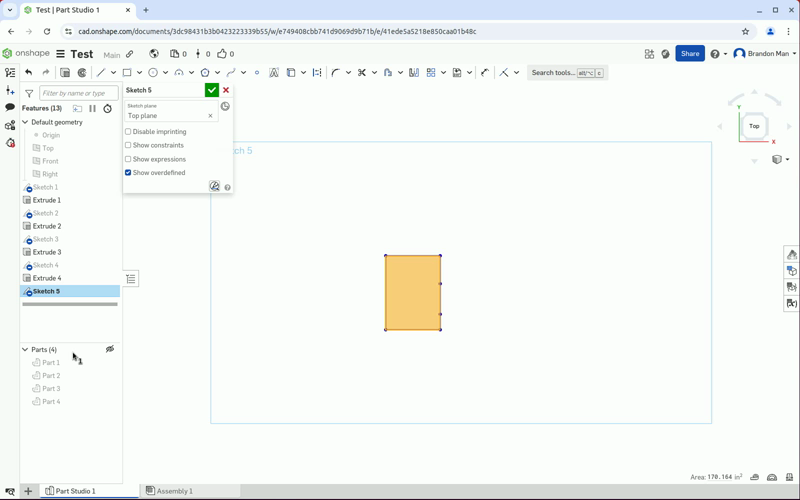
key(shift+y)
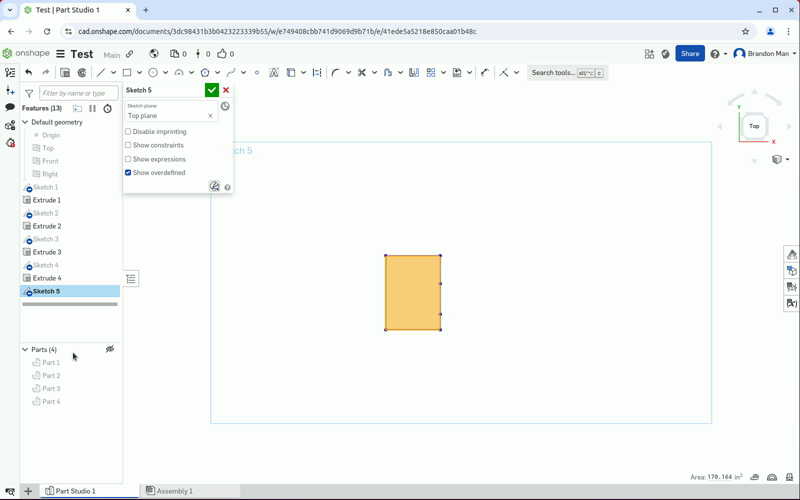
key(shift+e)
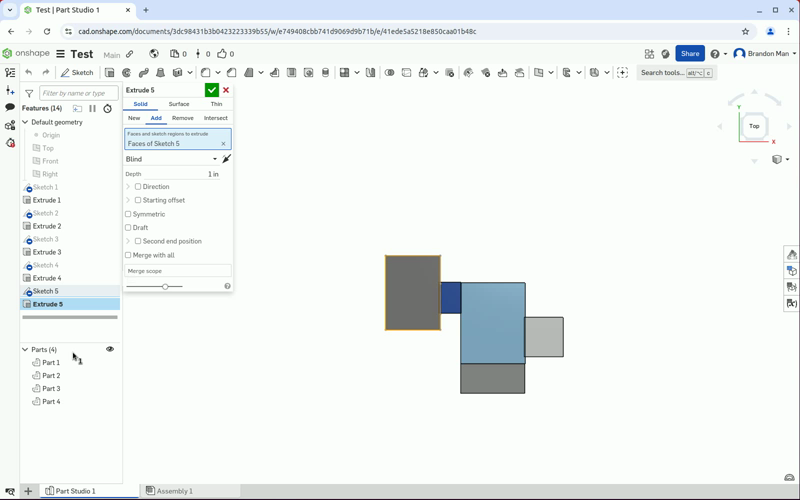
mouse_move(143, 106)
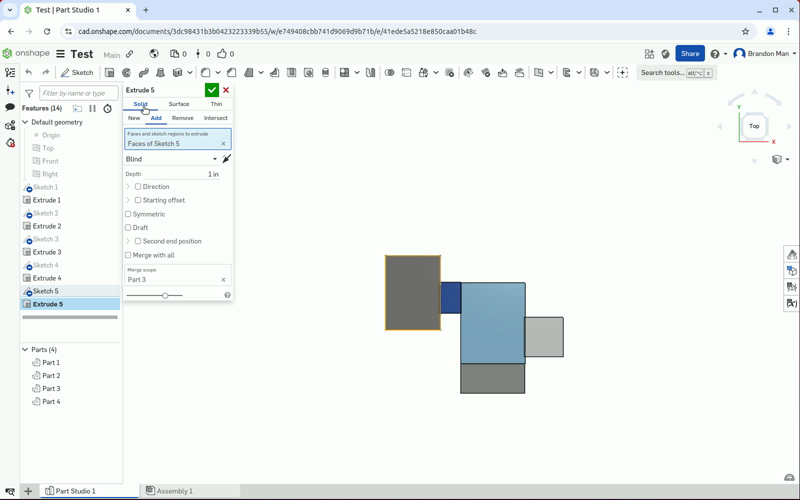
click(143, 106)
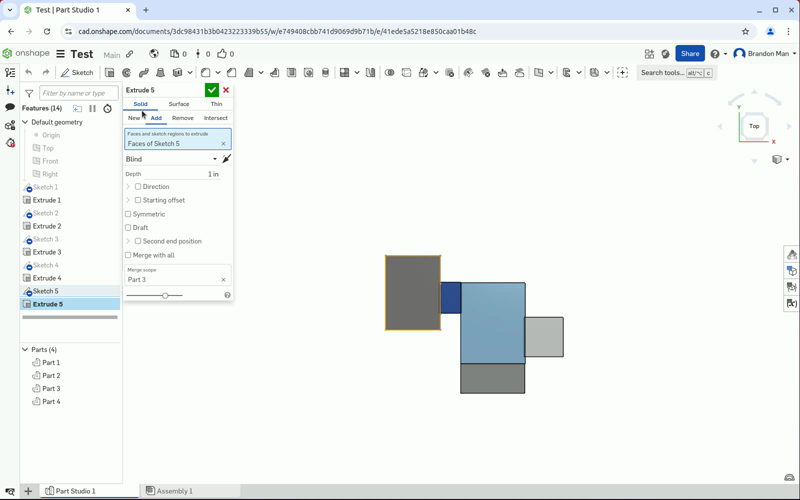
mouse_move(137, 120)
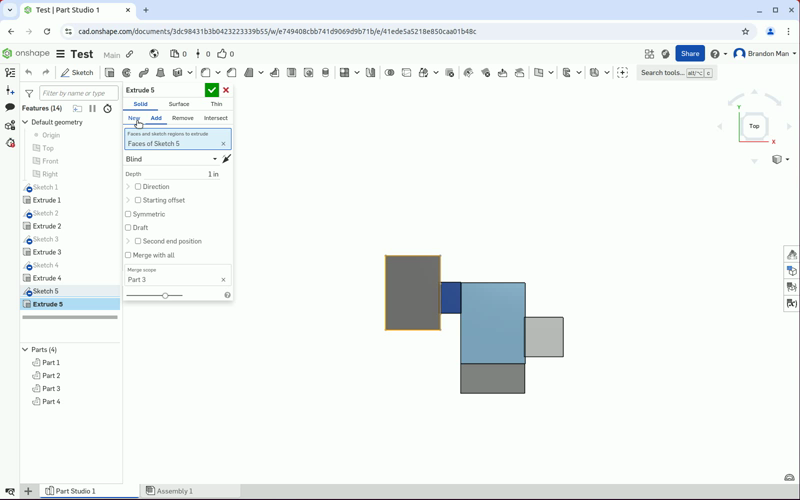
click(137, 120)
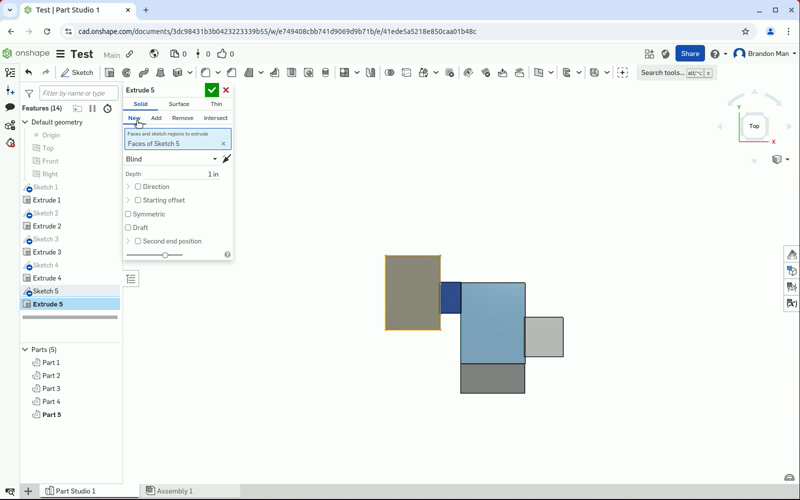
key(tab, 4)
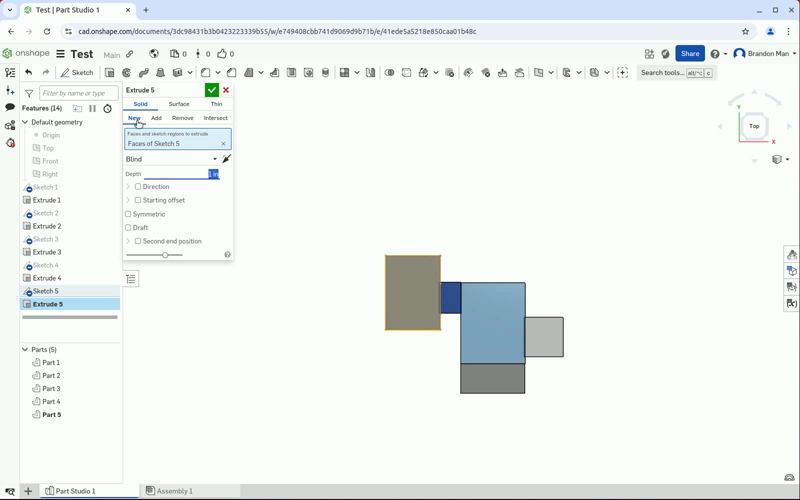
text(4.333)
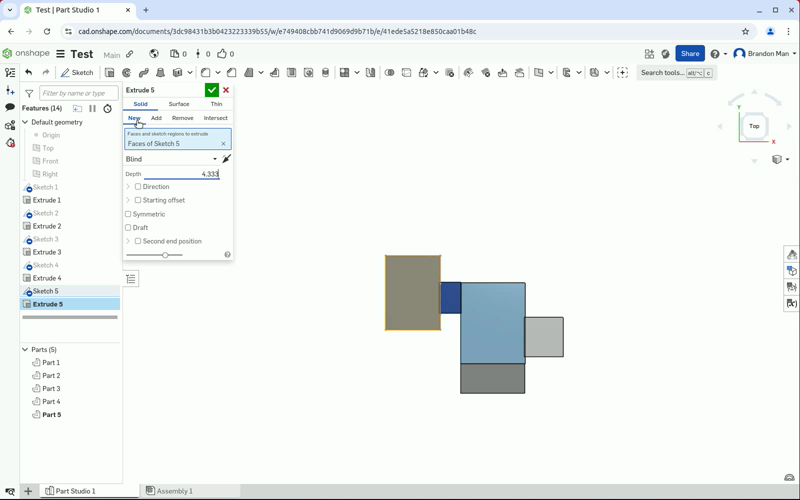
key(enter)
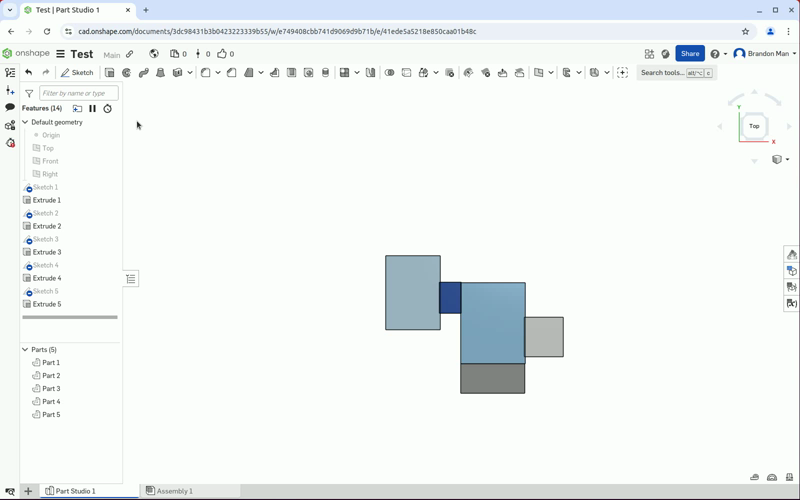
key(shift+h)
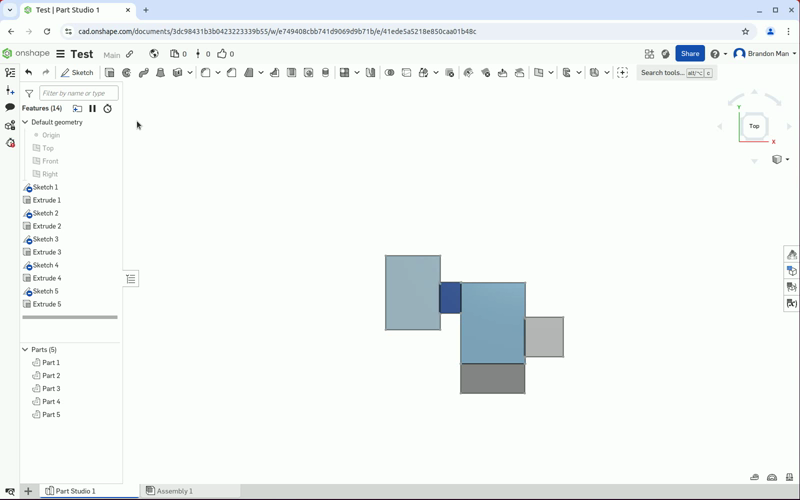
key(shift+h)
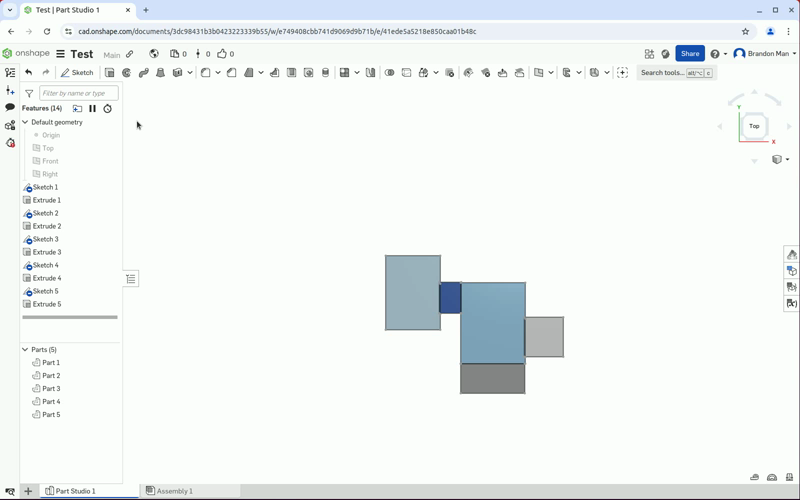
key(shift+7)
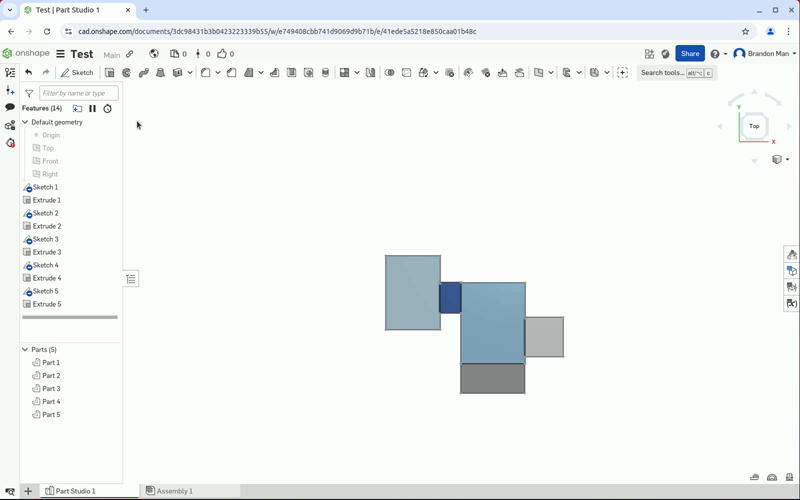
key(up, 3)
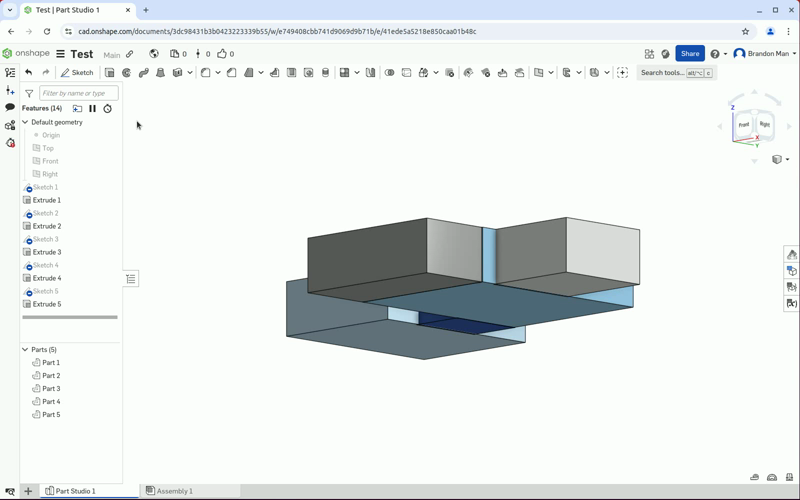
key(left, 3)
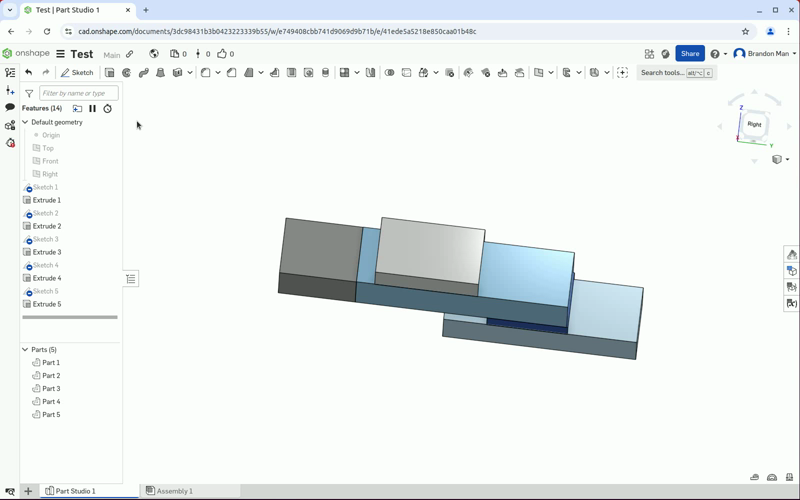
key(right, 3)
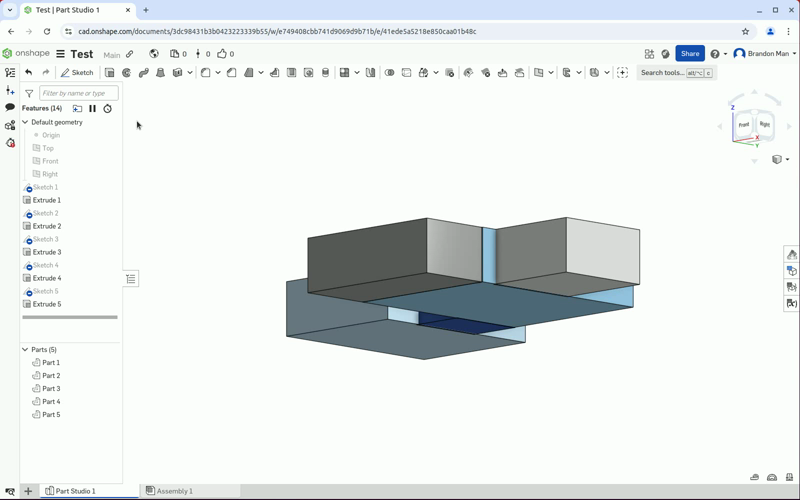
key(down, 3)
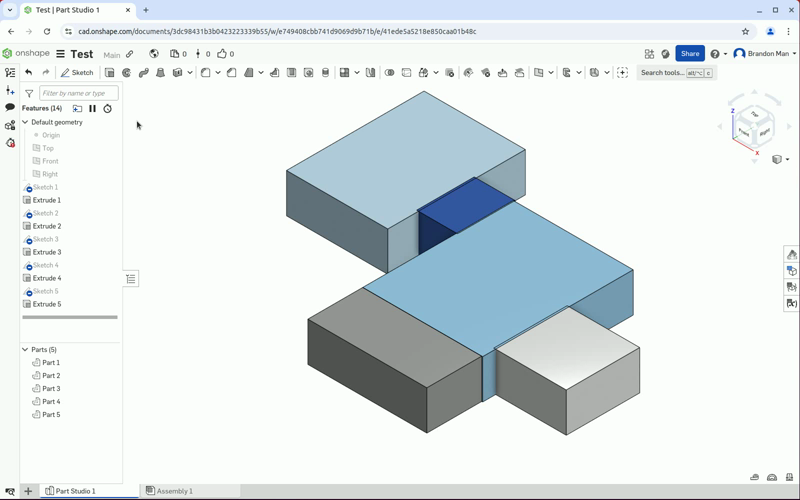
mouse_move(73, 189)
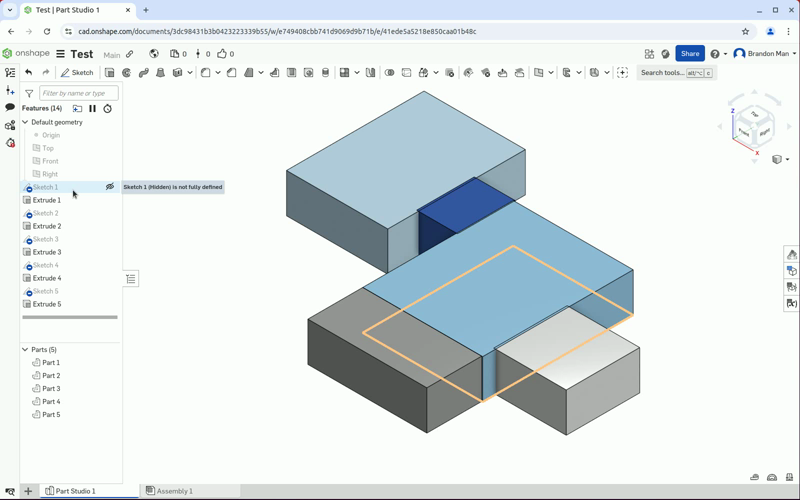
click(73, 189)